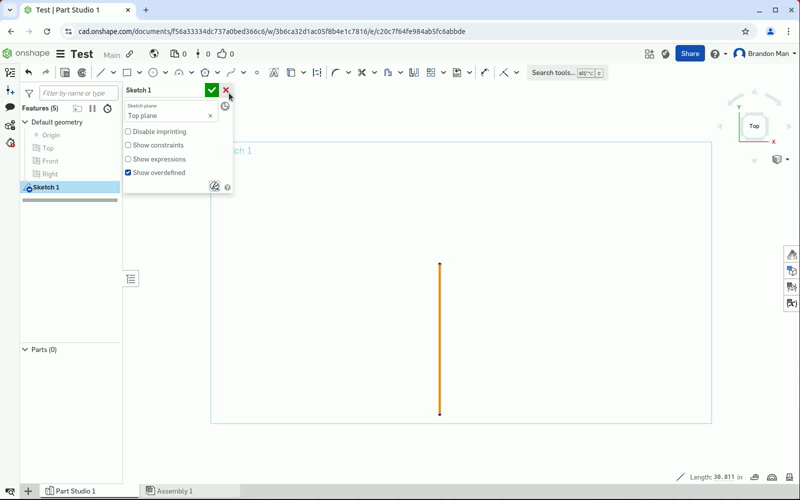
key(shift+h)
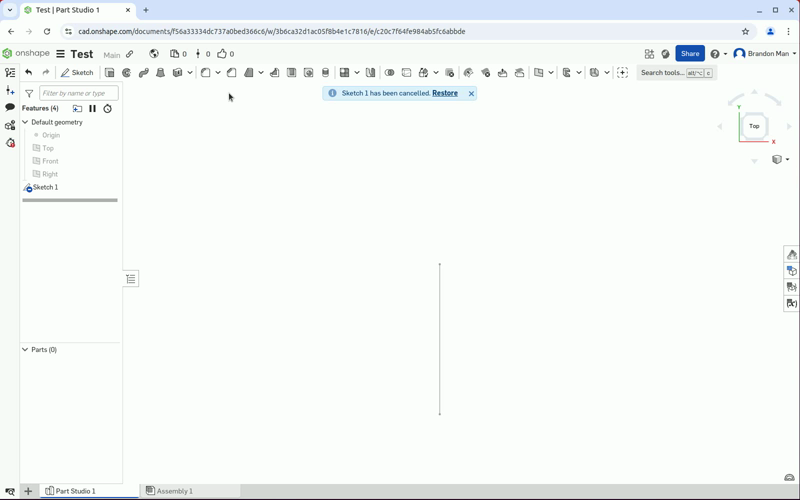
mouse_move(73, 352)
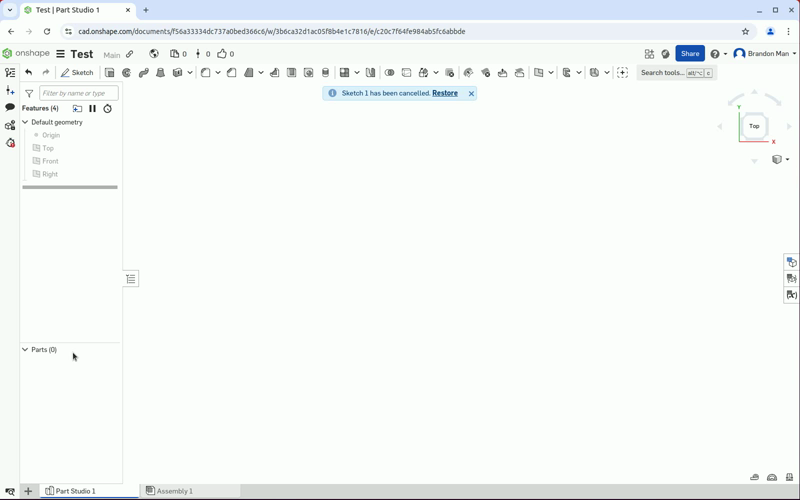
key(y)
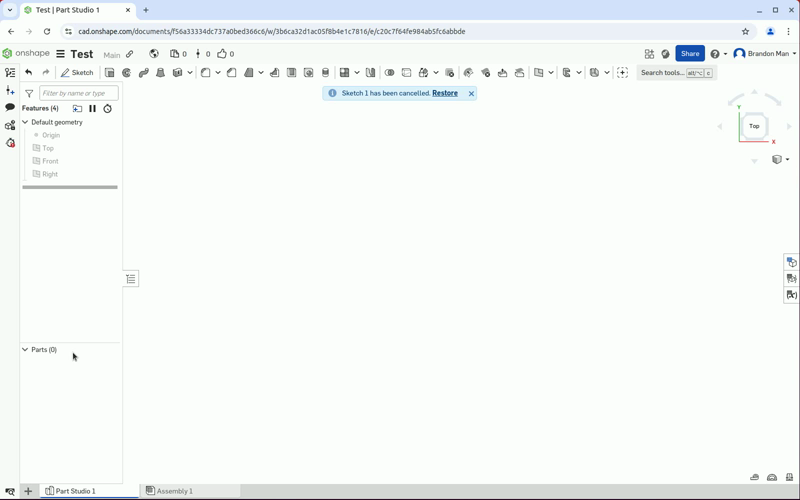
key(shift+p)
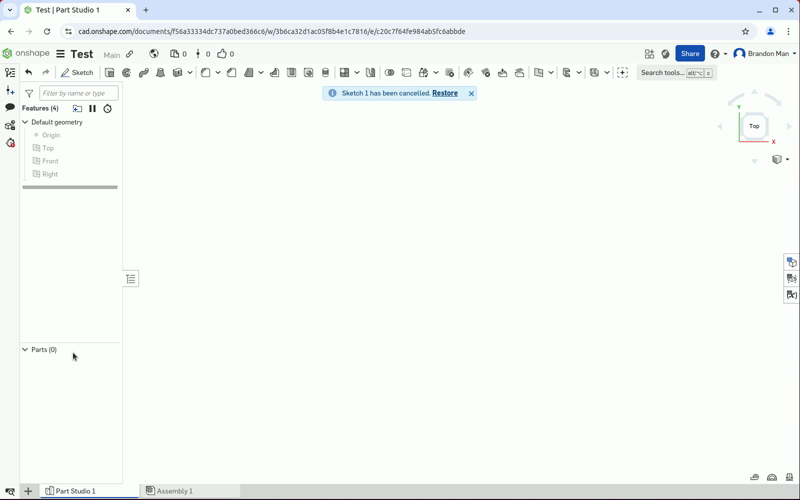
key(space)
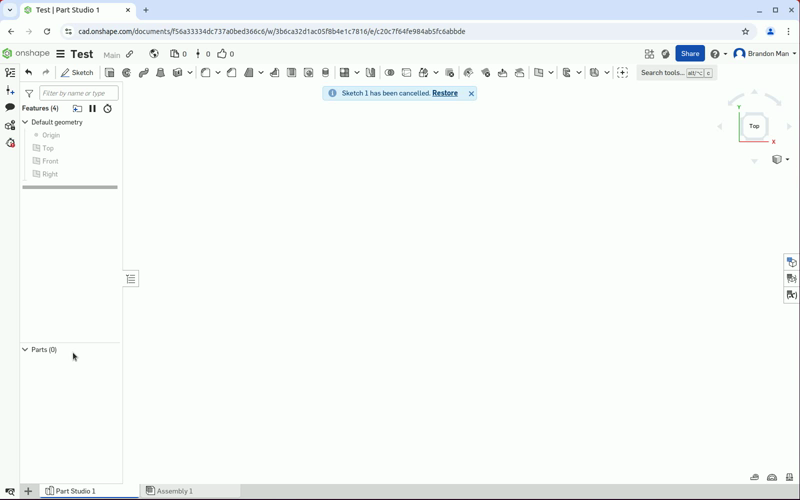
key_down(shift)
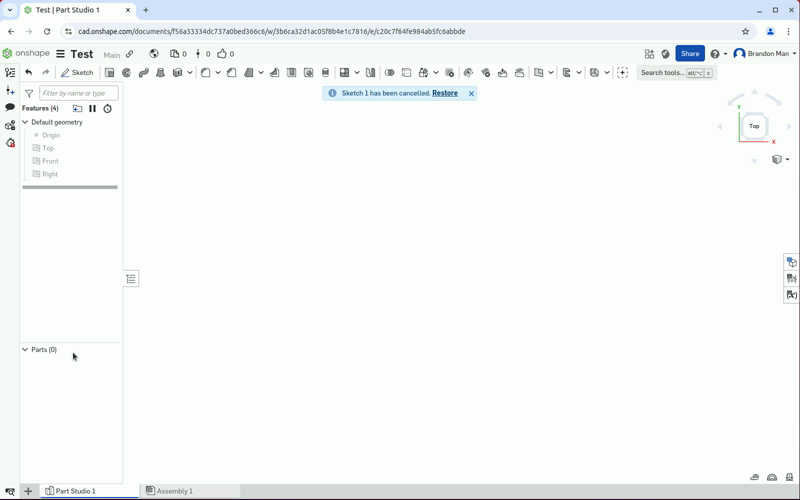
key(up)
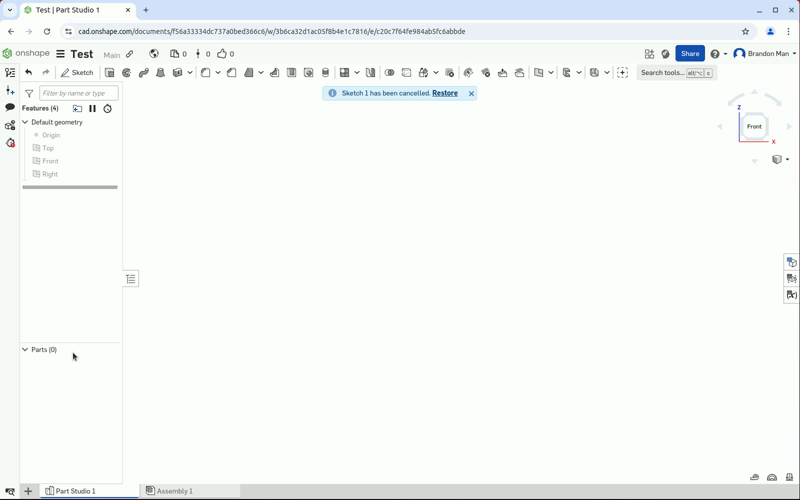
key_up(shift)
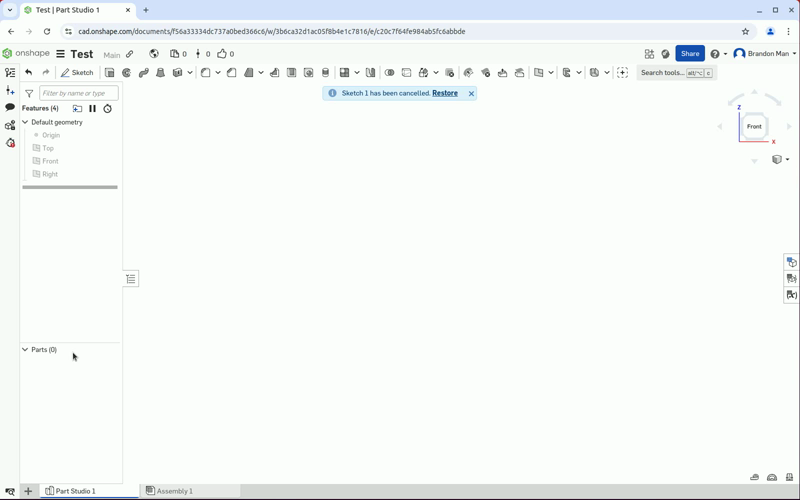
key(space)
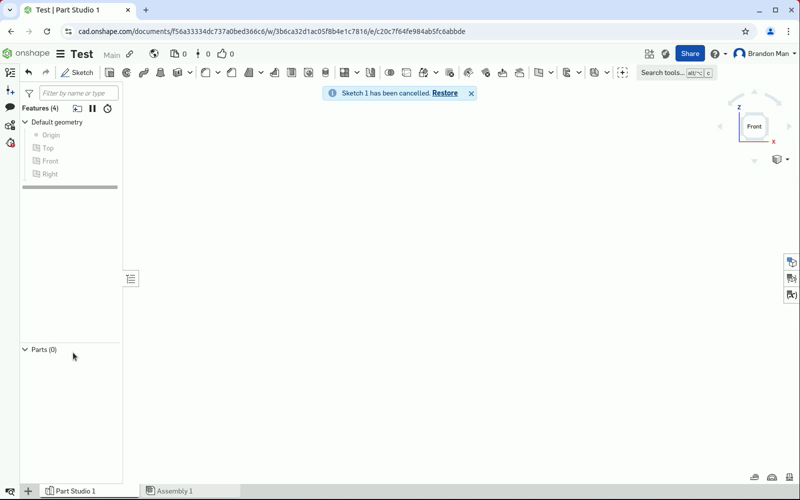
key_down(shift)
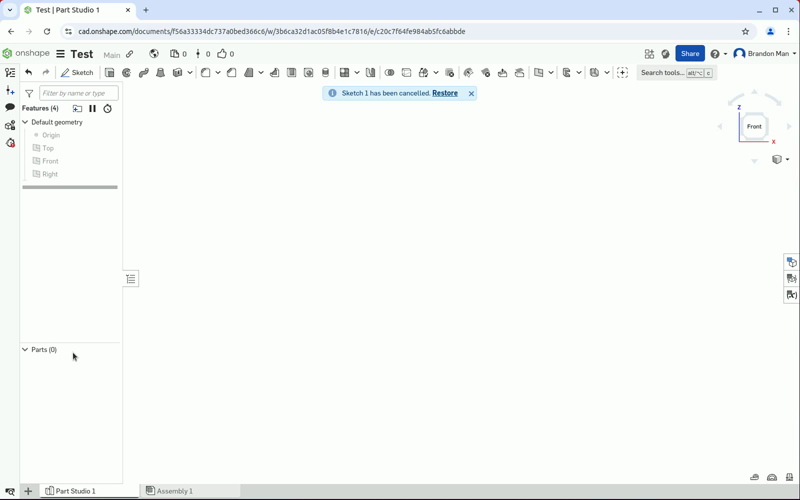
key(left)
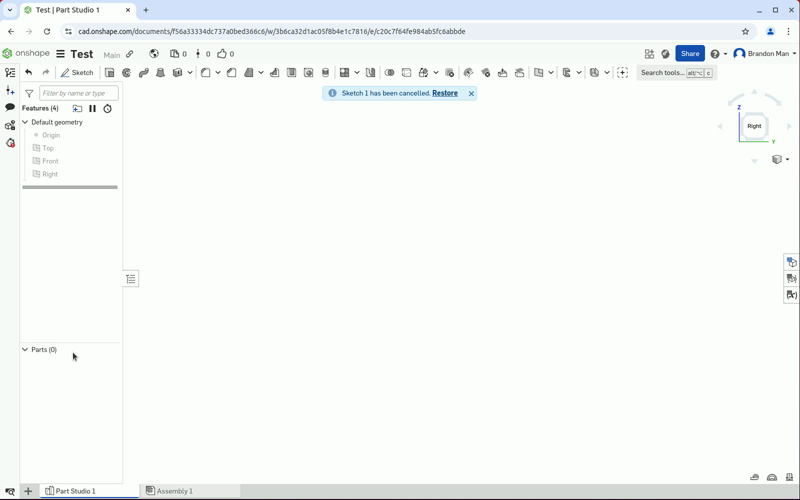
key_up(shift)
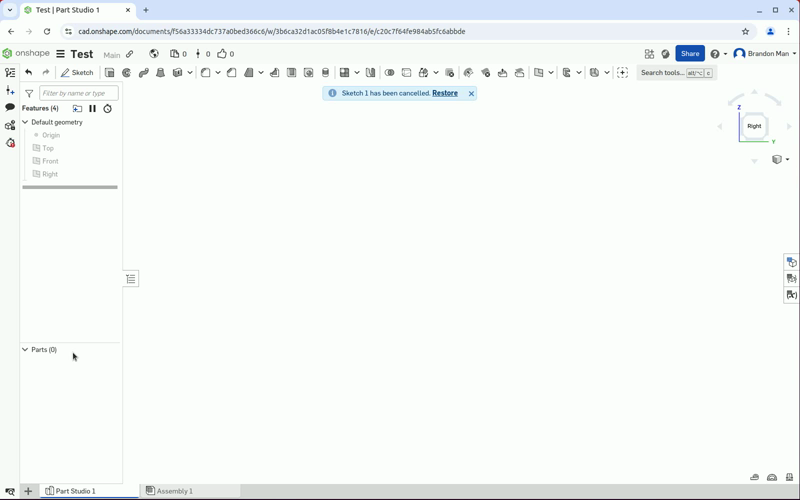
mouse_move(73, 352)
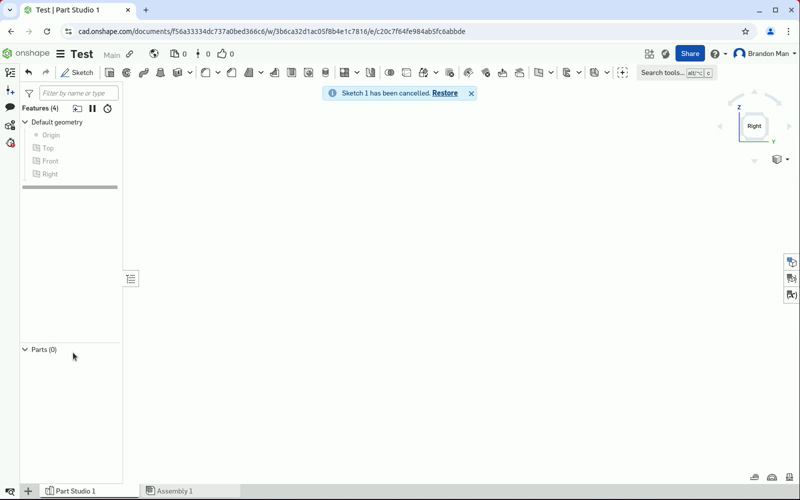
key(shift+y)
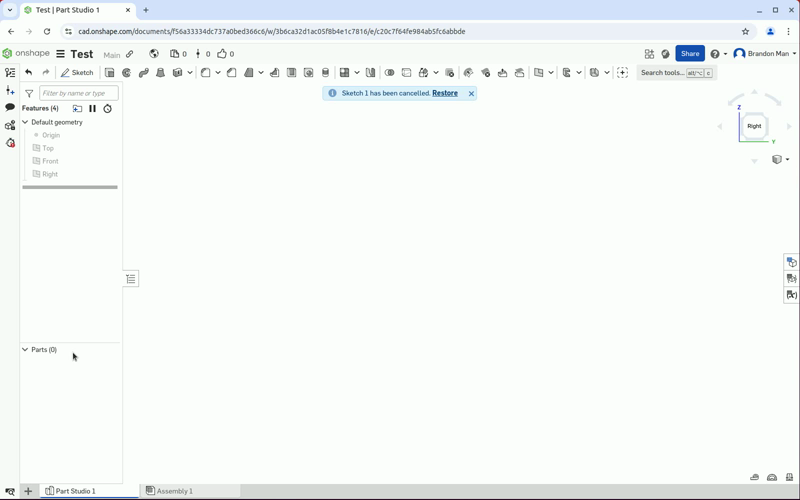
key(shift+s)
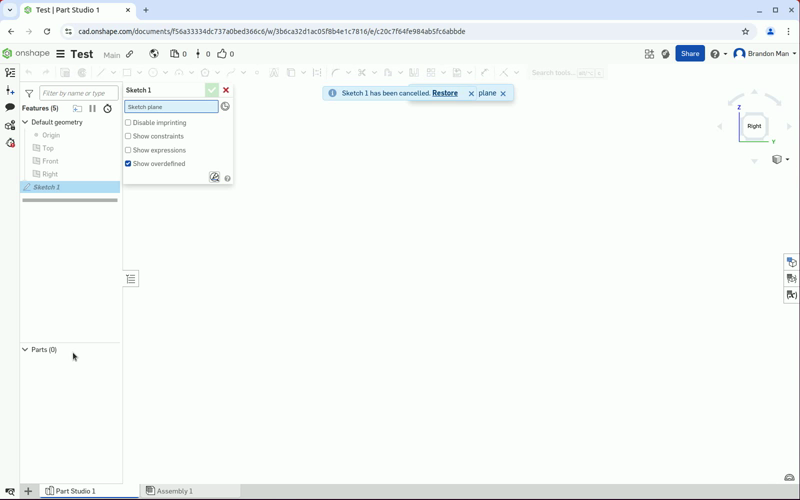
mouse_move(73, 176)
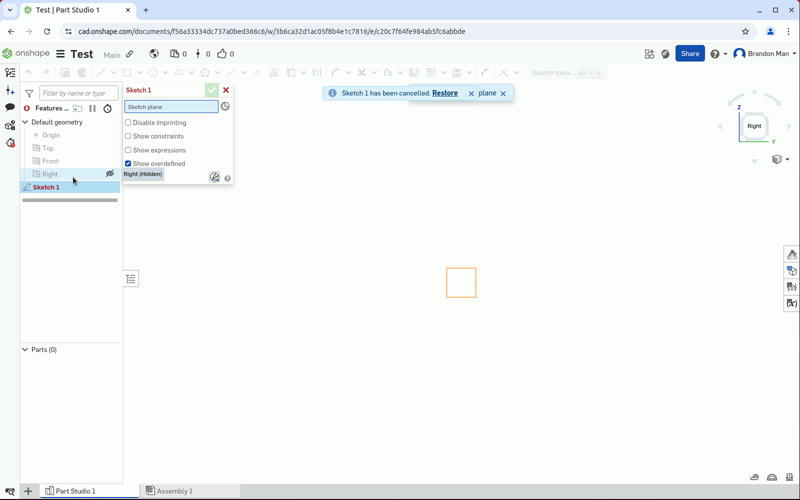
click(73, 176)
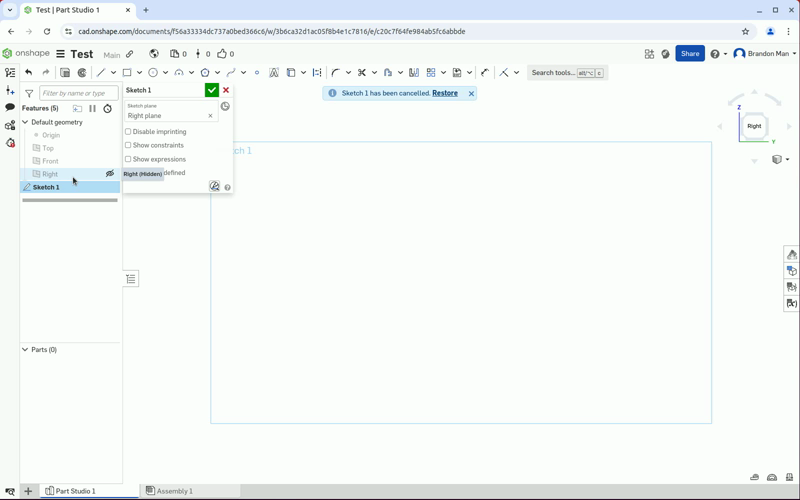
mouse_move(73, 352)
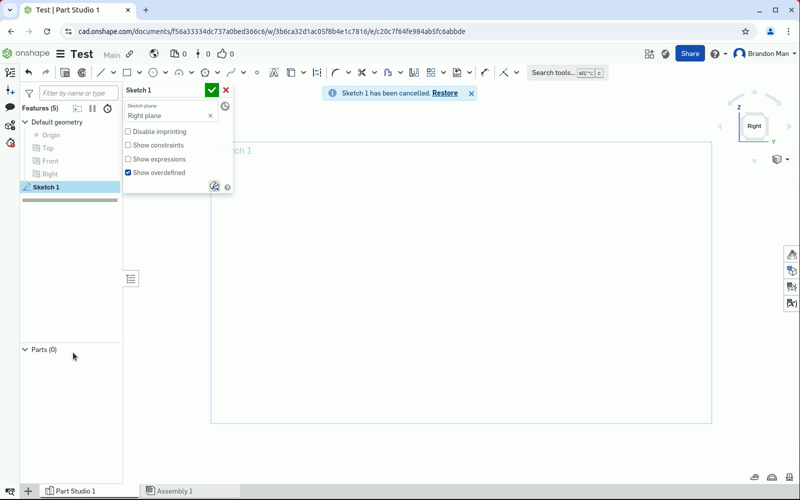
key(y)
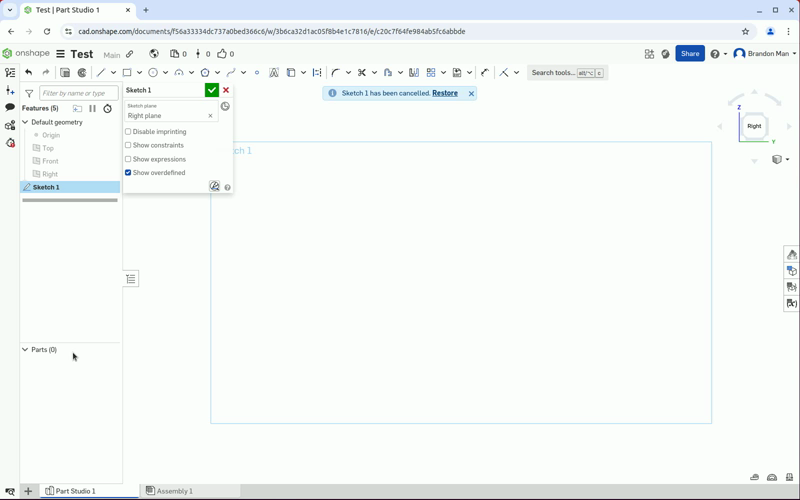
key(l)
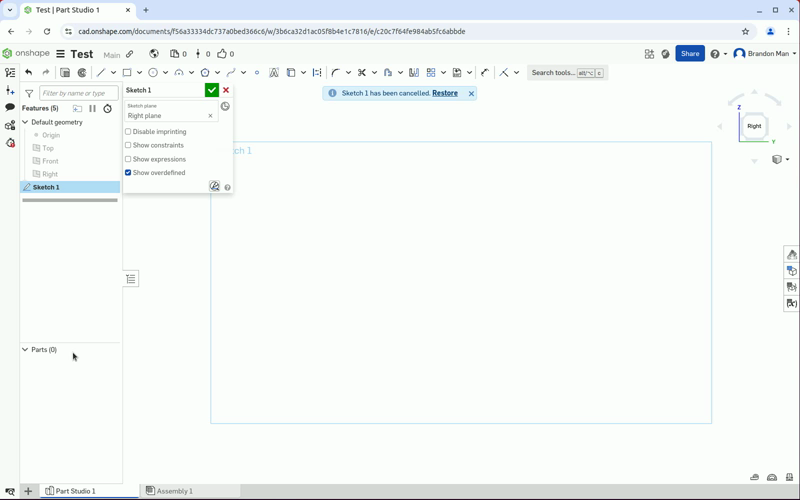
key_down(shift)
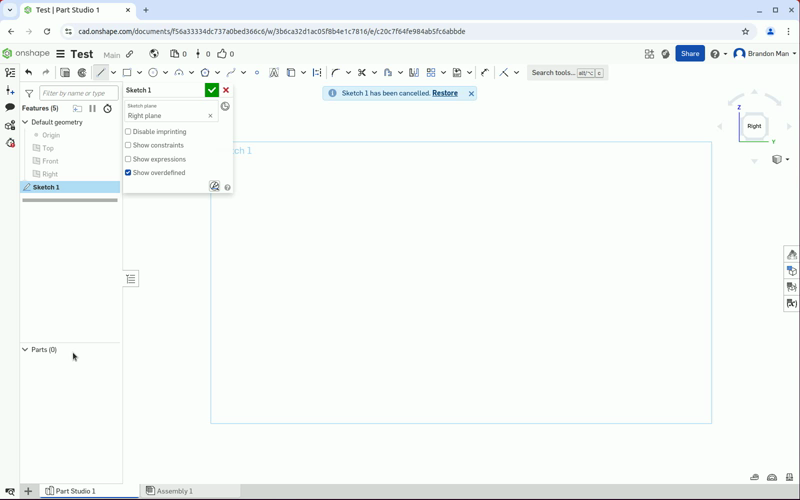
mouse_move(411, 324)
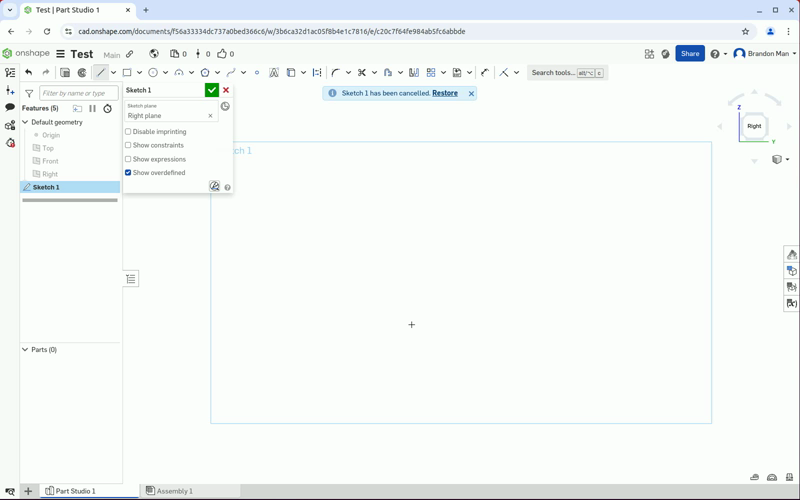
click(411, 324)
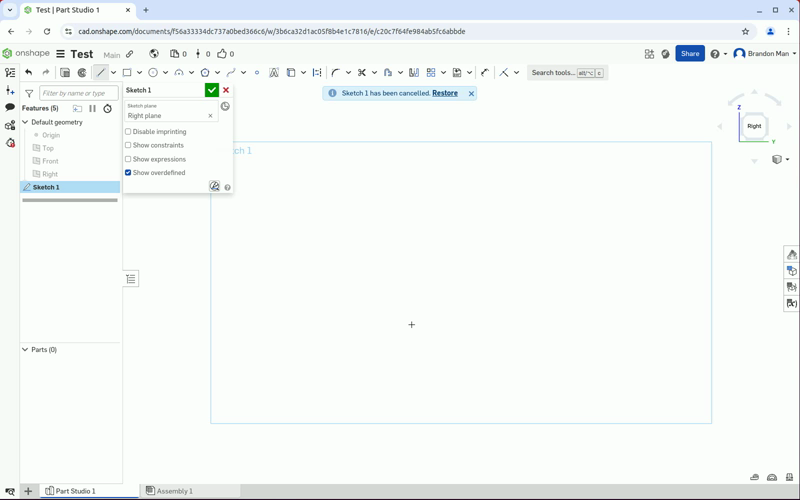
key_up(shift)
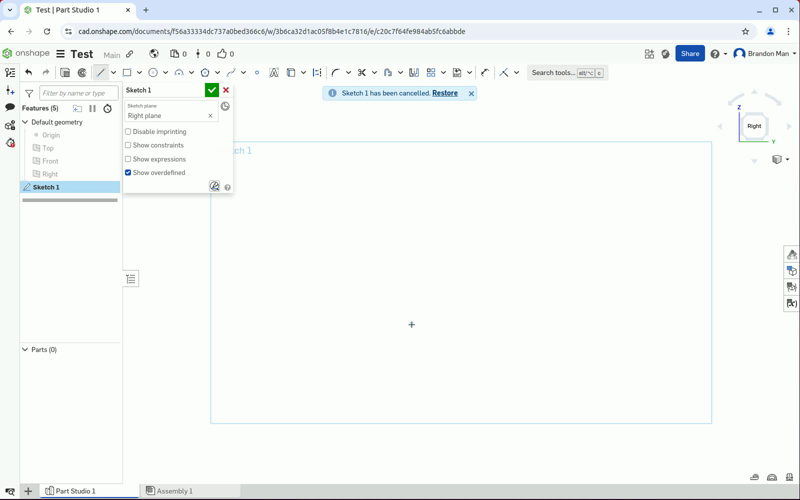
key_down(shift)
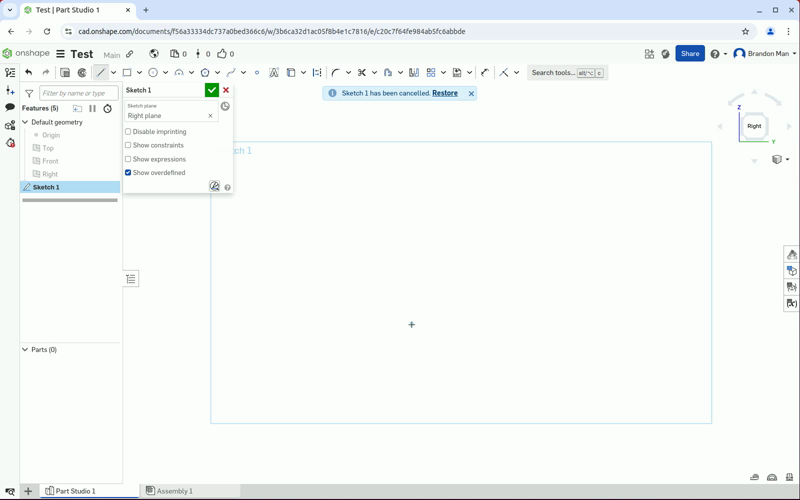
mouse_move(509, 324)
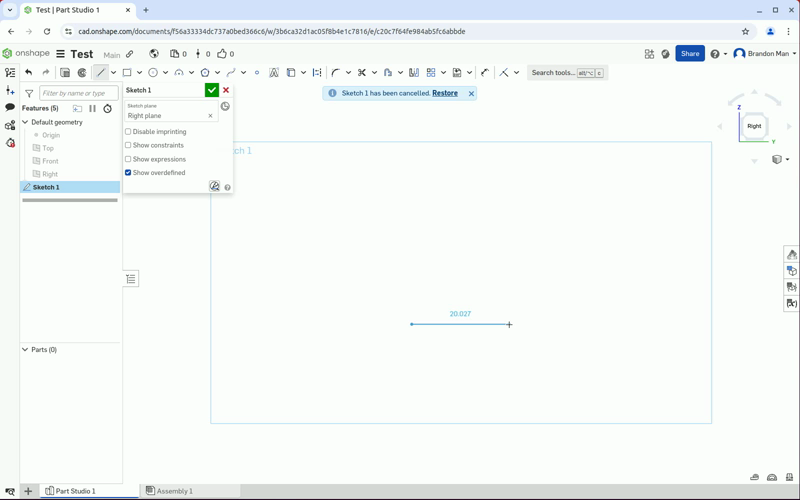
click(509, 324)
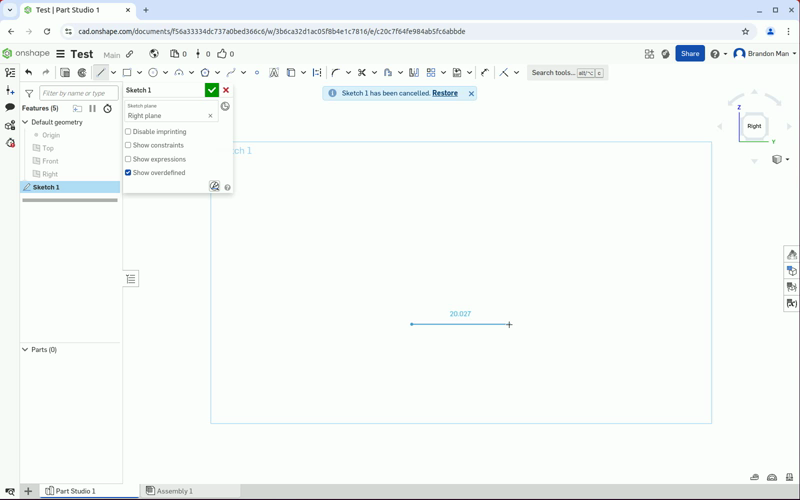
key_up(shift)
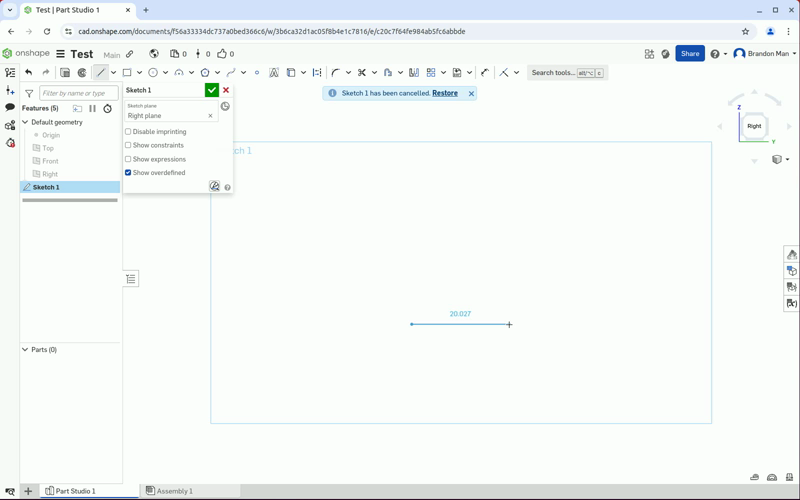
key_down(shift)
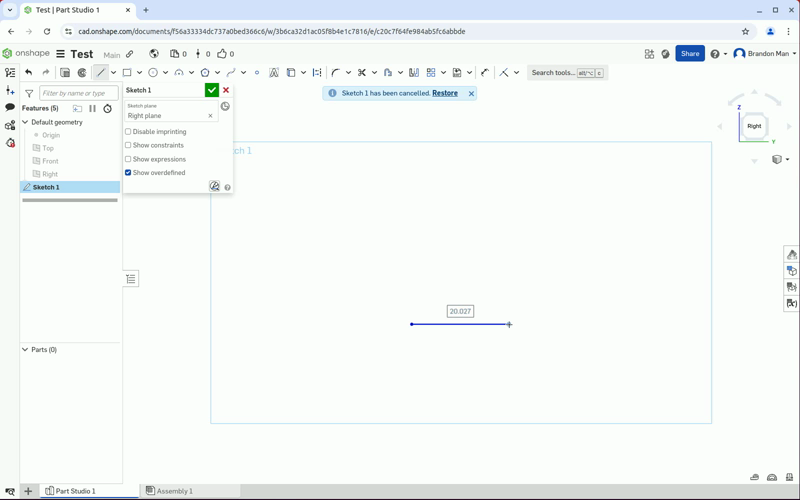
mouse_move(509, 218)
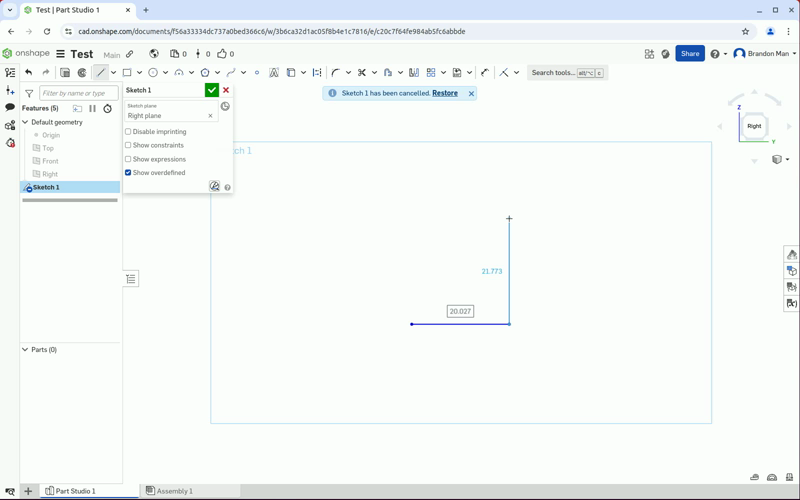
click(509, 218)
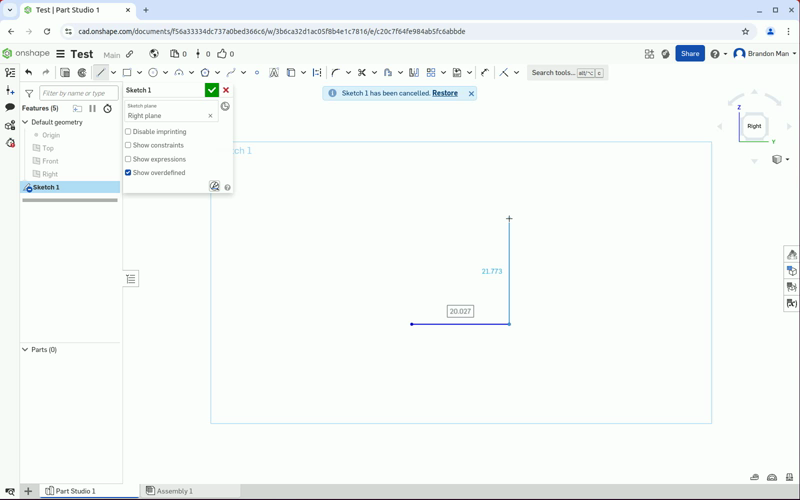
key_up(shift)
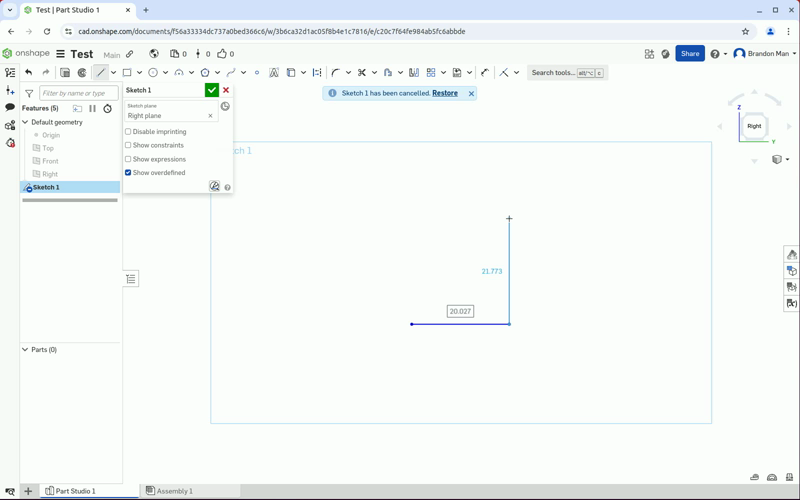
key_down(shift)
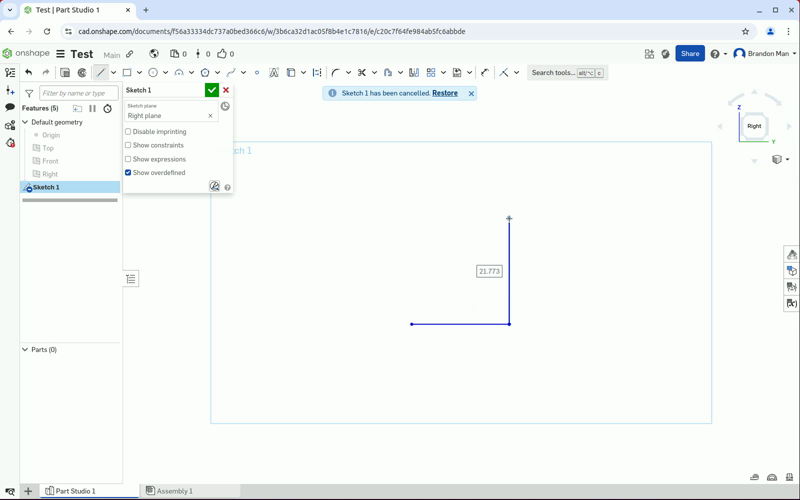
mouse_move(411, 218)
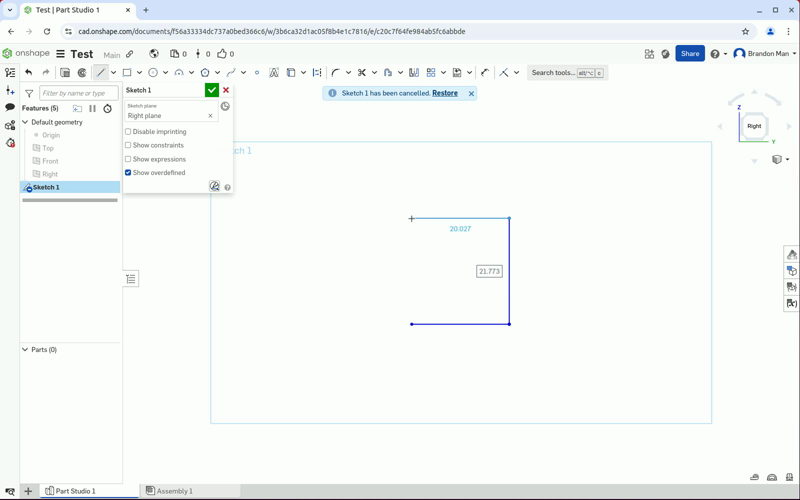
click(411, 218)
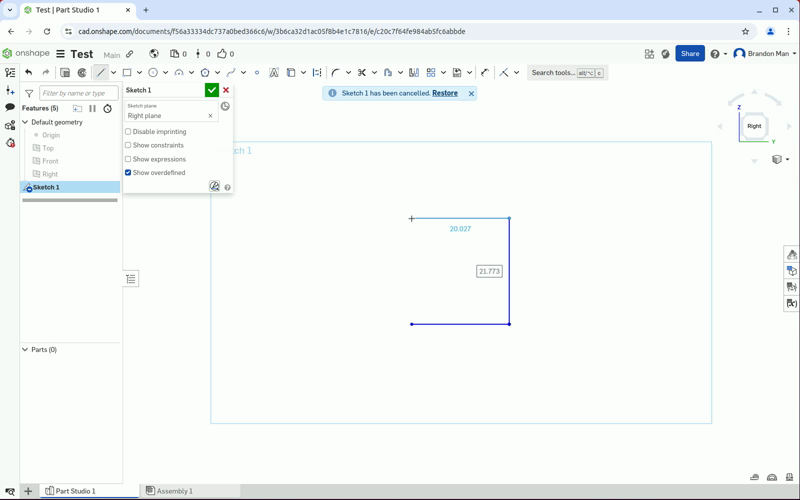
key_up(shift)
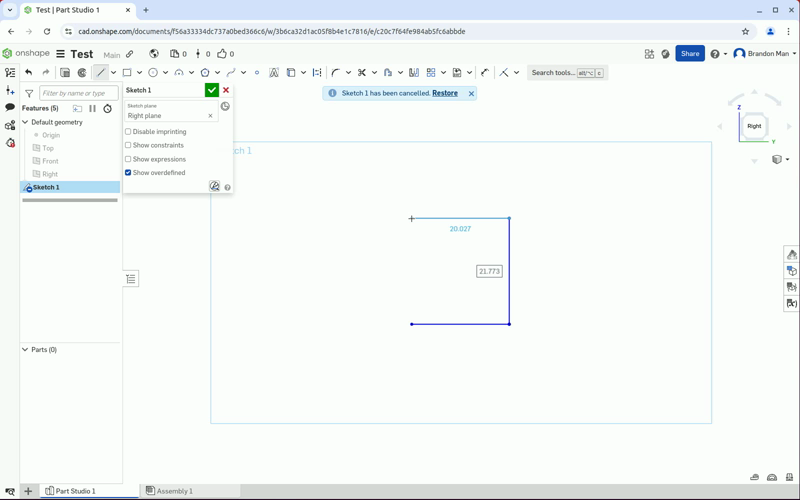
key_down(shift)
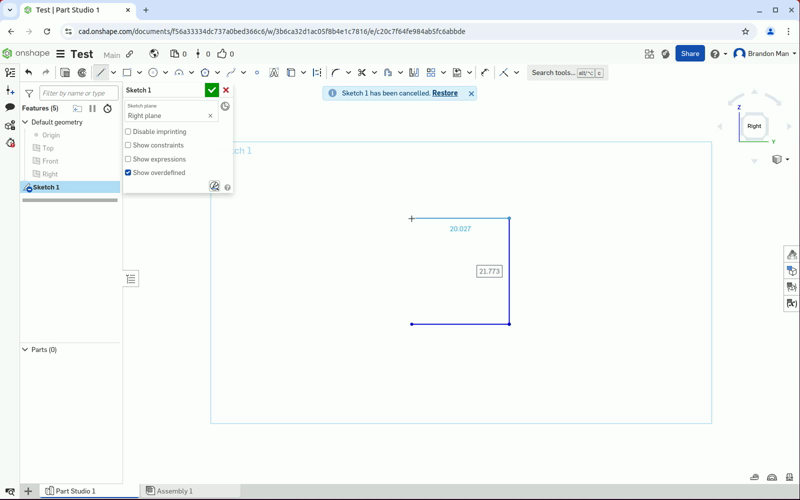
mouse_move(411, 324)
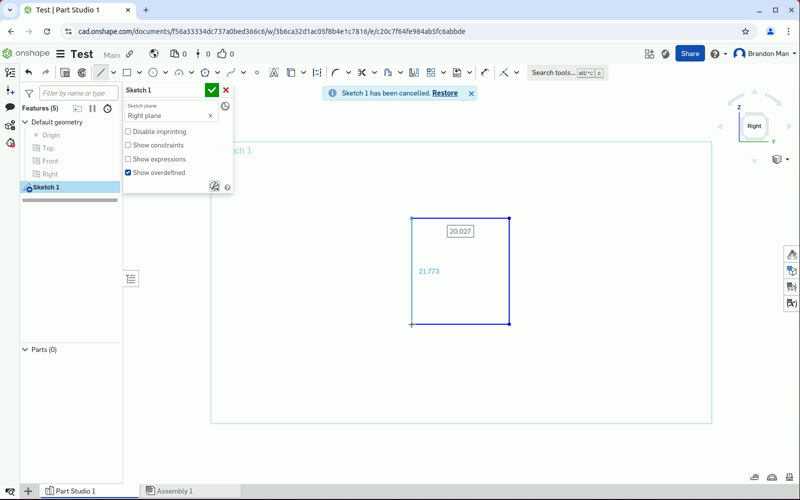
key_up(shift)
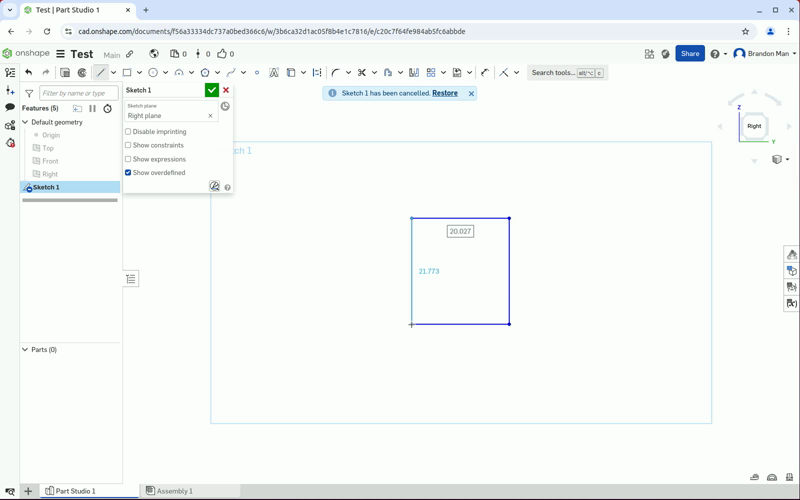
click(411, 324)
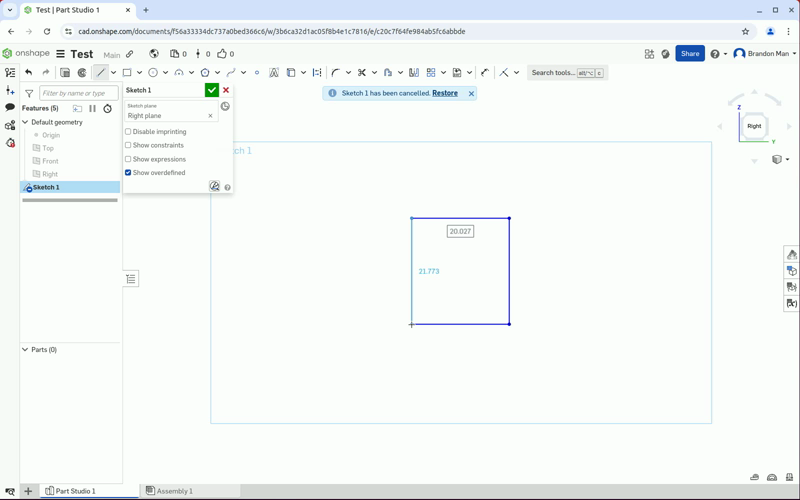
key(esc)
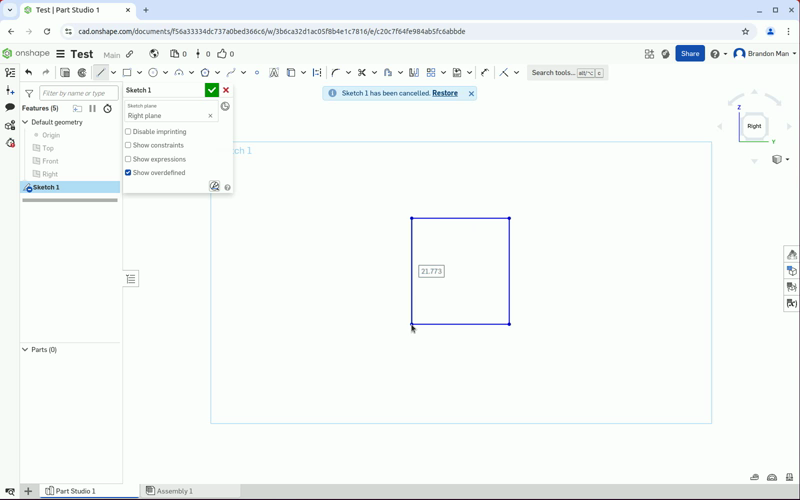
key(a)
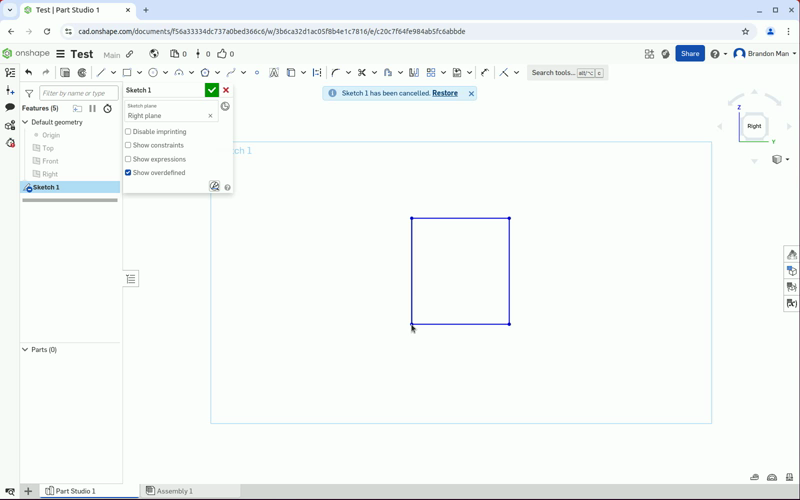
key_down(shift)
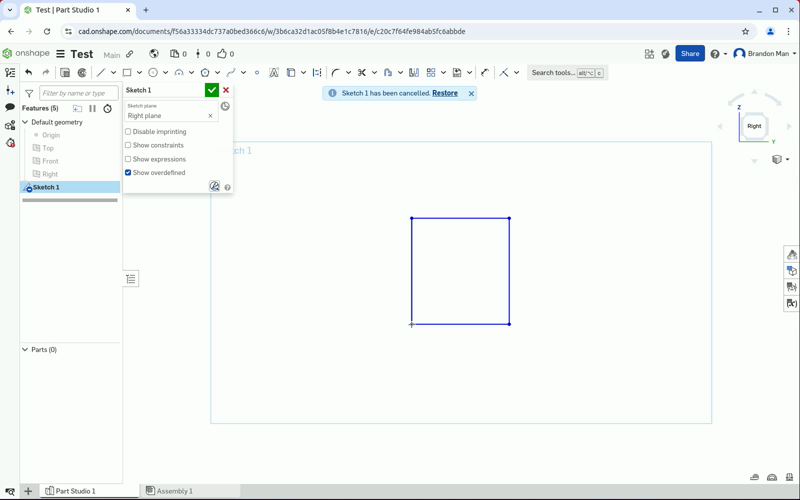
mouse_move(420, 308)
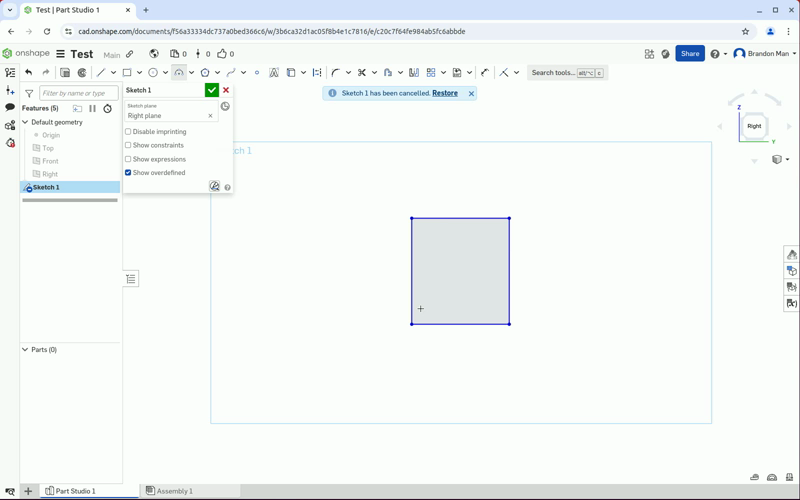
click(420, 308)
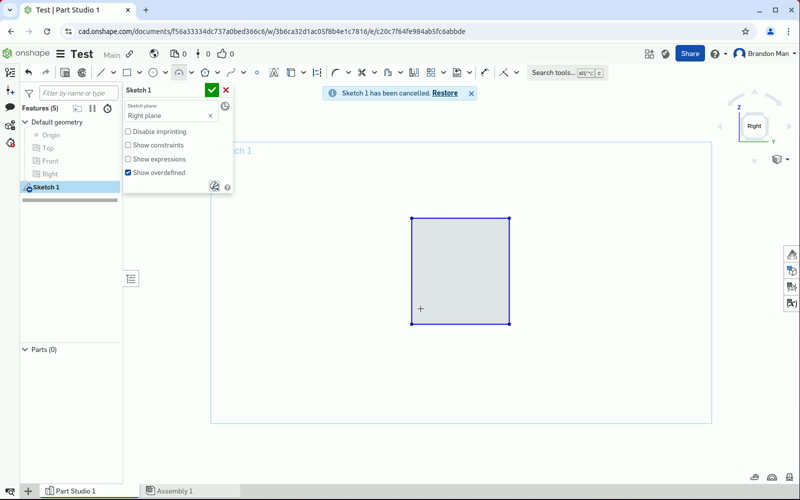
key_up(shift)
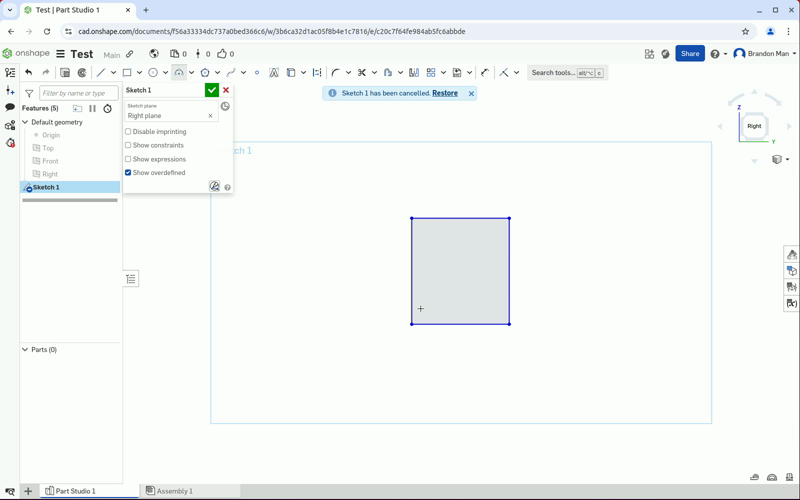
key_down(shift)
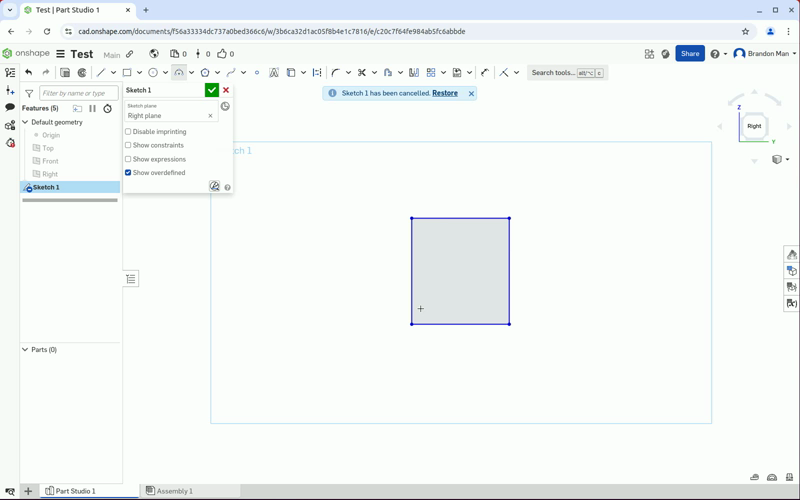
mouse_move(427, 315)
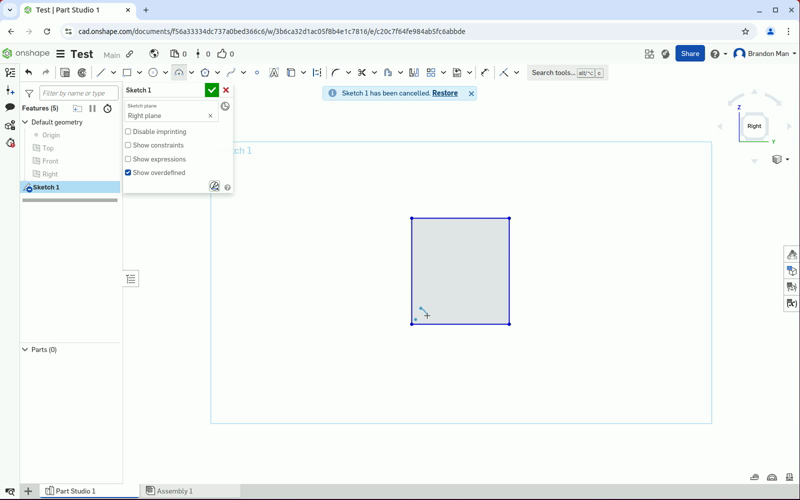
click(427, 315)
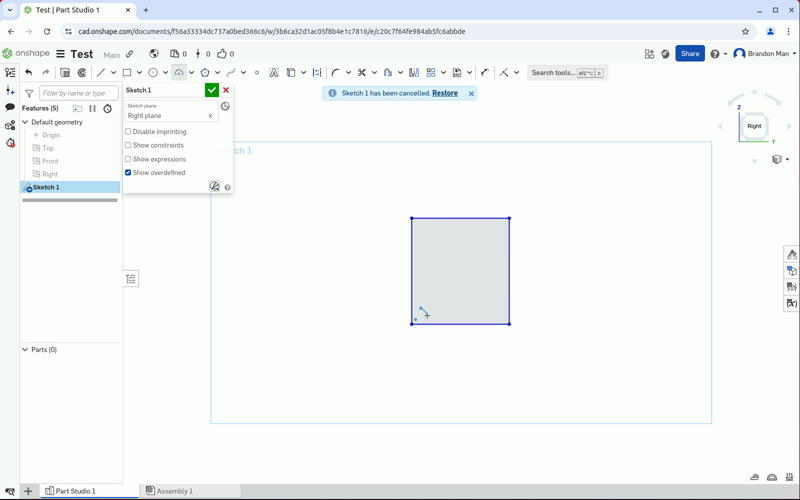
mouse_move(422, 312)
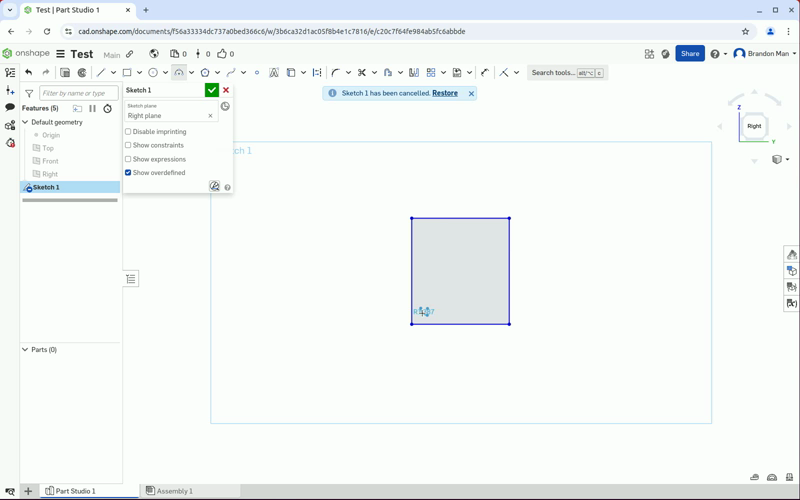
click(422, 312)
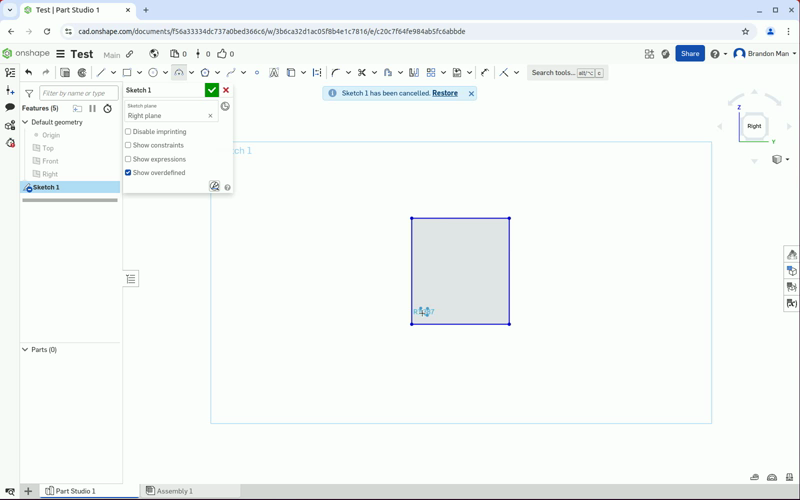
key_up(shift)
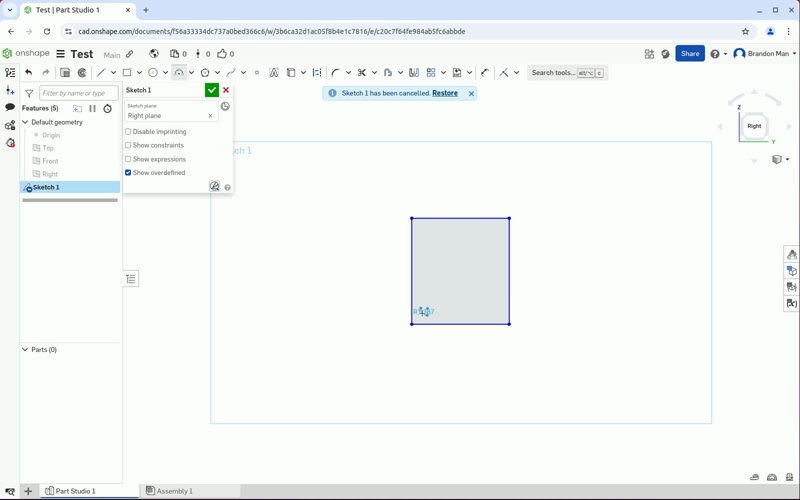
key(esc)
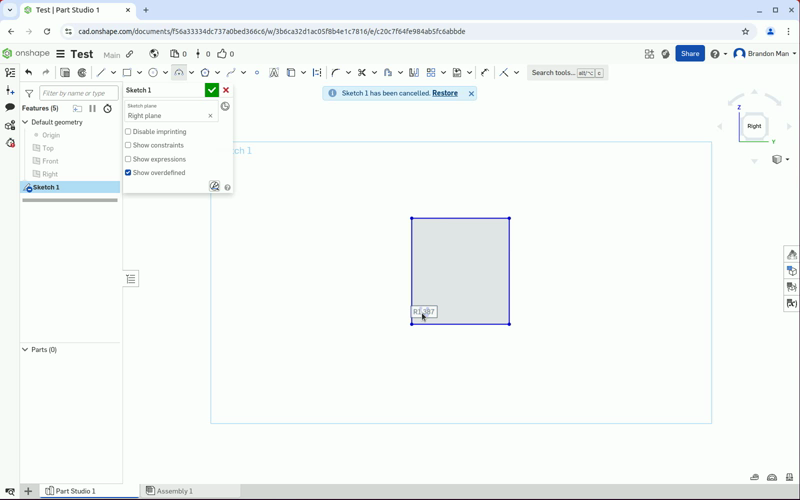
key(l)
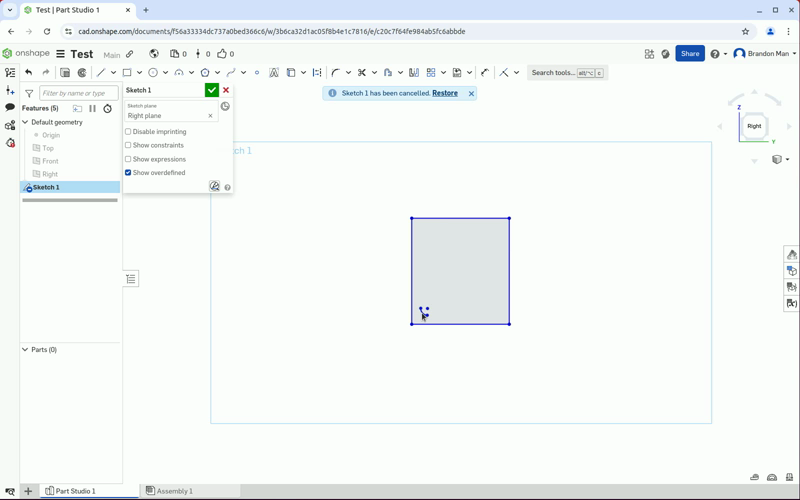
mouse_move(427, 315)
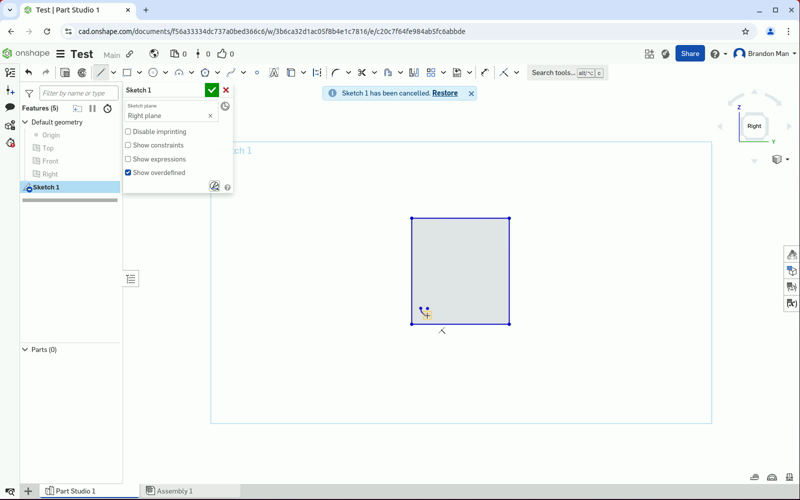
click(427, 315)
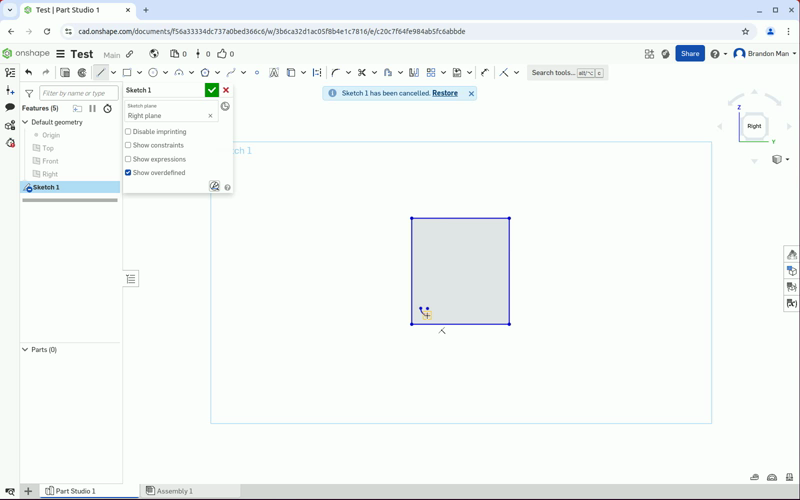
key_down(shift)
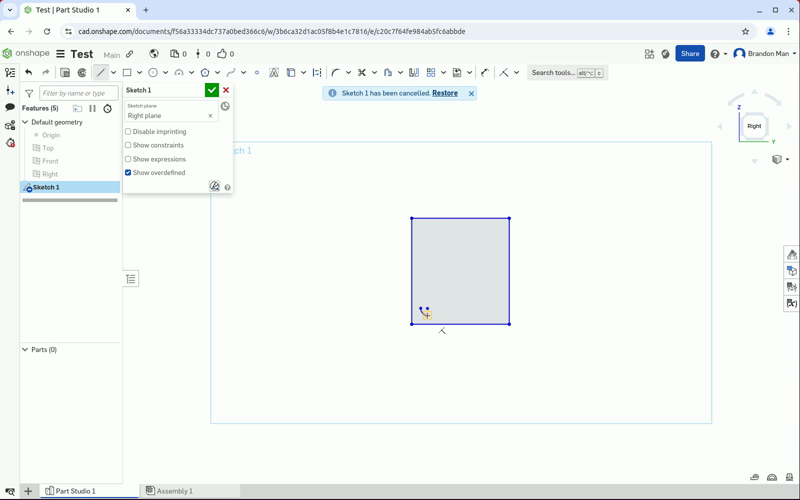
mouse_move(457, 315)
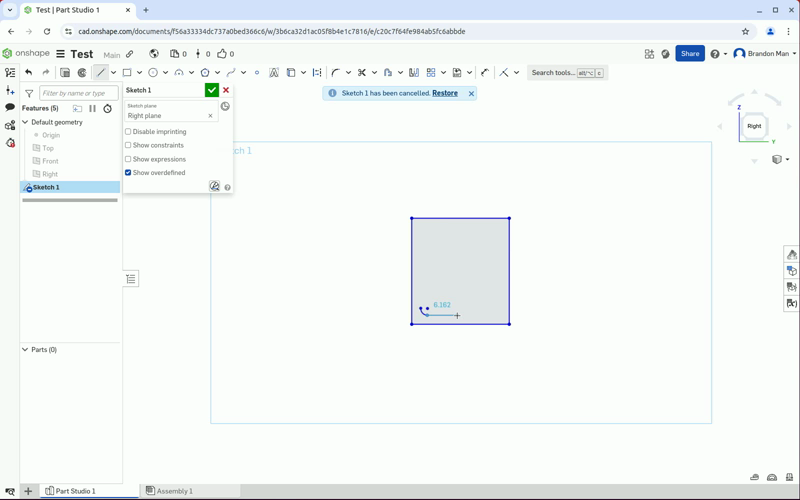
mouse_move(460, 315)
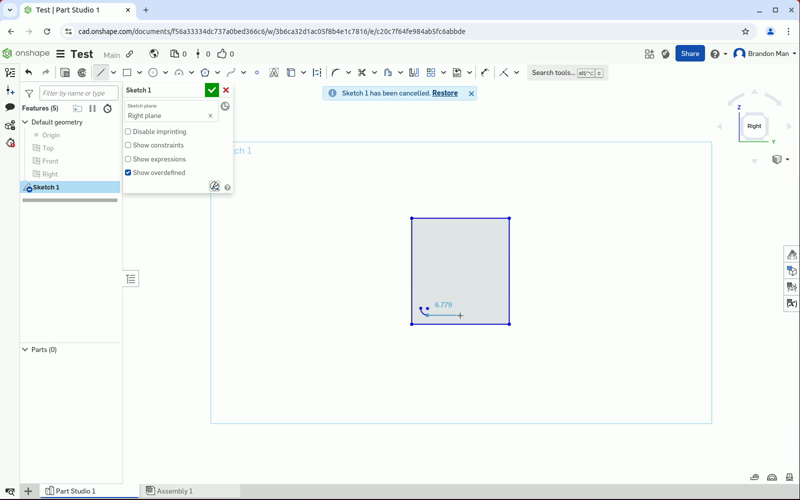
click(460, 315)
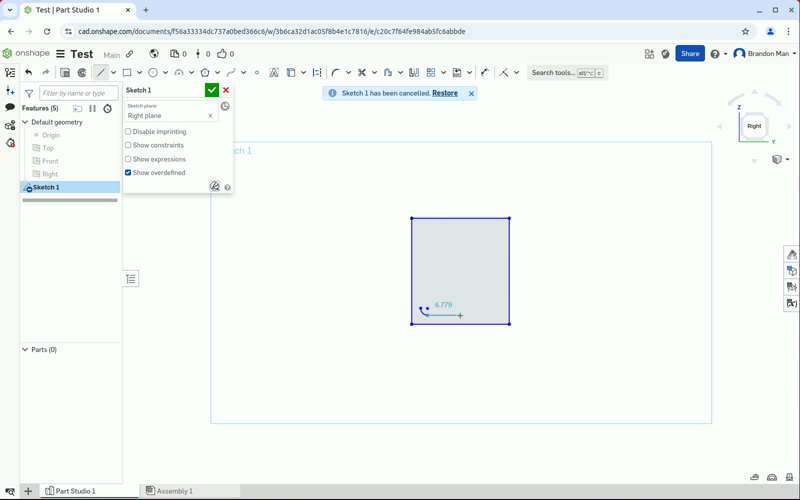
key_up(shift)
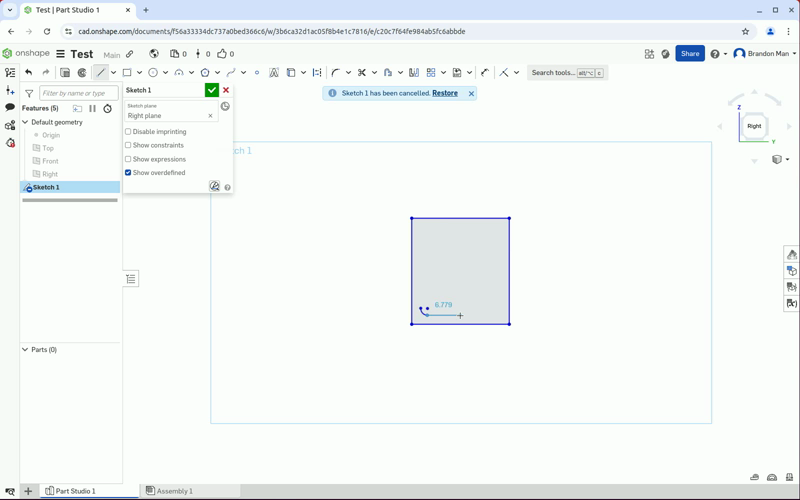
key_down(shift)
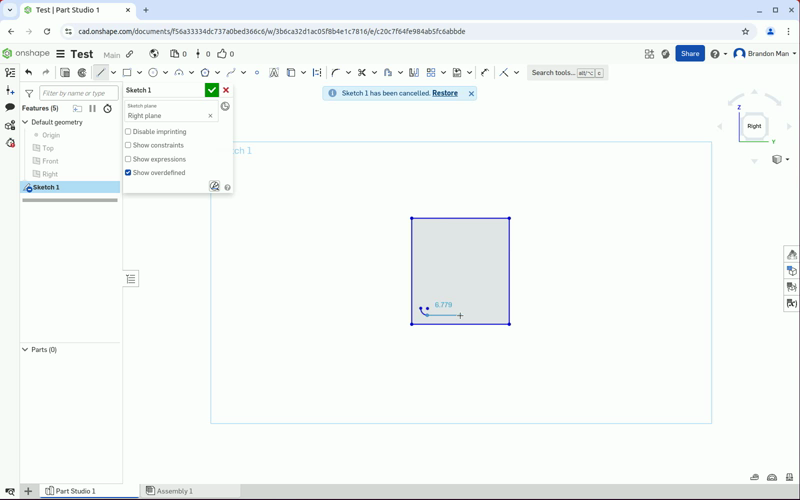
mouse_move(490, 315)
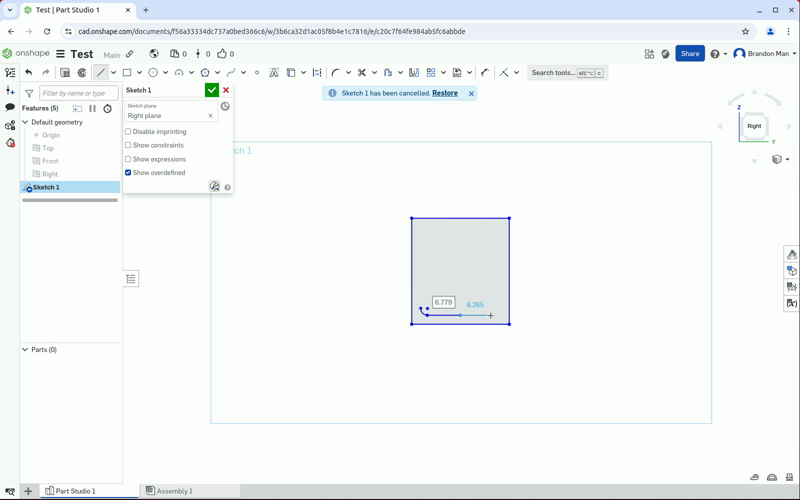
mouse_move(492, 315)
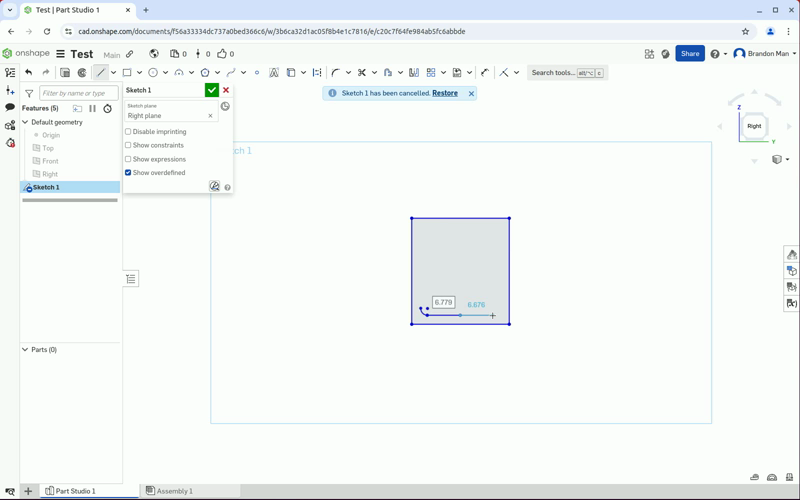
click(492, 315)
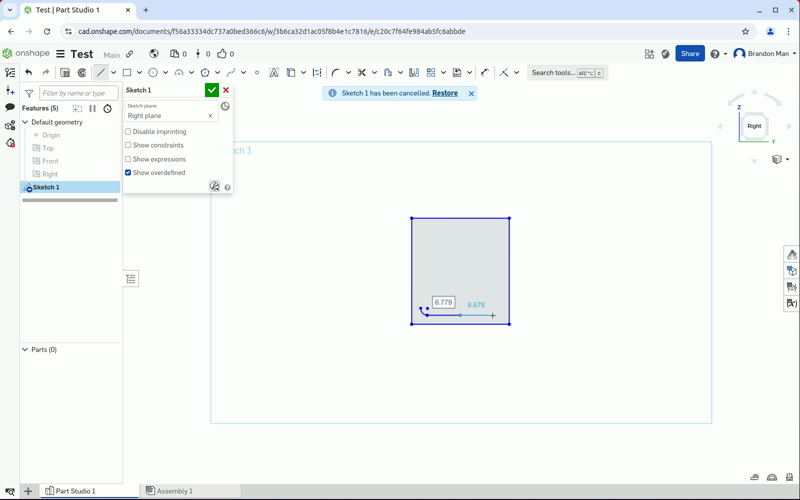
key_up(shift)
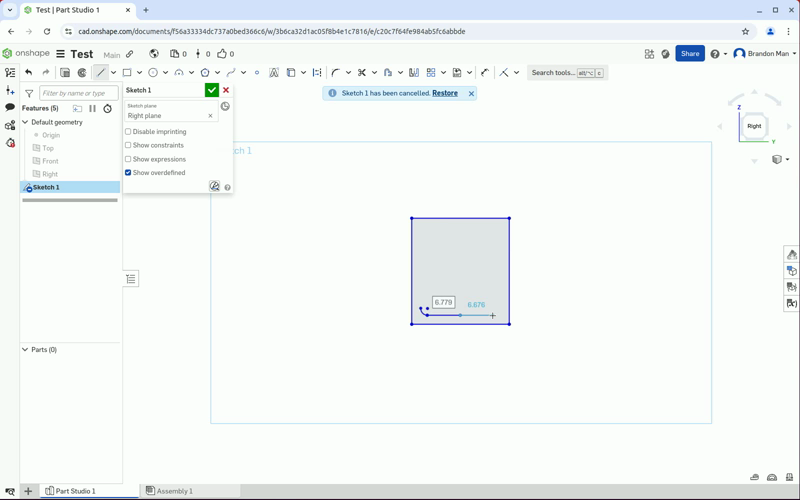
key(esc)
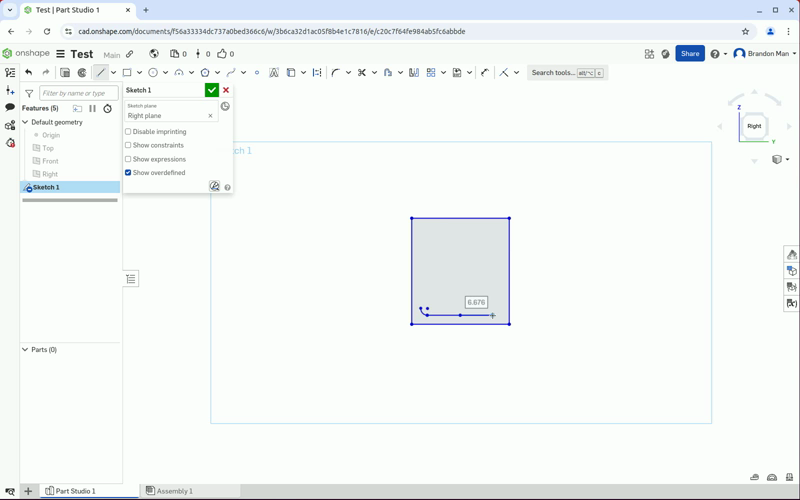
key(a)
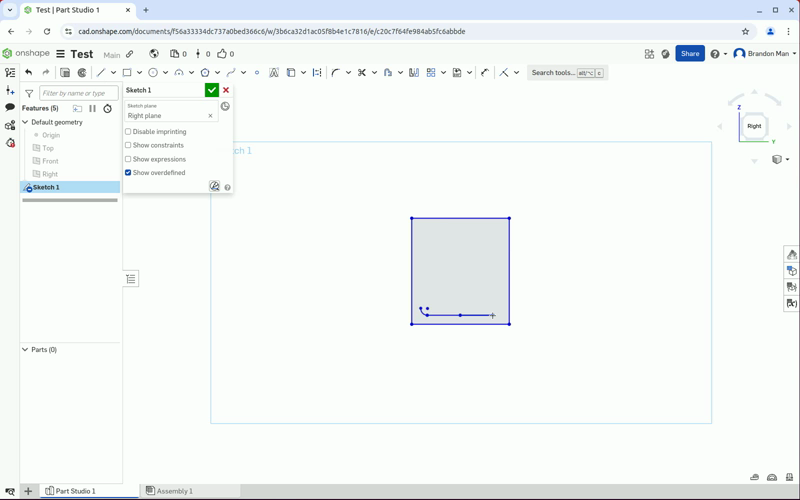
mouse_move(492, 315)
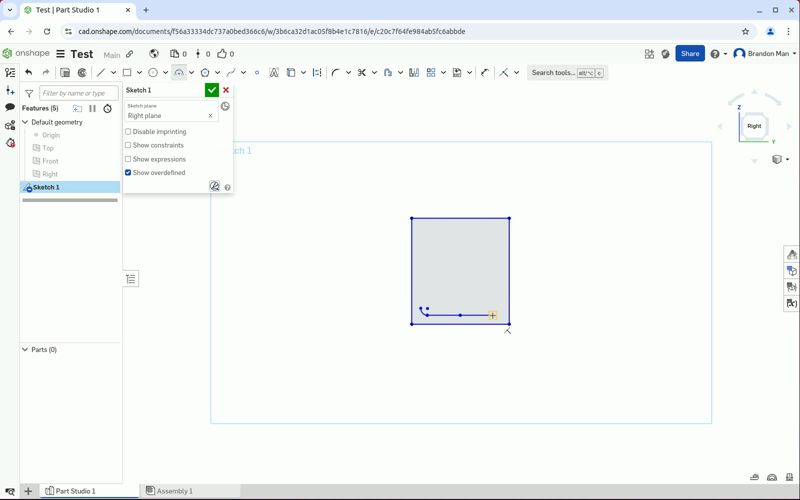
click(492, 315)
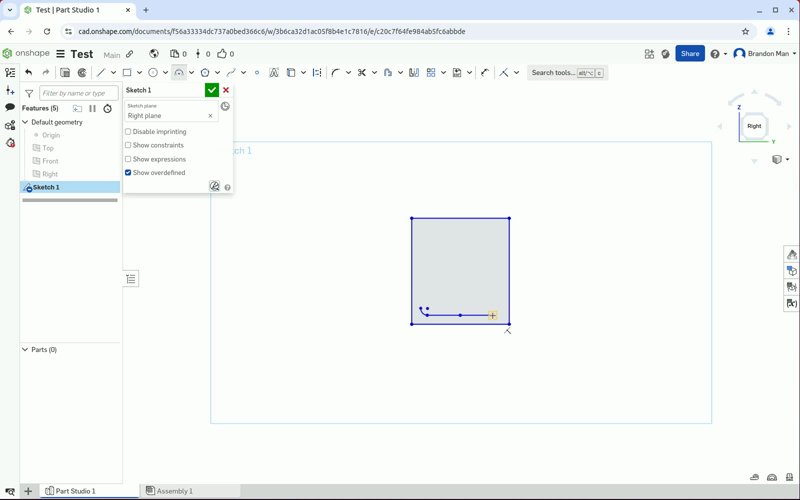
key_down(shift)
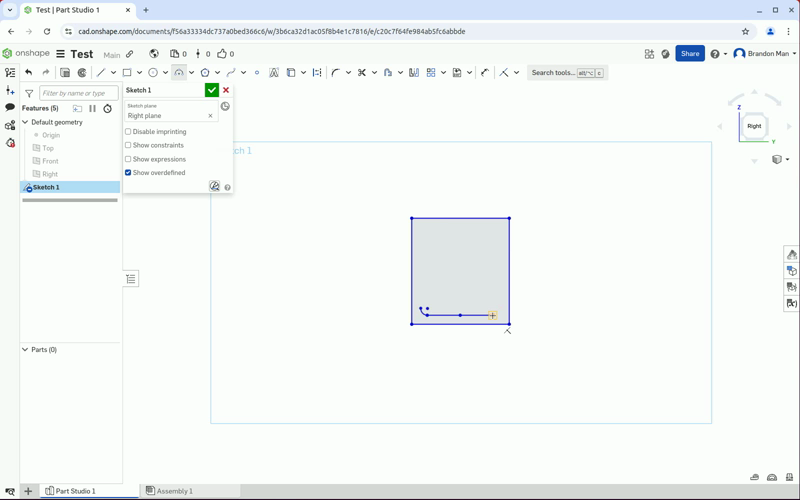
mouse_move(500, 308)
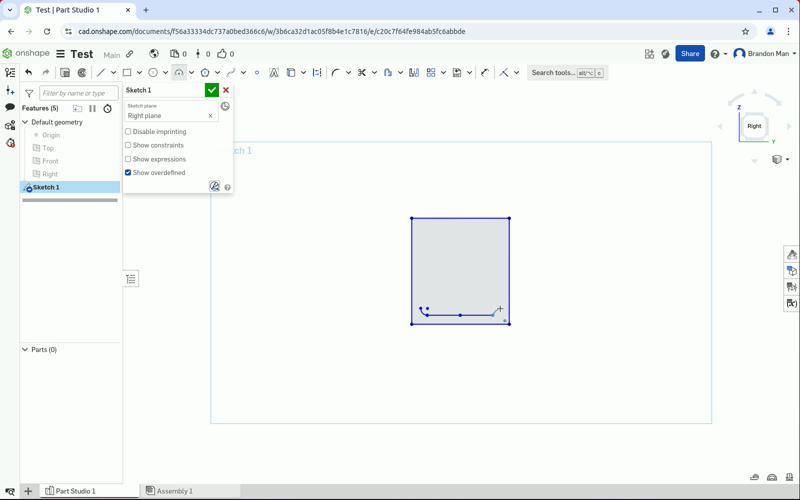
click(500, 308)
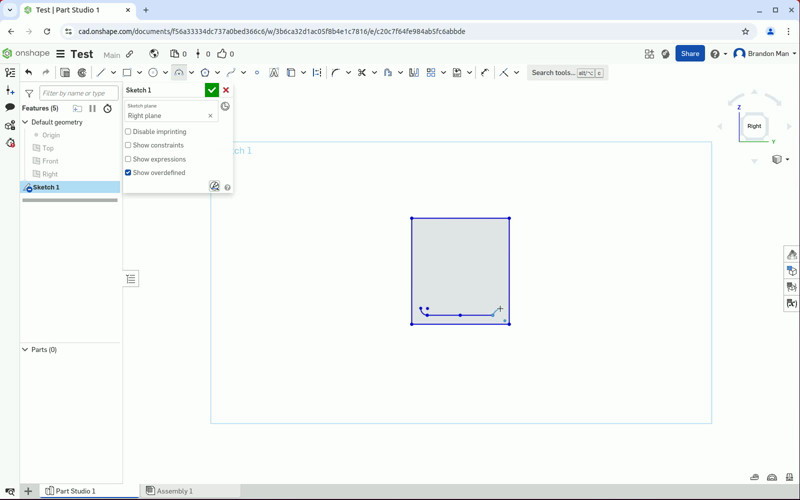
mouse_move(498, 313)
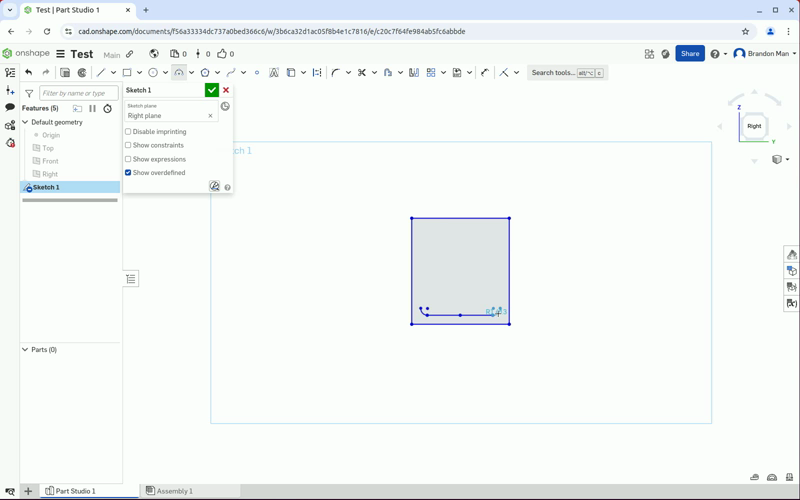
click(498, 313)
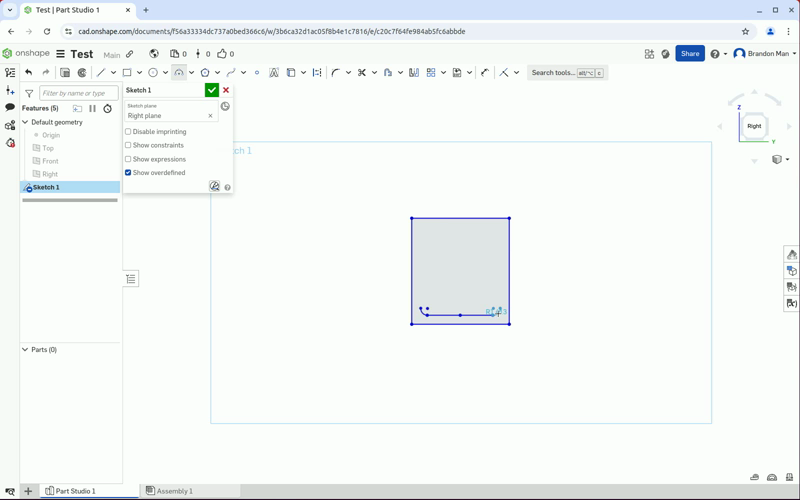
key_up(shift)
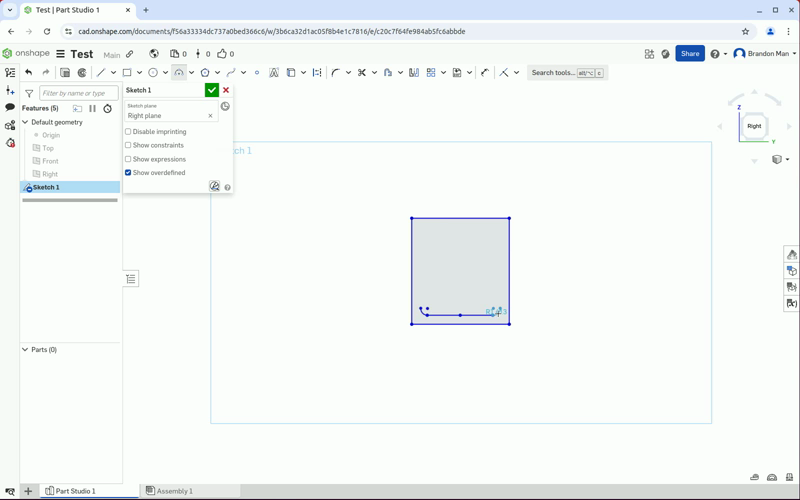
key(esc)
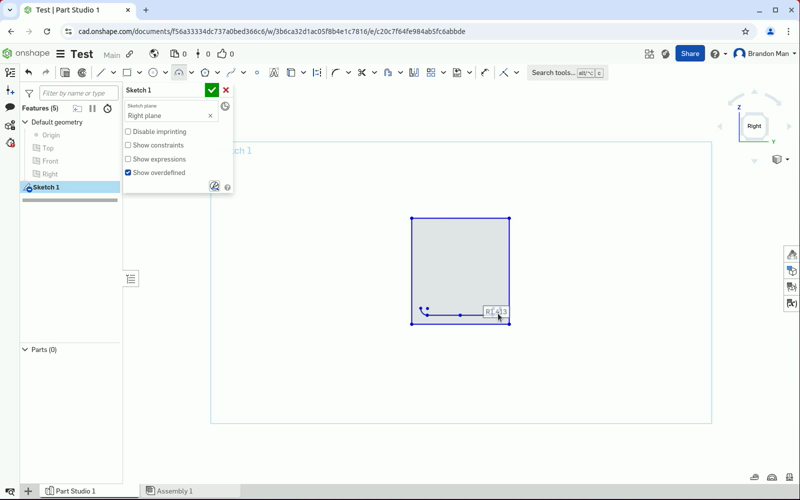
key(l)
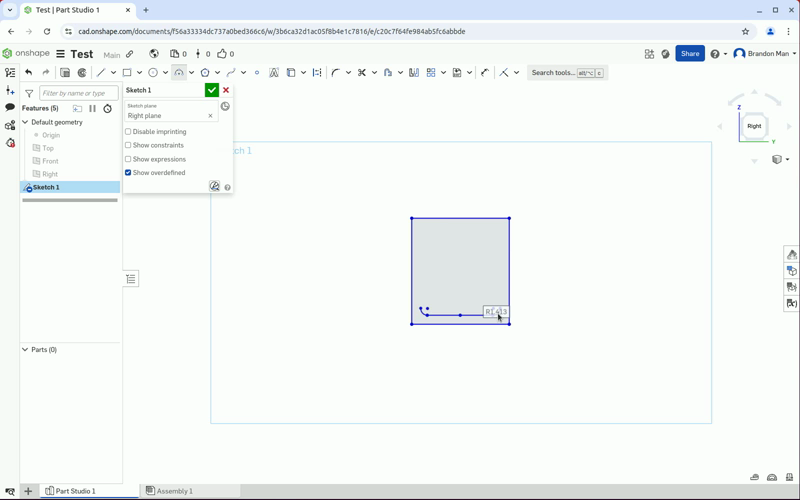
mouse_move(500, 308)
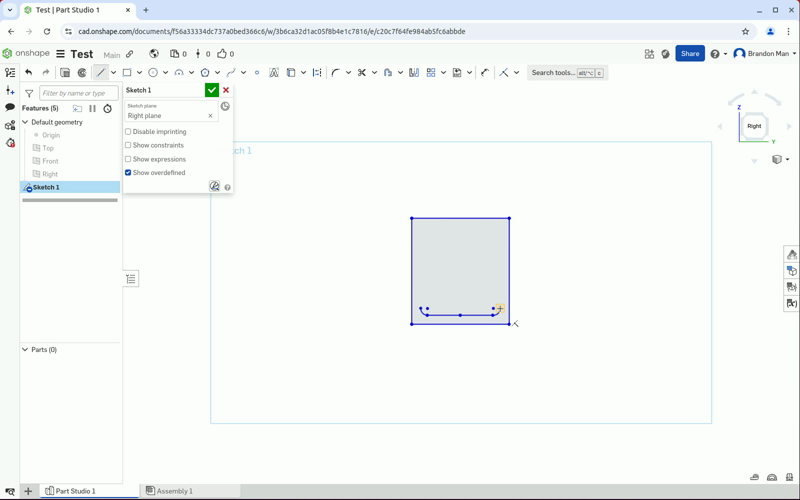
click(500, 308)
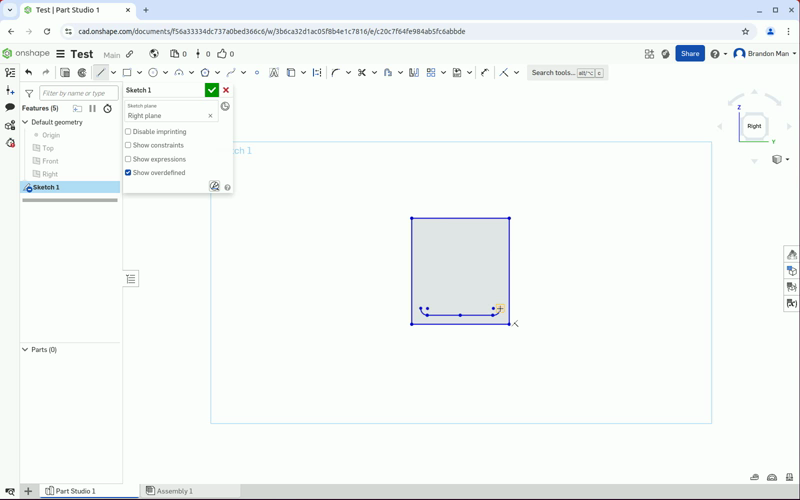
key_down(shift)
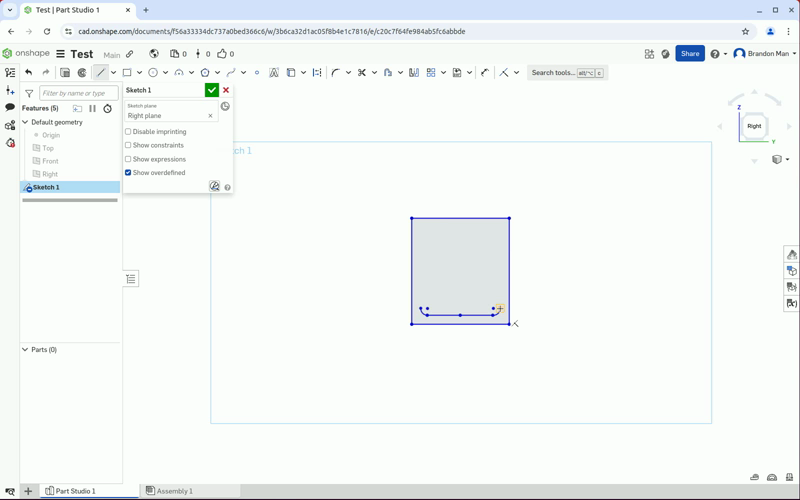
mouse_move(530, 308)
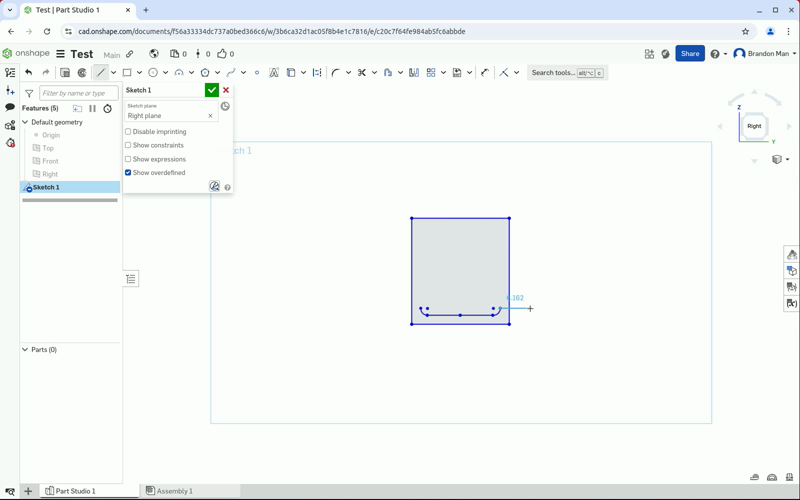
mouse_move(500, 270)
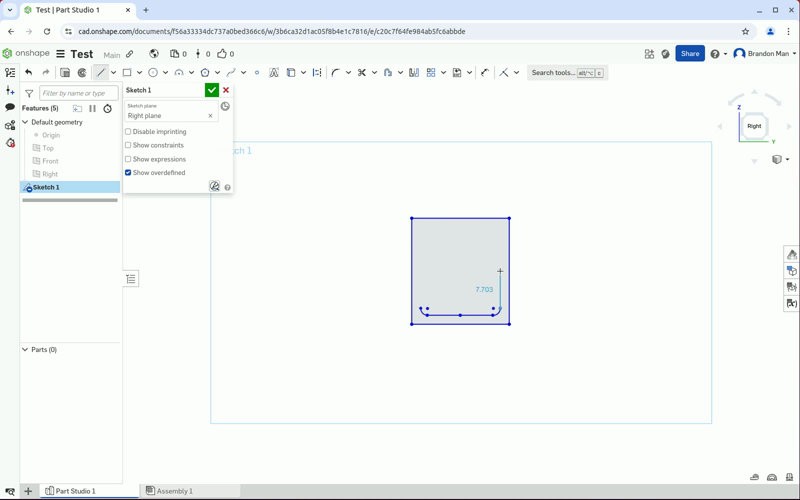
click(500, 270)
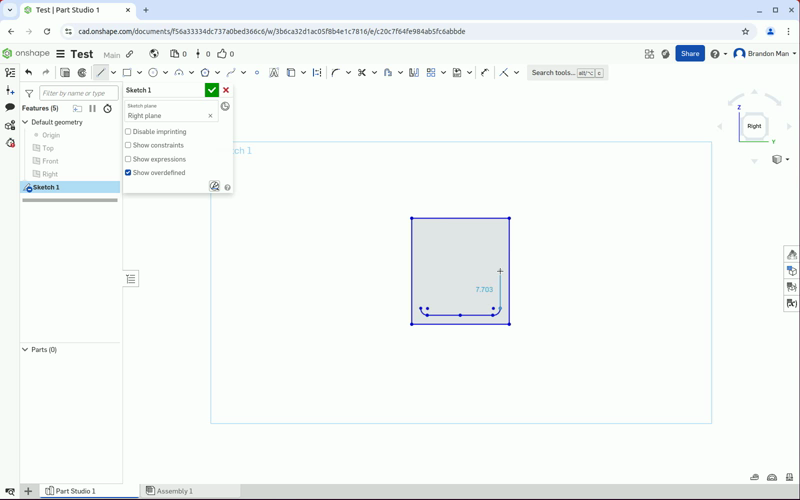
key_up(shift)
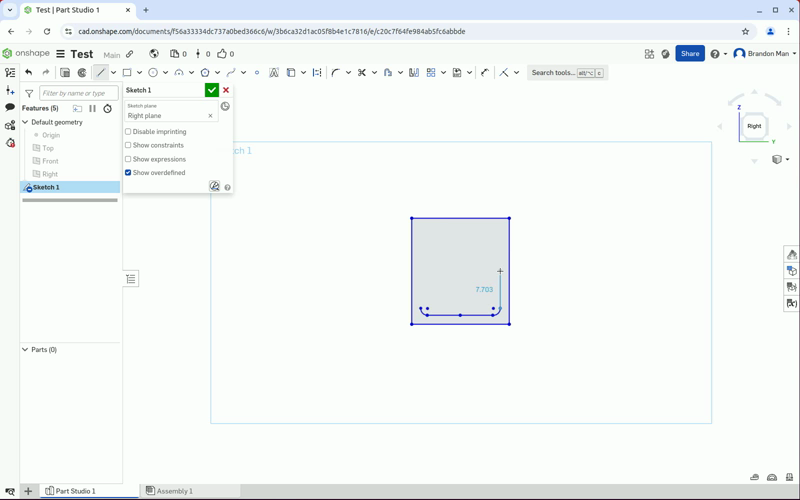
key_down(shift)
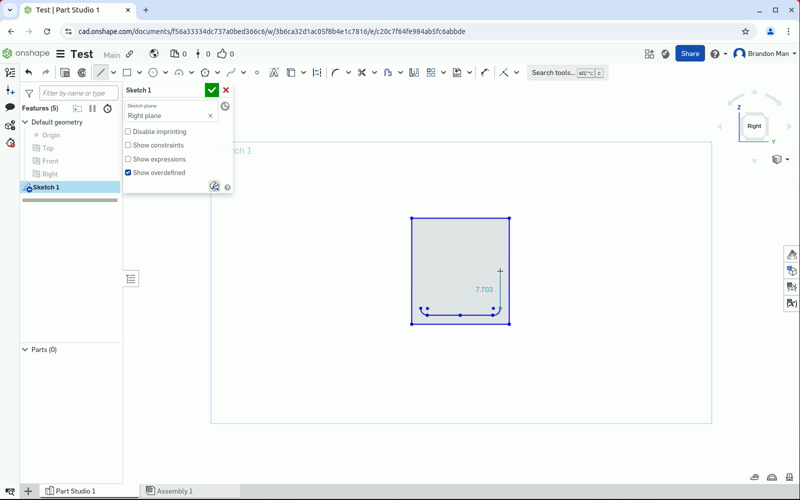
mouse_move(530, 270)
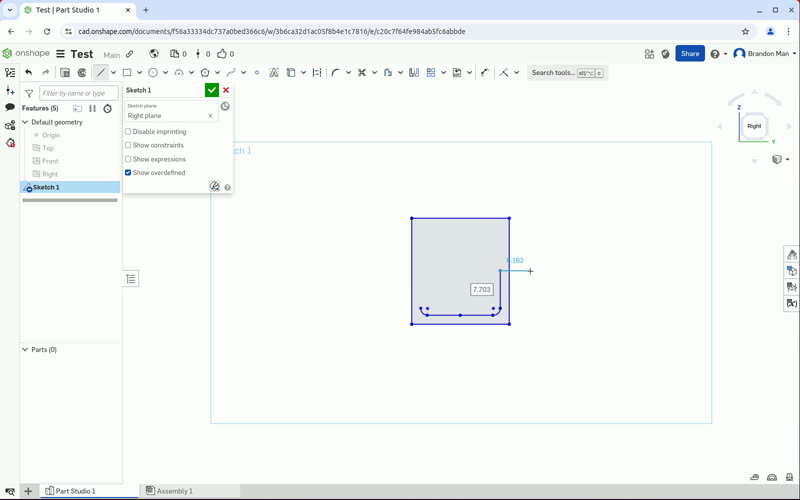
mouse_move(500, 234)
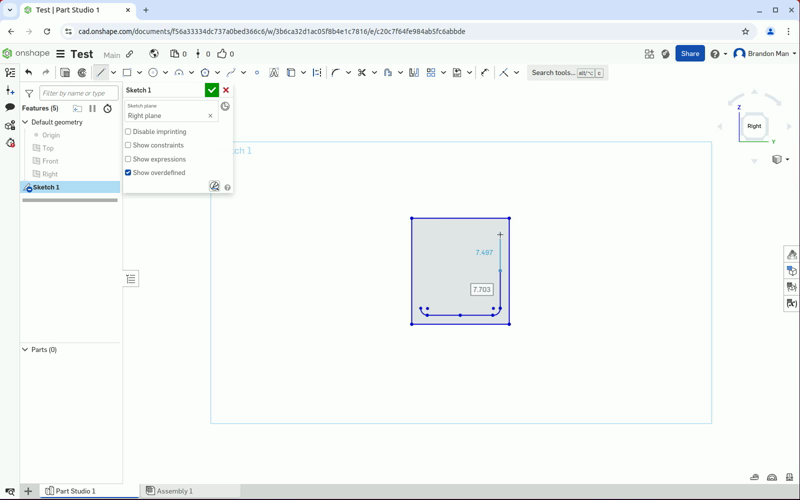
click(500, 234)
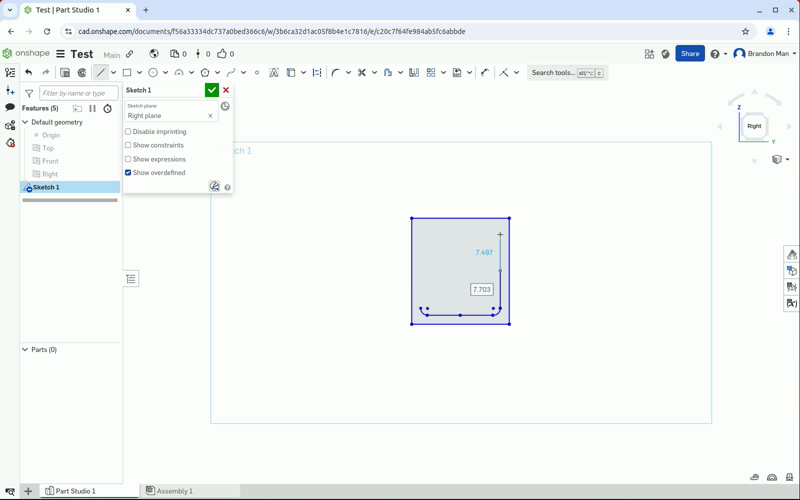
key_up(shift)
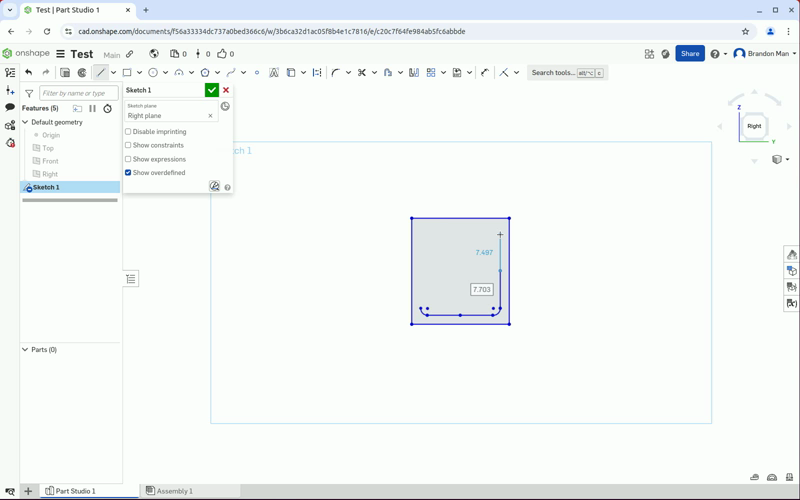
key(esc)
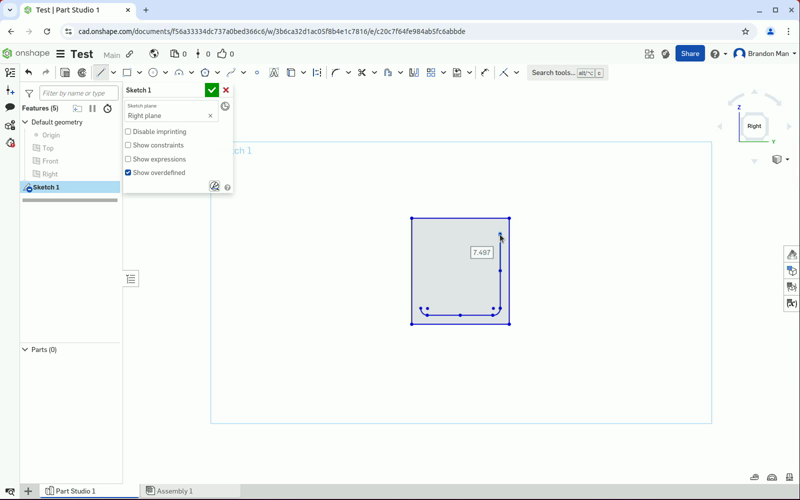
key(a)
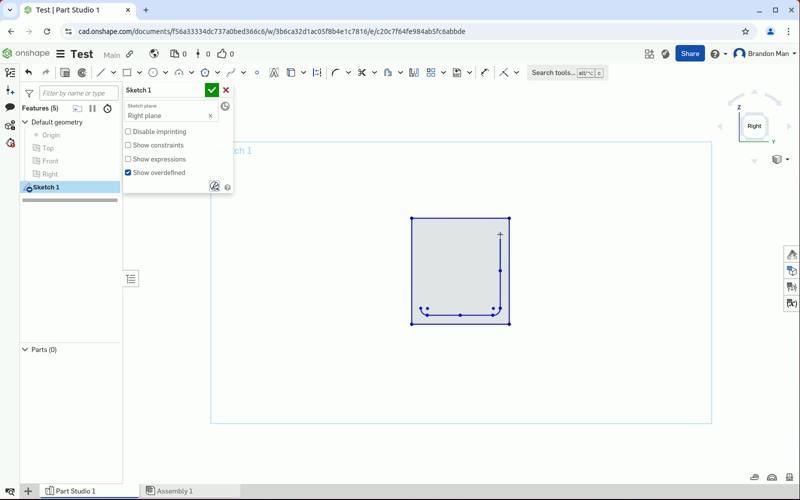
mouse_move(500, 234)
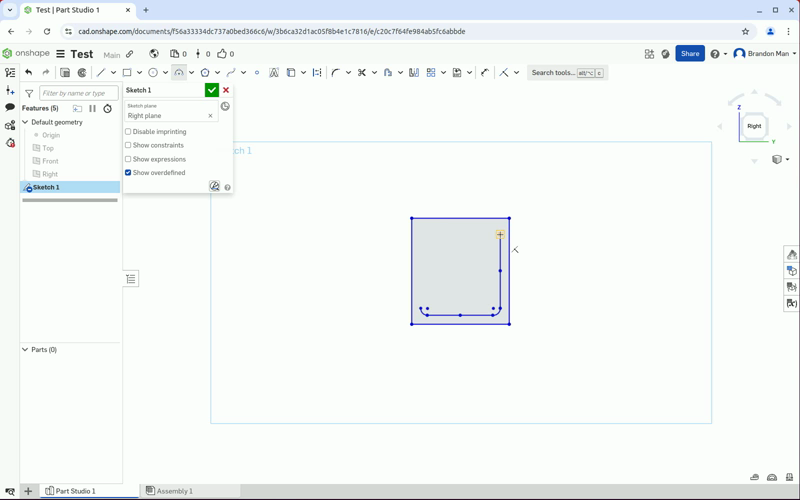
click(500, 234)
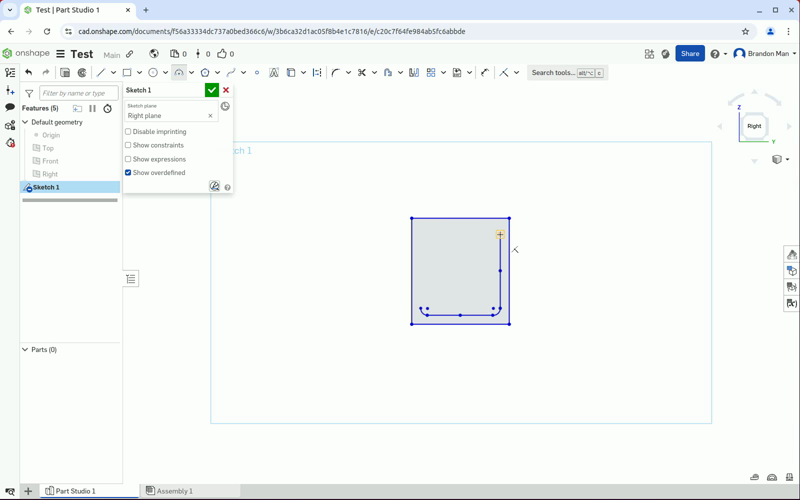
key_down(shift)
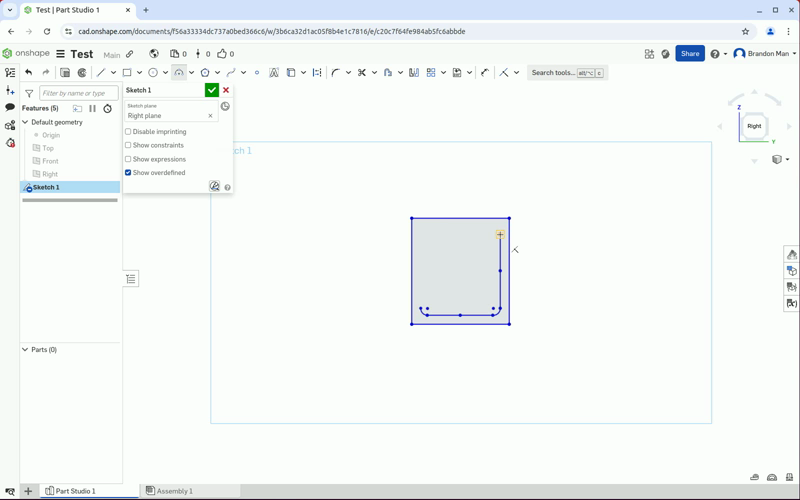
mouse_move(492, 227)
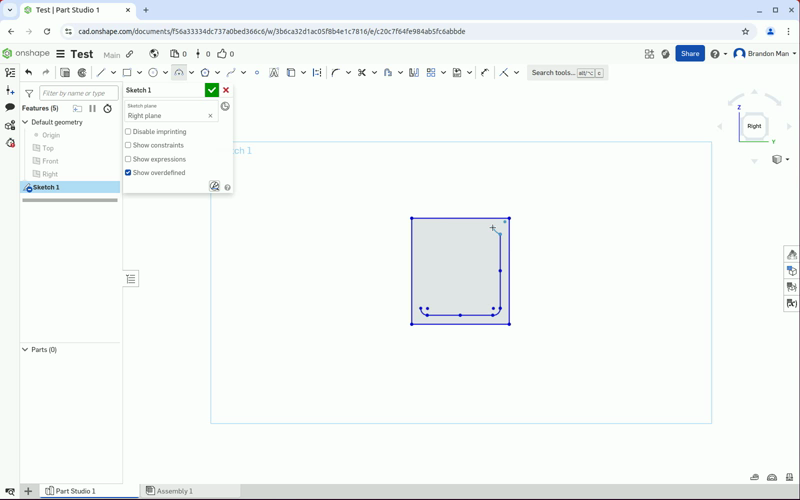
click(492, 227)
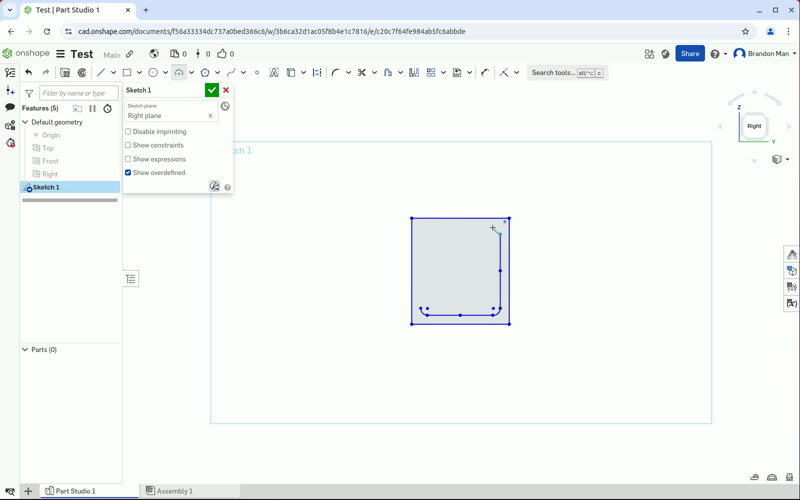
mouse_move(498, 228)
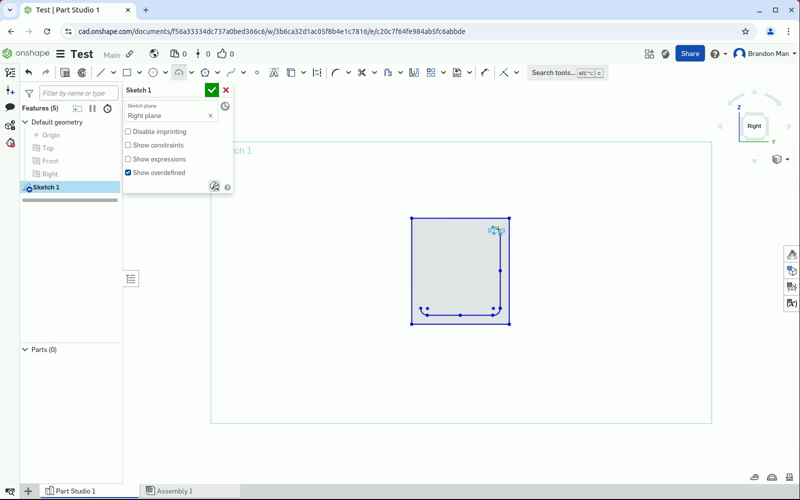
click(498, 228)
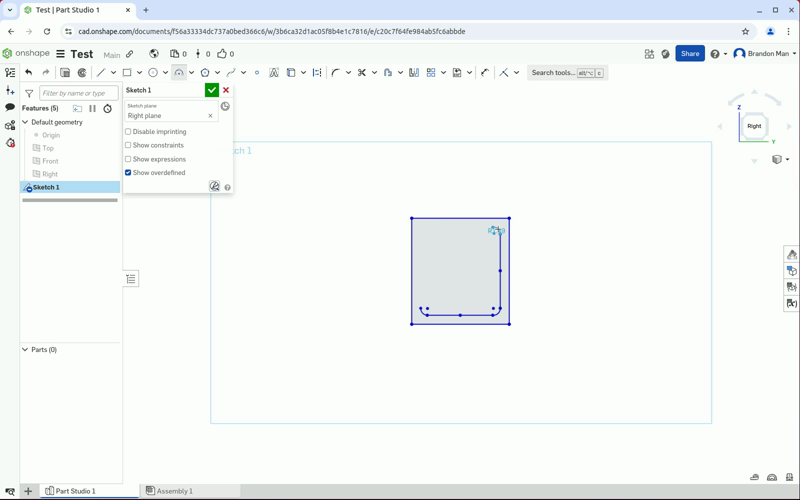
key_up(shift)
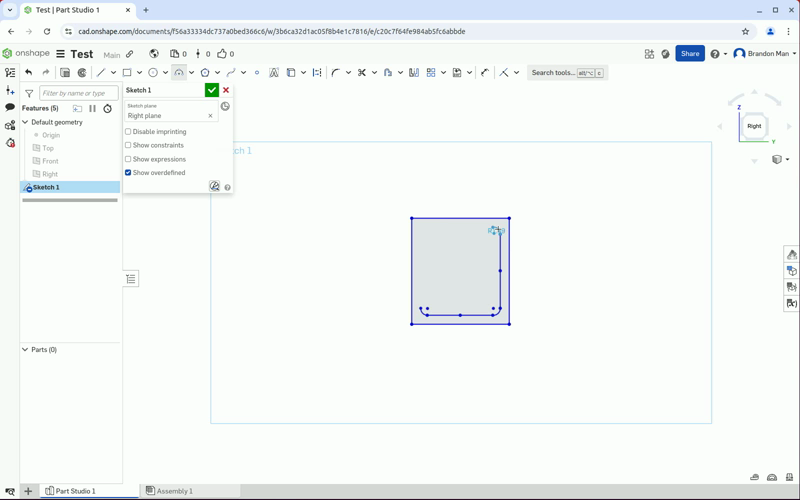
key(esc)
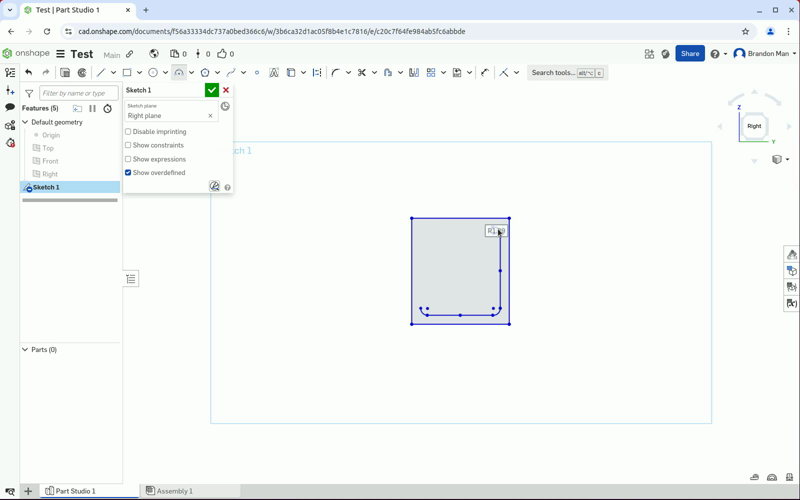
key(l)
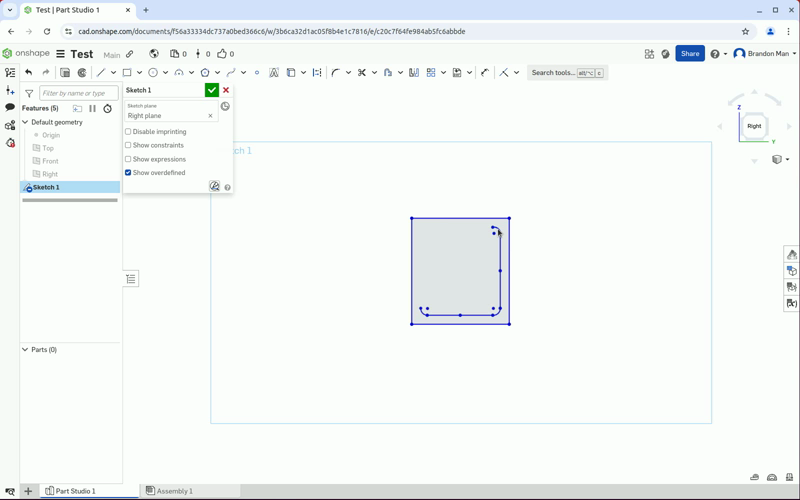
mouse_move(492, 227)
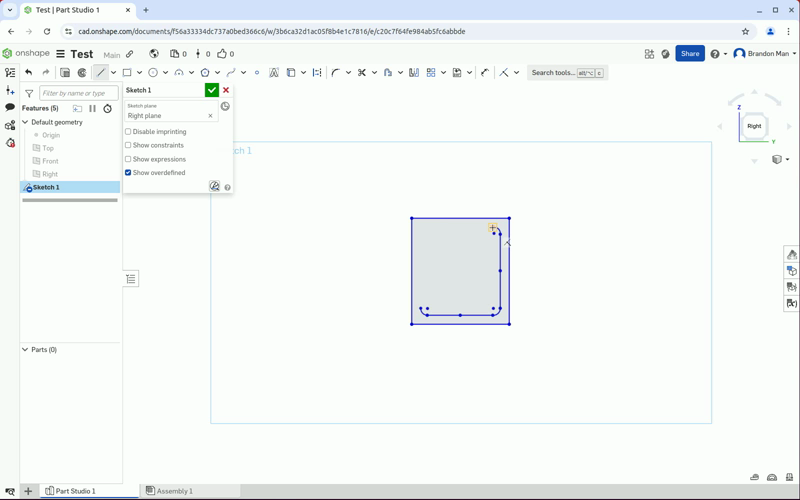
click(492, 227)
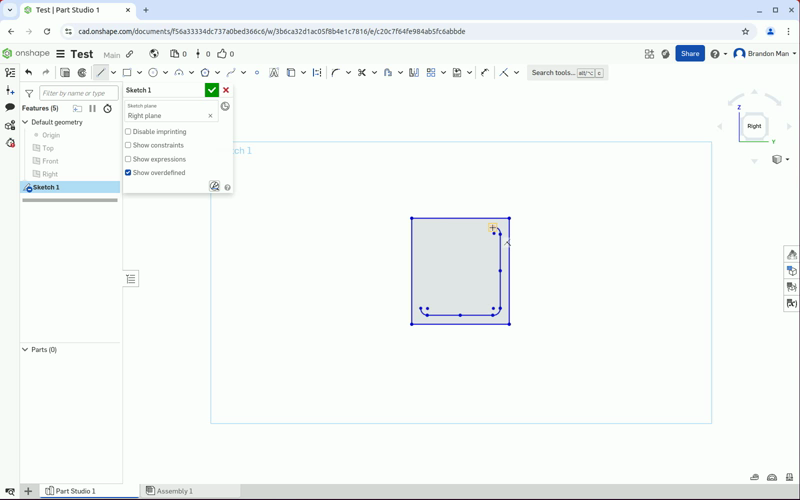
key_down(shift)
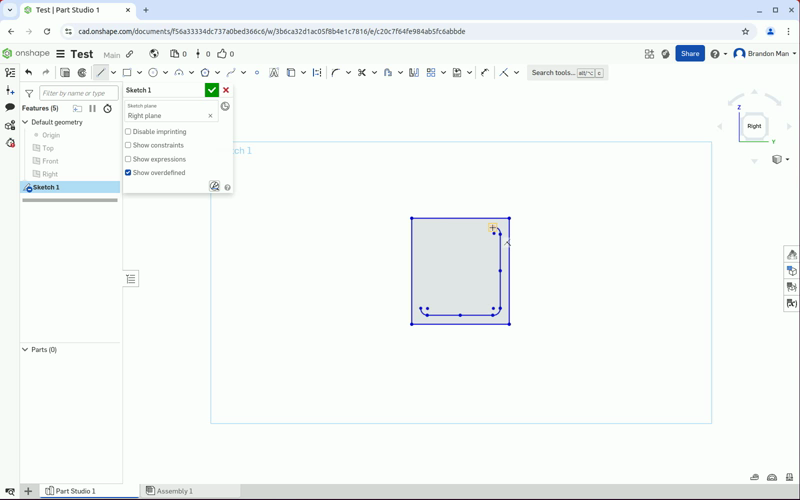
mouse_move(522, 227)
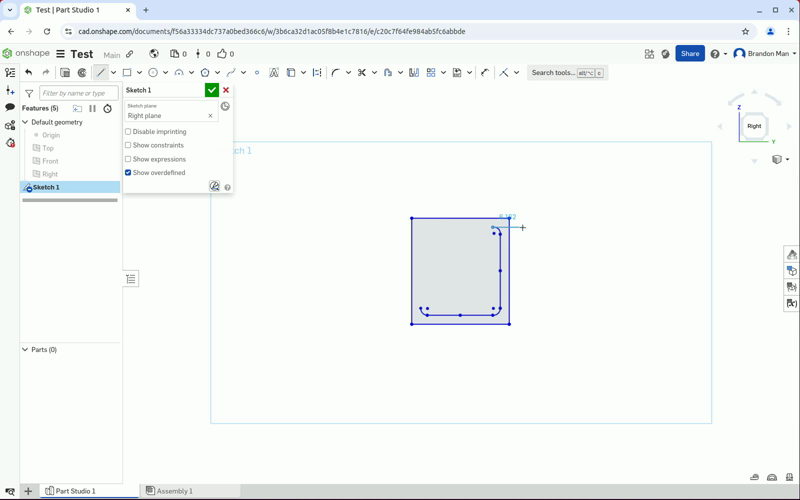
mouse_move(460, 227)
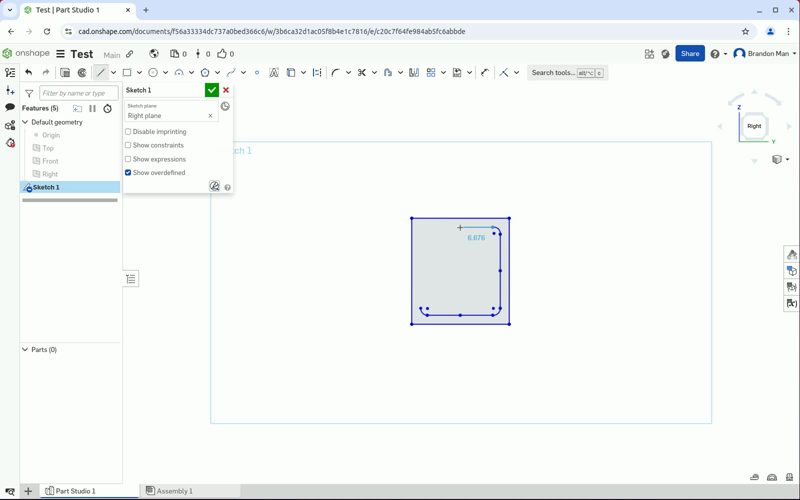
click(460, 227)
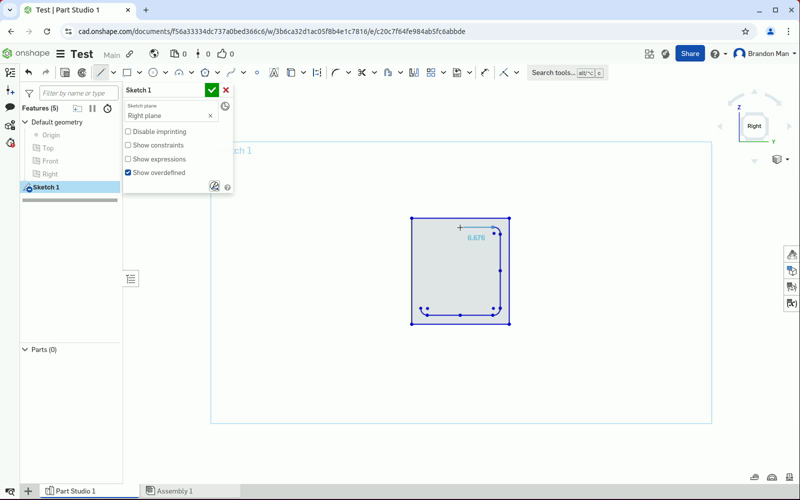
key_up(shift)
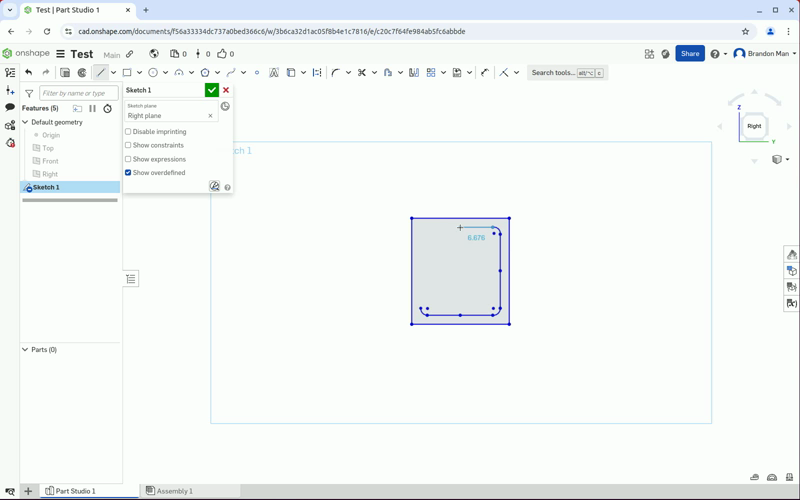
key_down(shift)
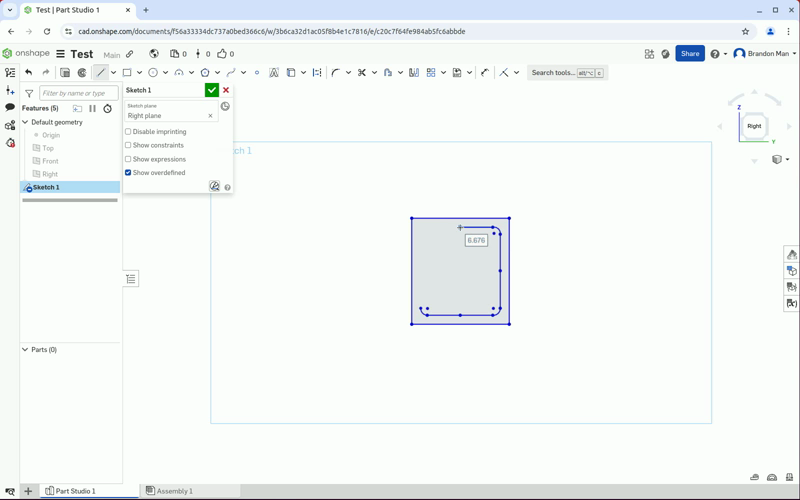
mouse_move(490, 227)
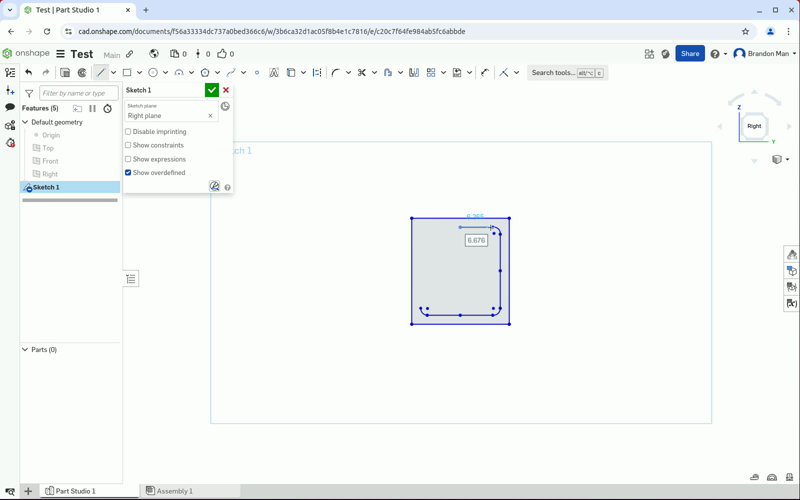
mouse_move(427, 227)
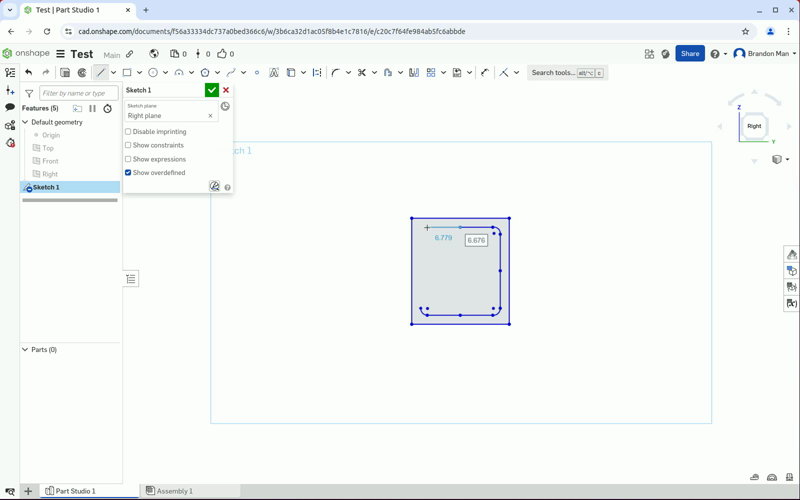
click(427, 227)
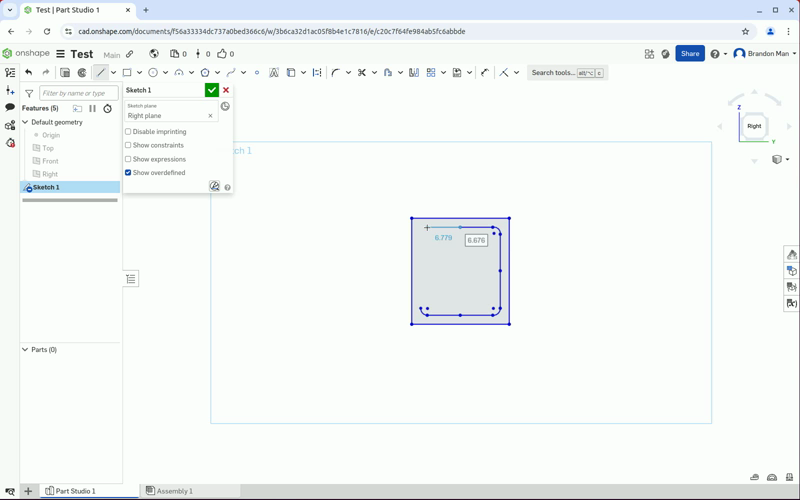
key_up(shift)
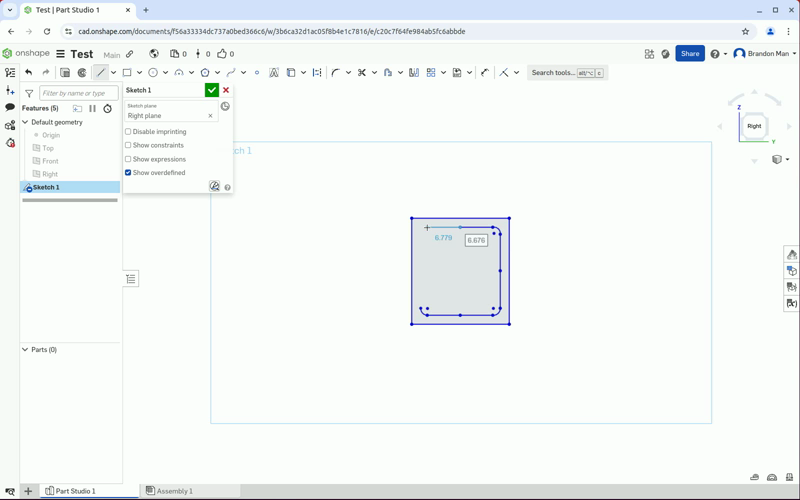
key(esc)
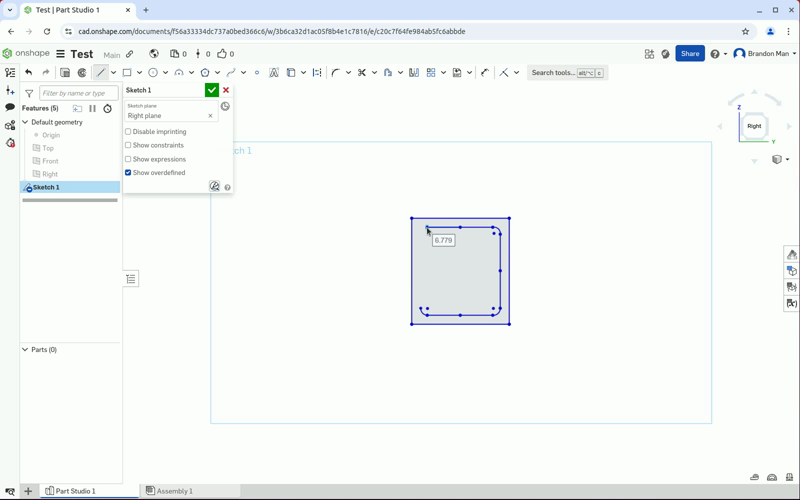
key(a)
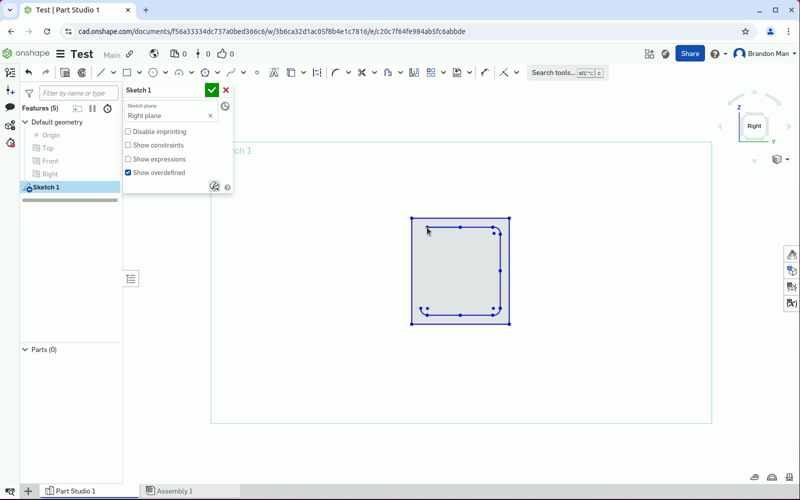
mouse_move(427, 227)
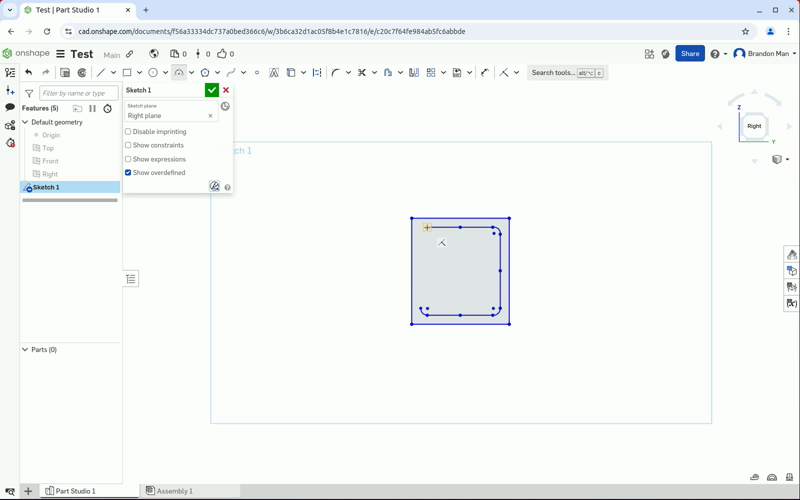
click(427, 227)
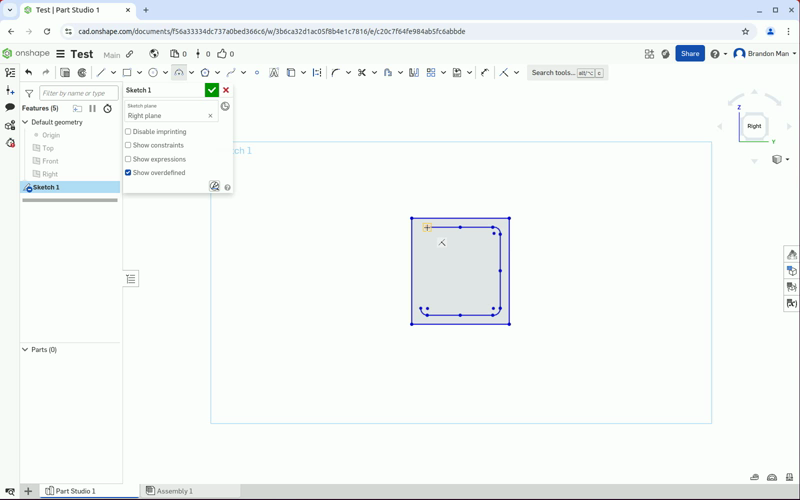
key_down(shift)
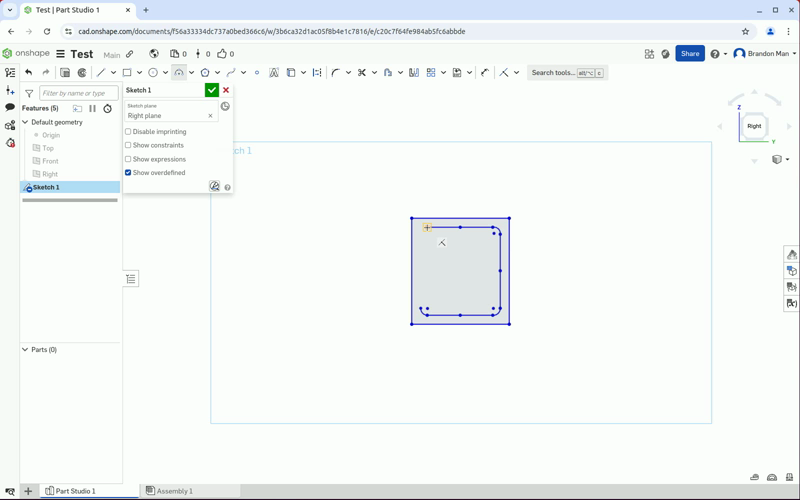
mouse_move(420, 234)
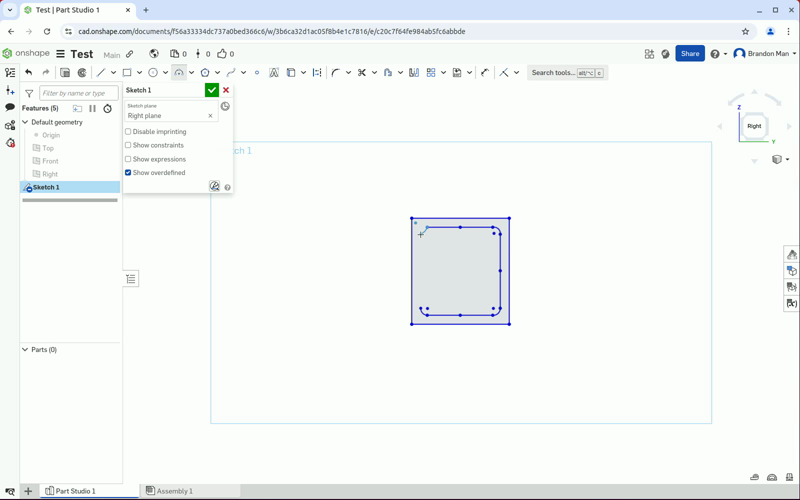
click(420, 234)
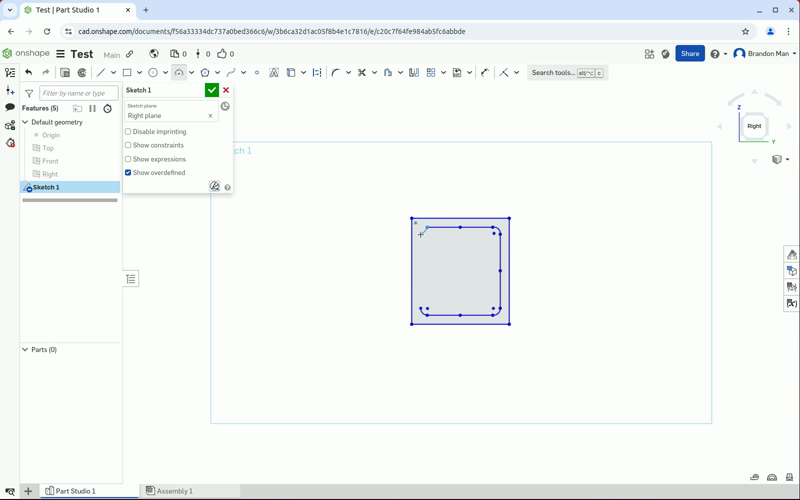
mouse_move(422, 229)
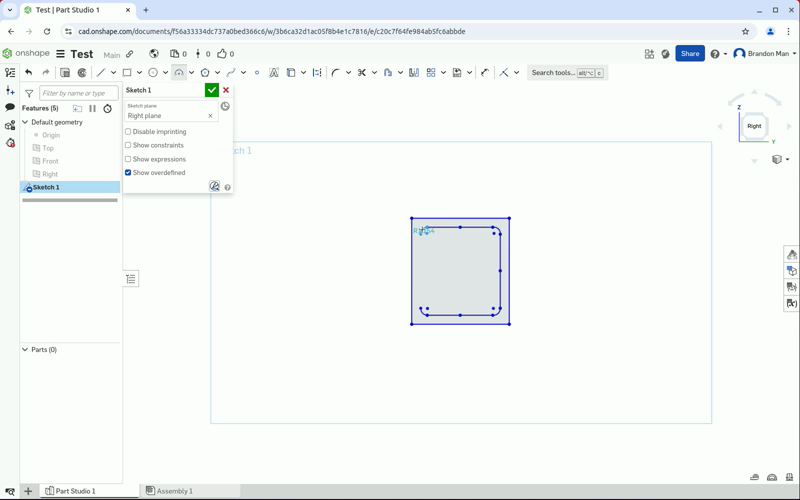
click(422, 229)
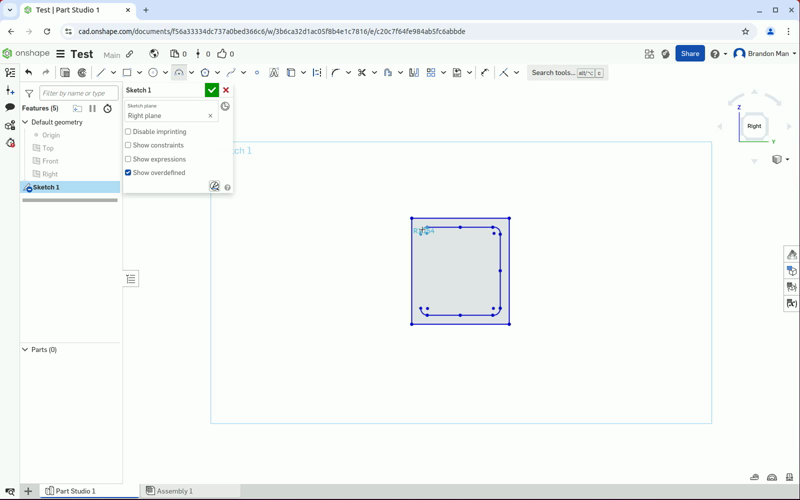
key_up(shift)
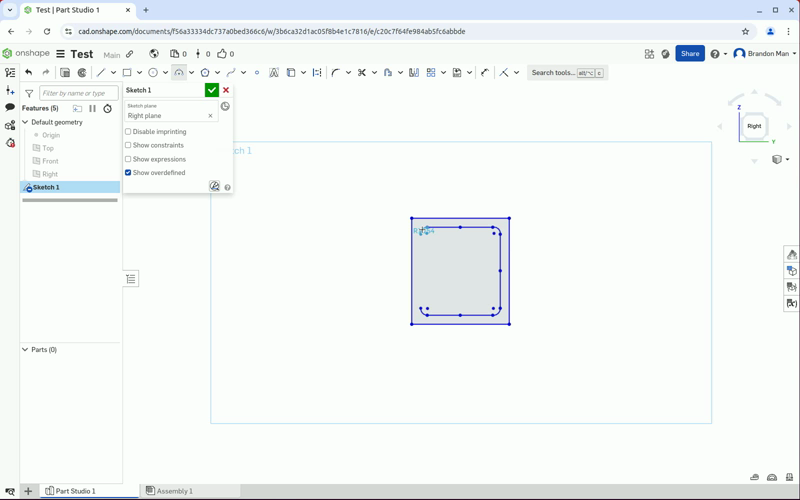
key(esc)
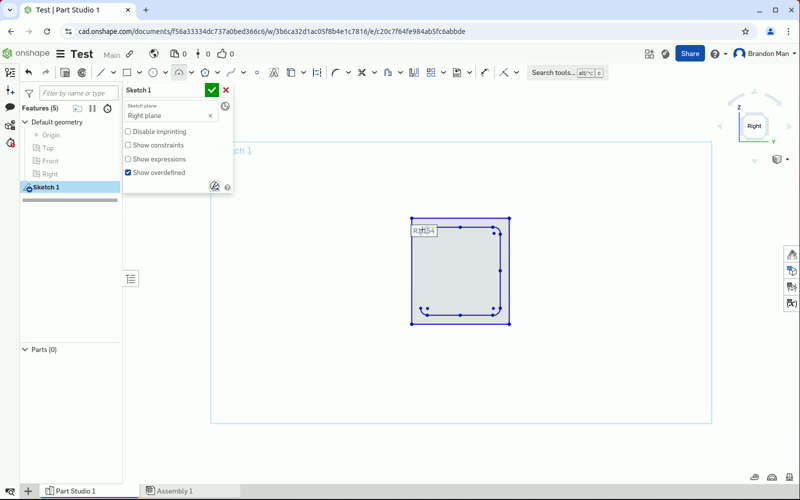
key(l)
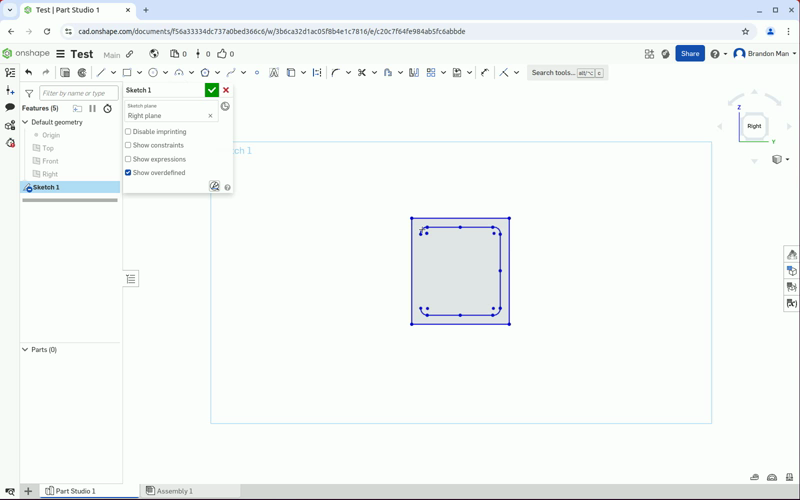
mouse_move(420, 234)
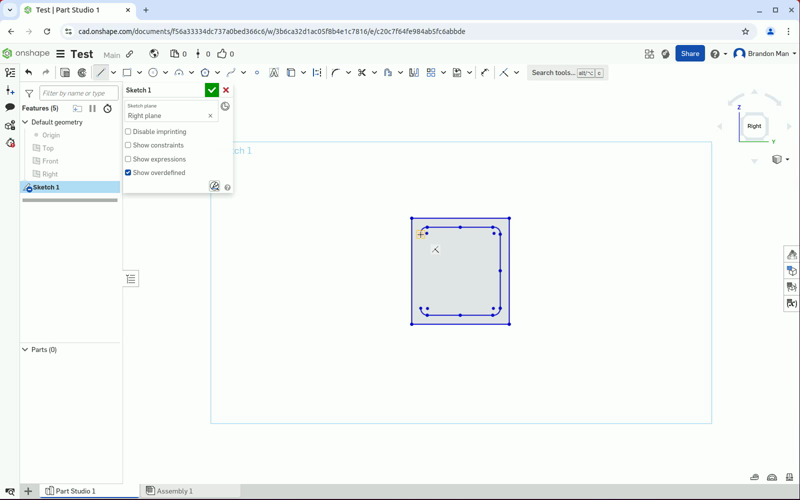
click(420, 234)
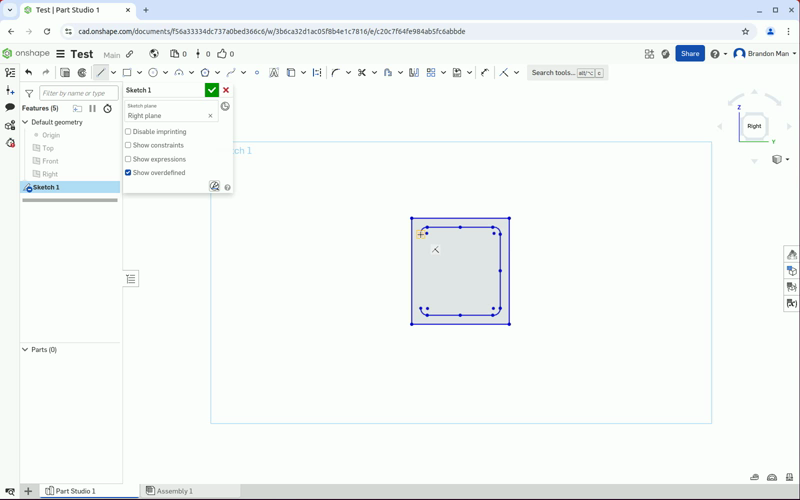
key_down(shift)
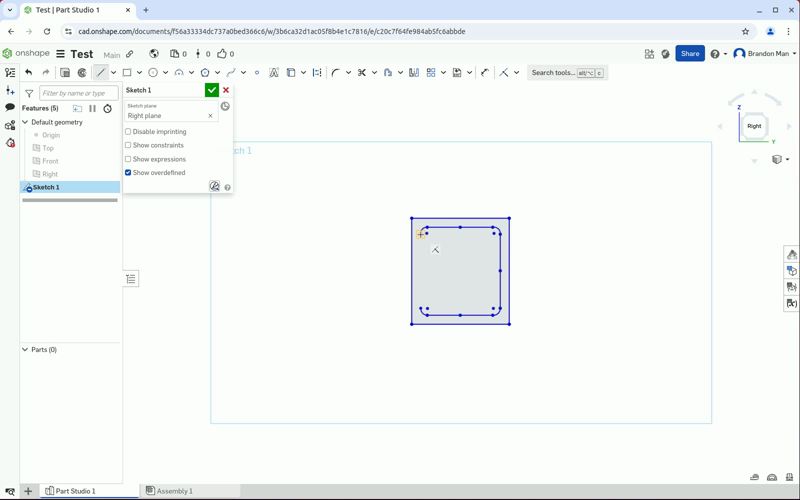
mouse_move(450, 234)
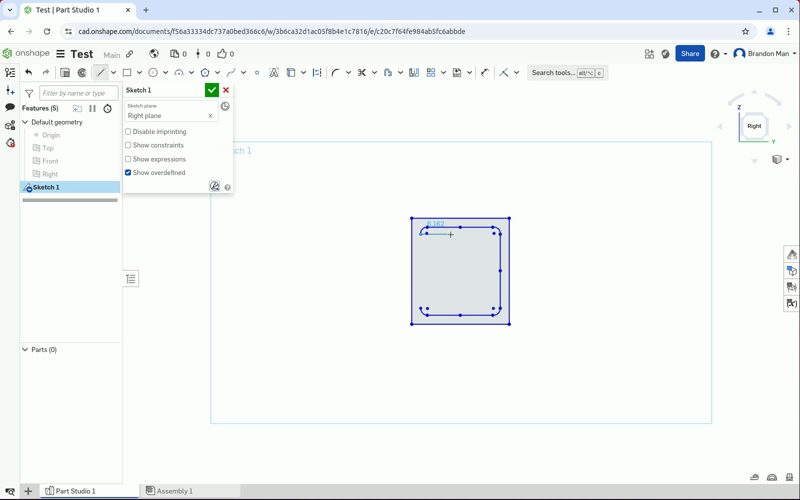
mouse_move(420, 270)
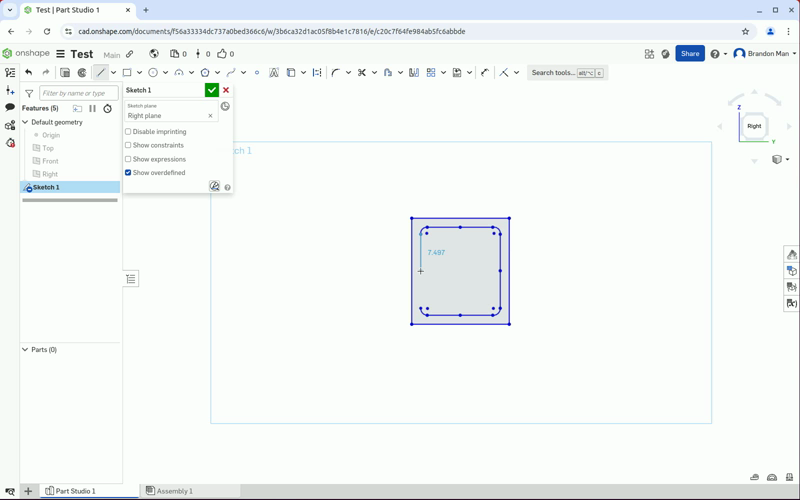
click(420, 270)
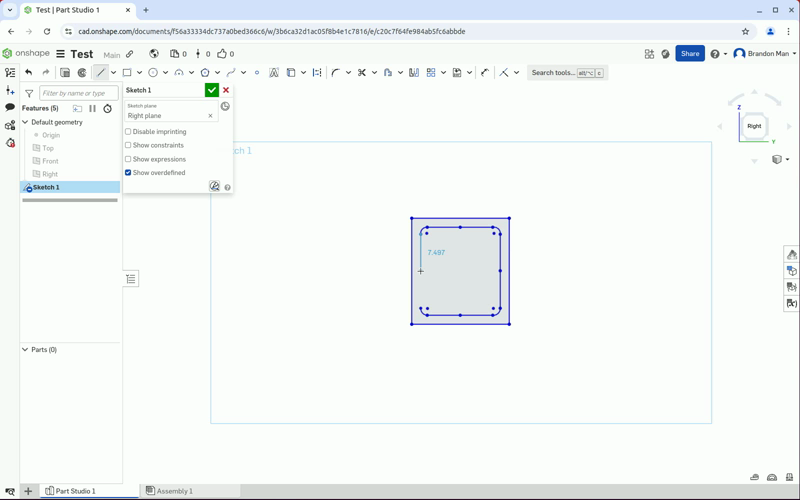
key_up(shift)
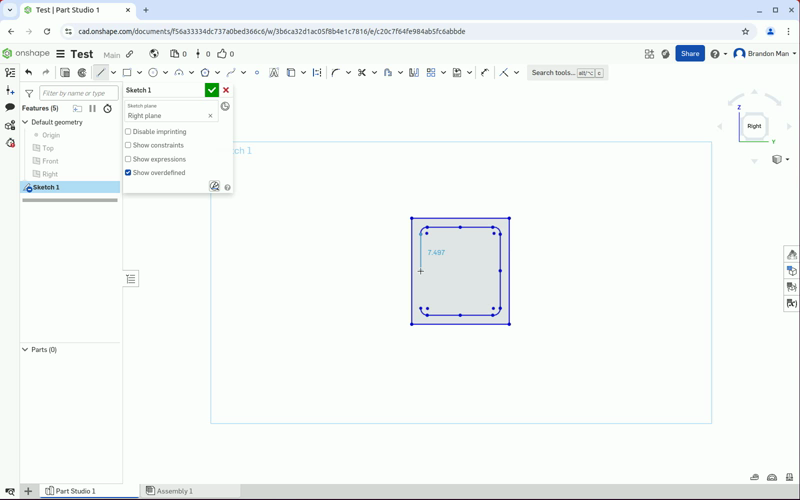
mouse_move(450, 270)
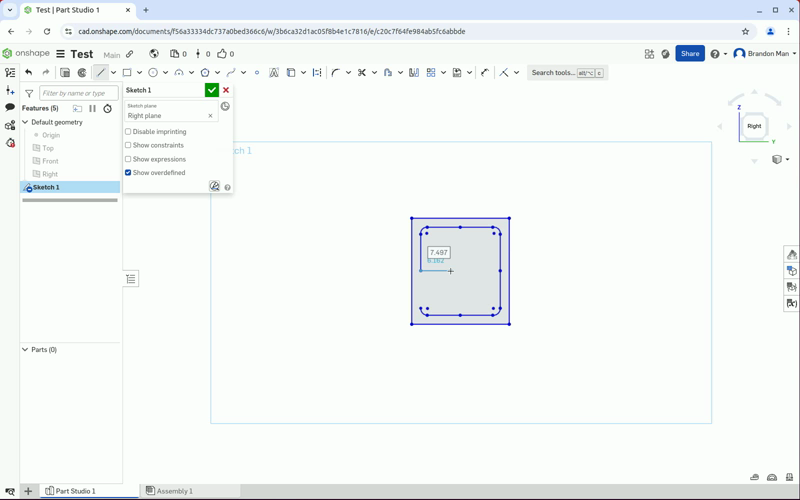
key_down(shift)
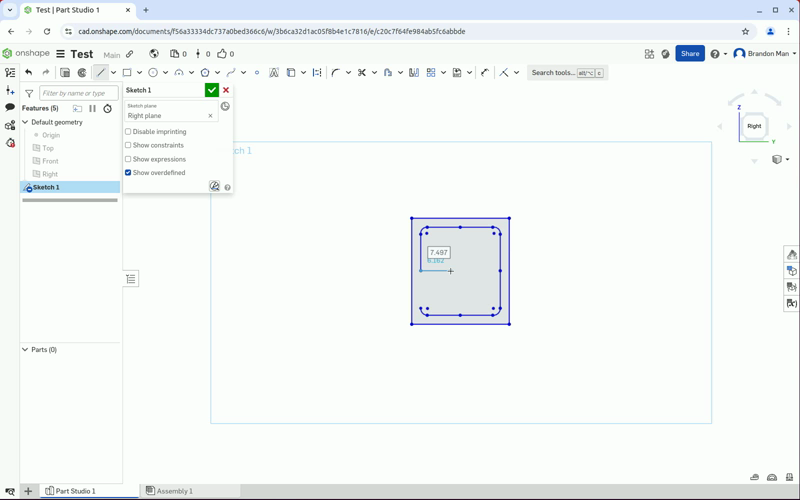
mouse_move(420, 308)
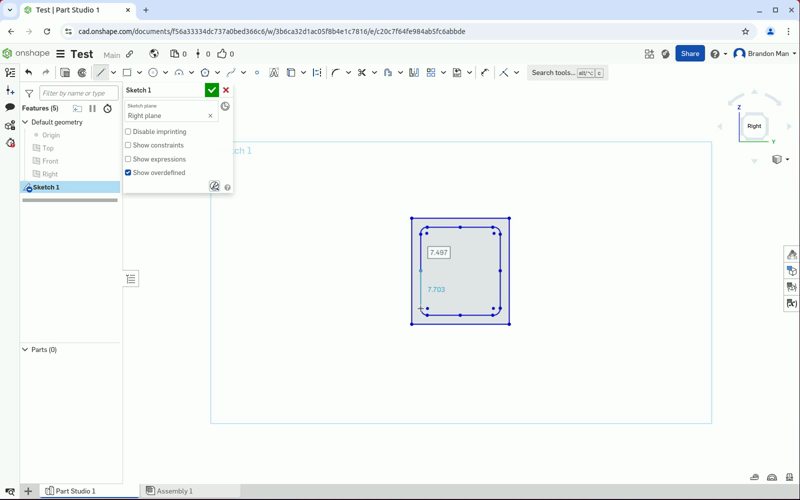
key_up(shift)
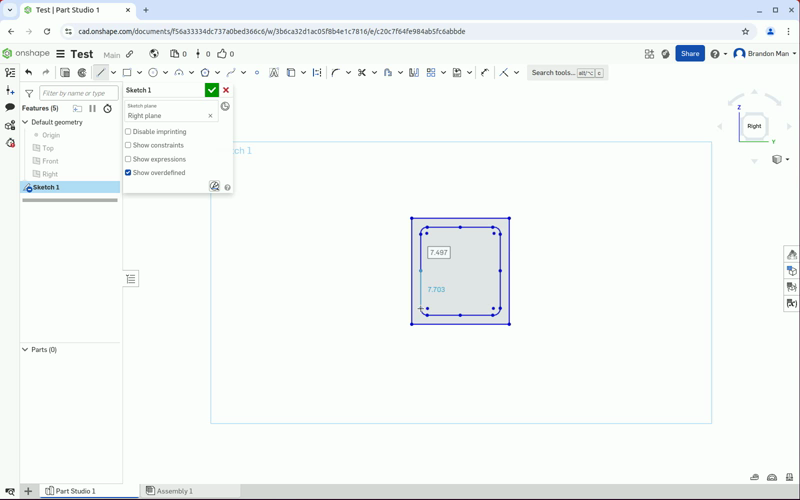
click(420, 308)
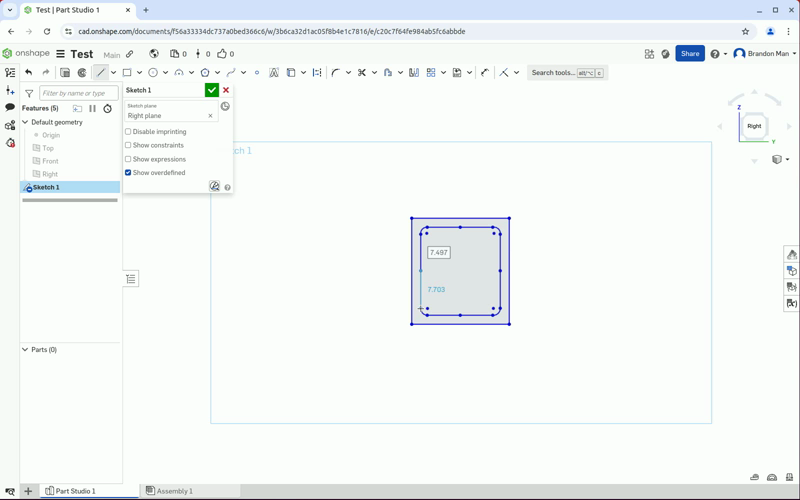
key(esc)
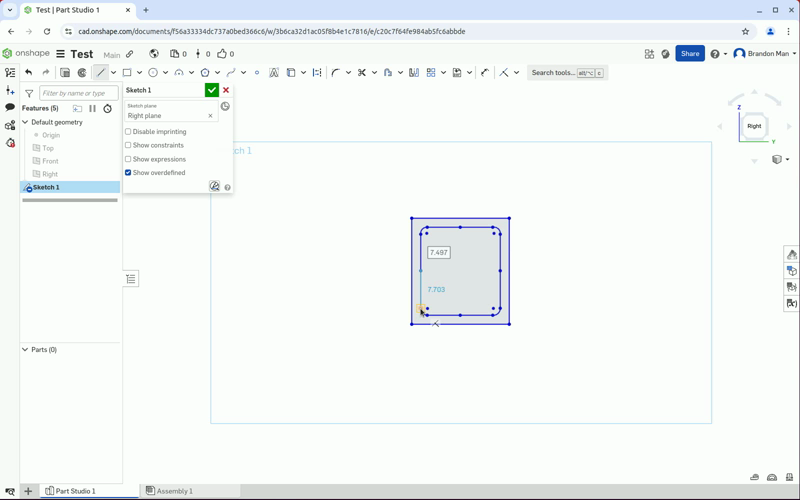
mouse_move(416, 311)
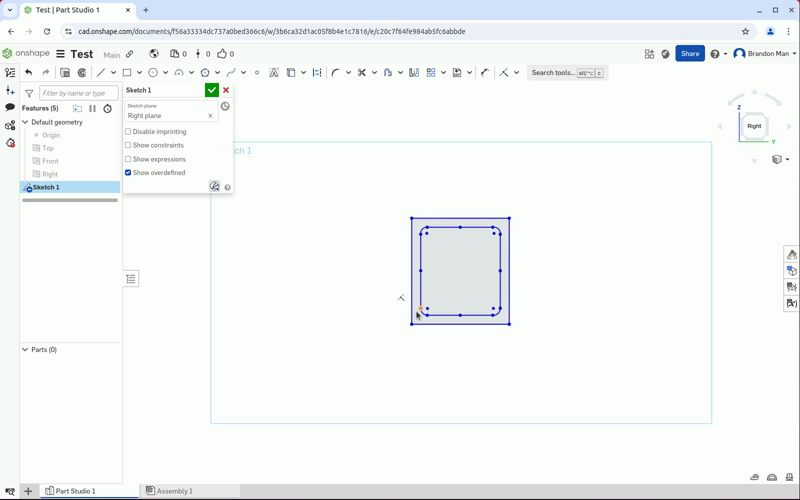
click(416, 311)
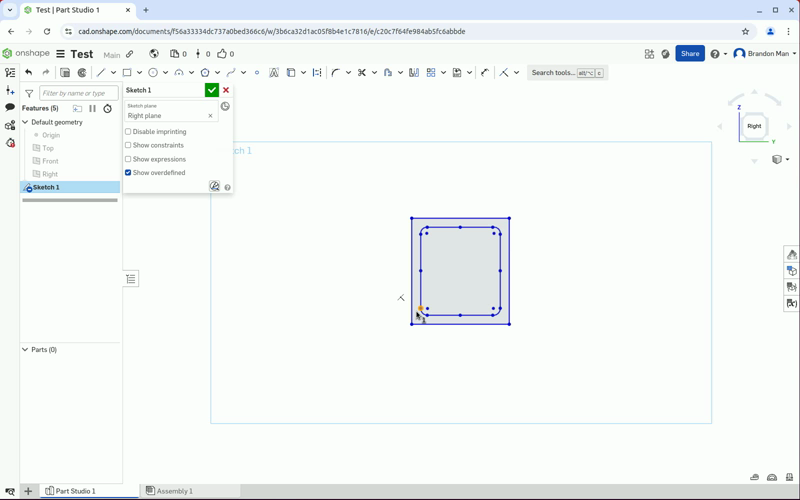
mouse_move(73, 352)
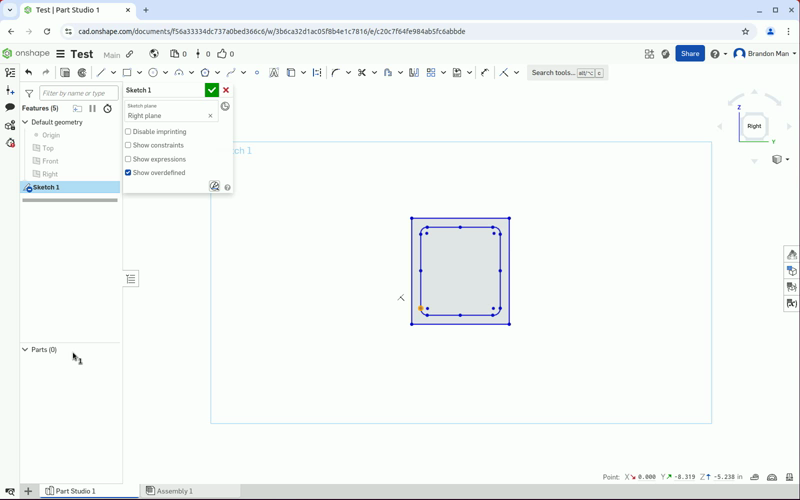
key(shift+y)
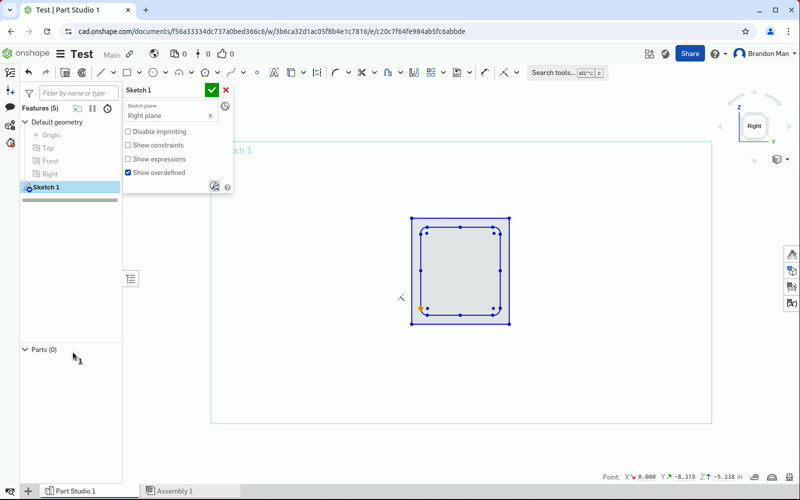
key(shift+e)
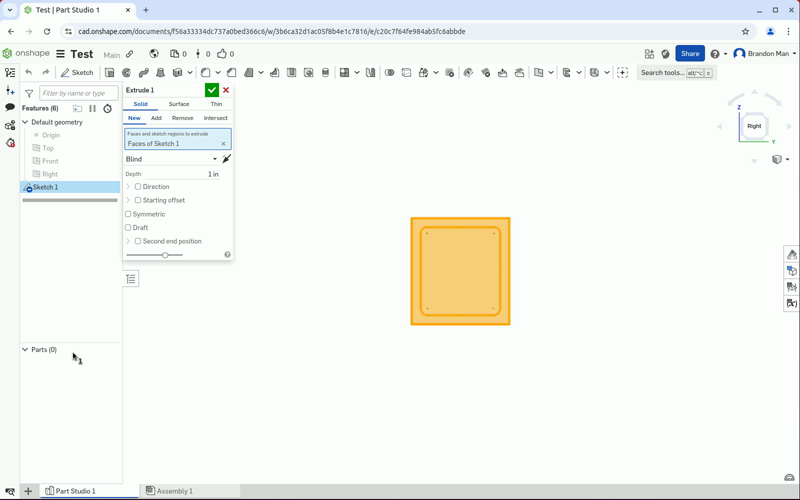
mouse_move(143, 106)
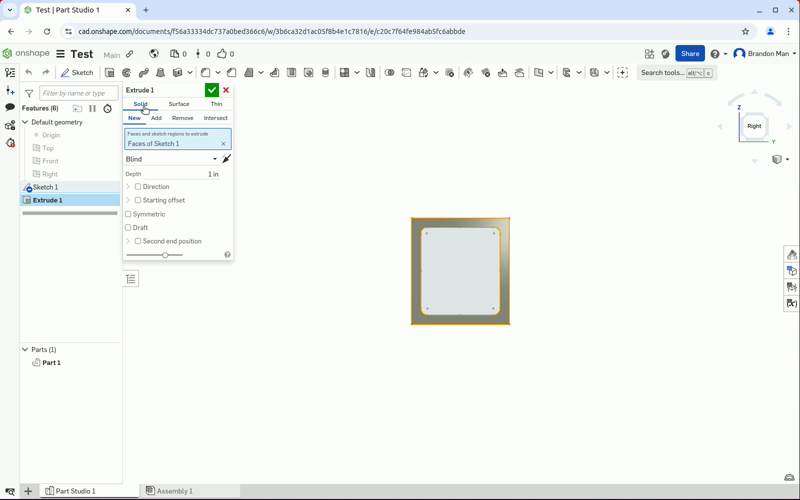
click(143, 106)
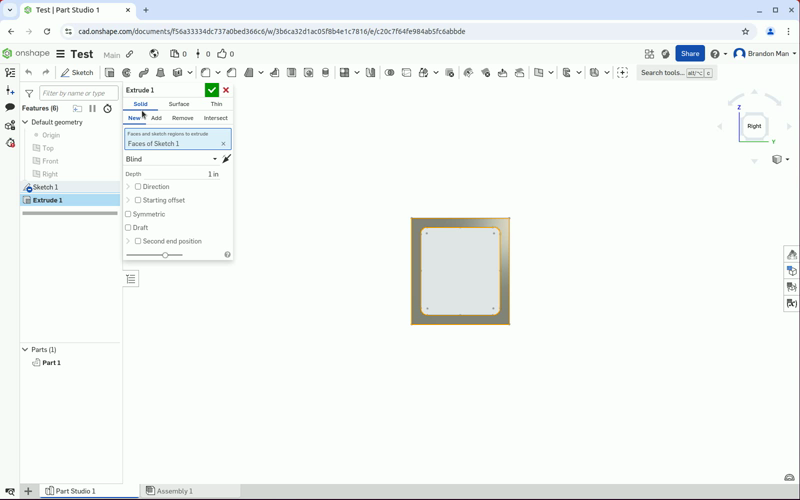
mouse_move(137, 120)
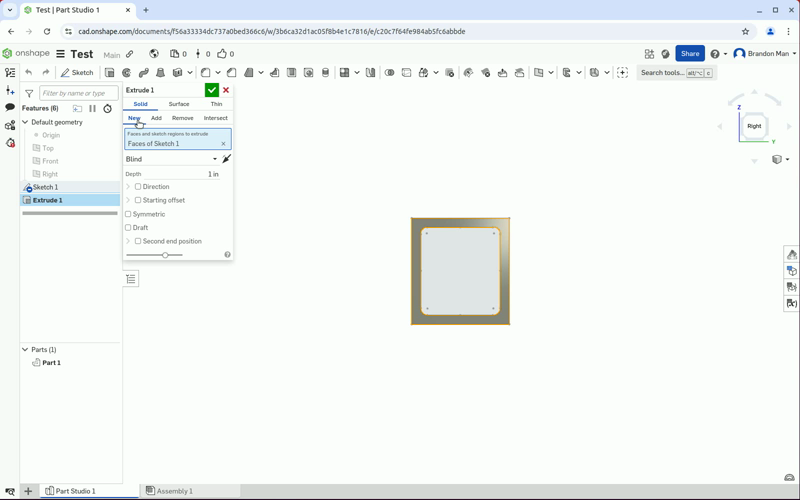
click(137, 120)
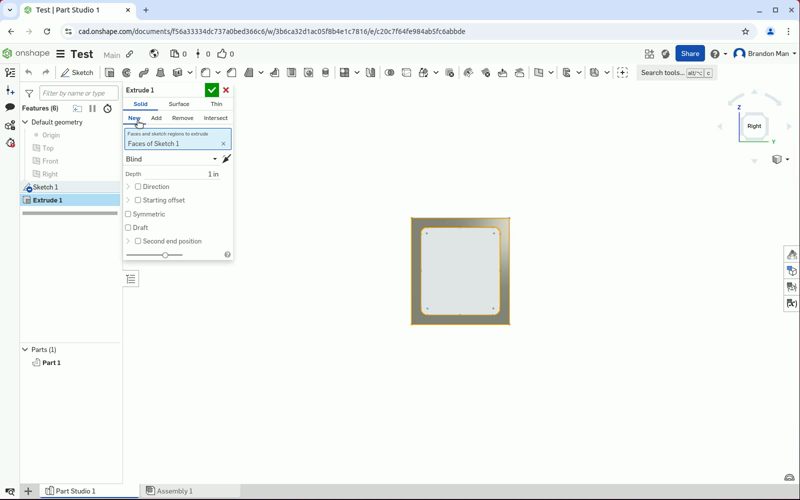
key(tab, 4)
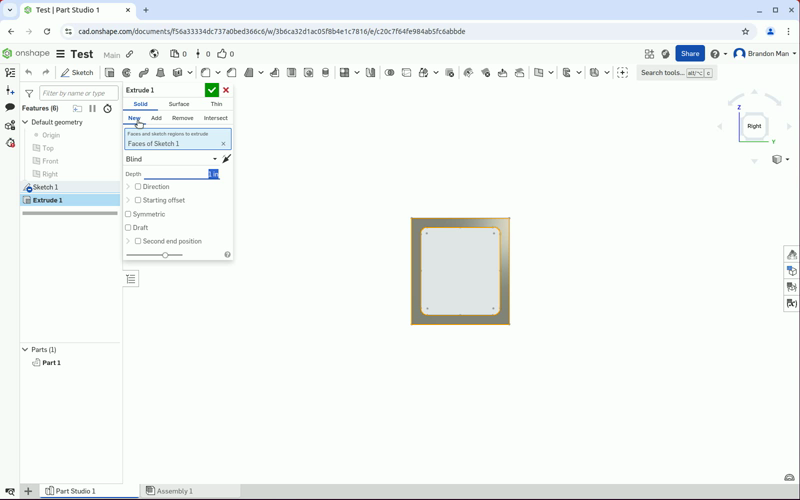
text(0.241)
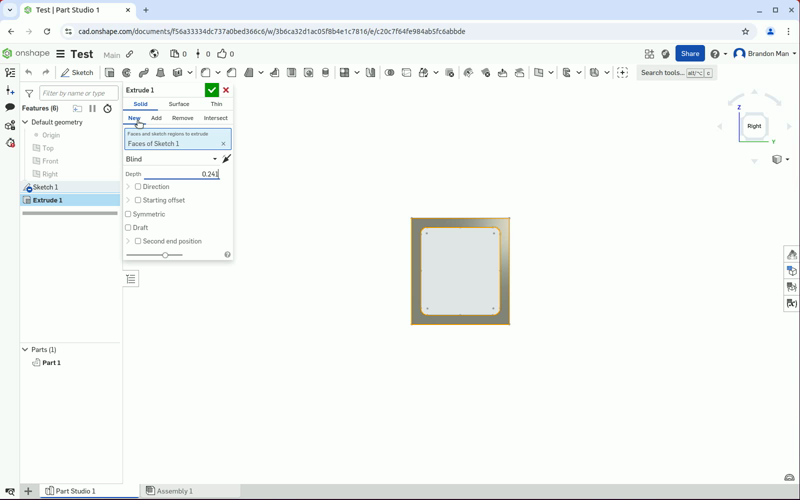
key(enter)
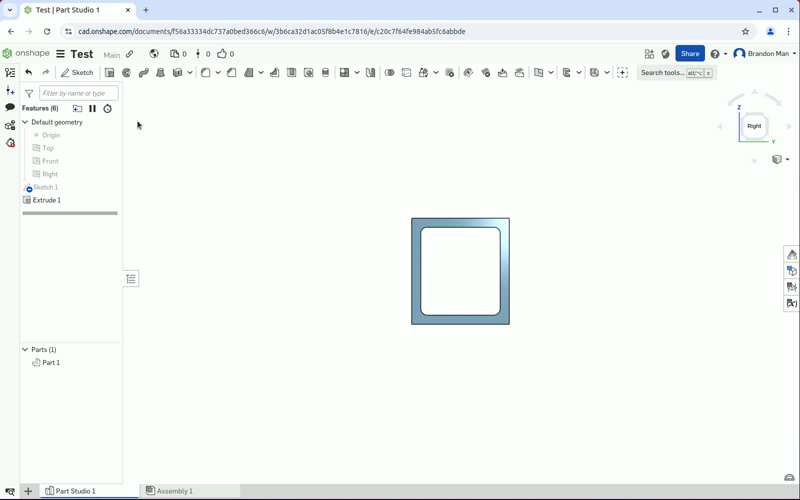
key(shift+h)
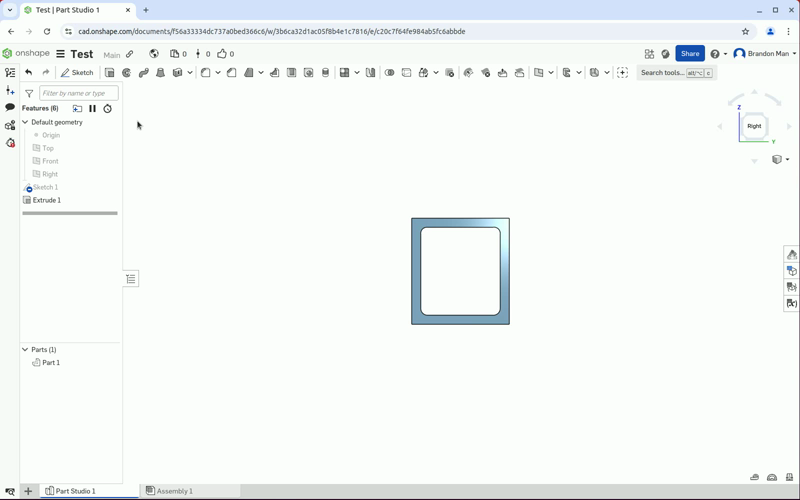
key(shift+h)
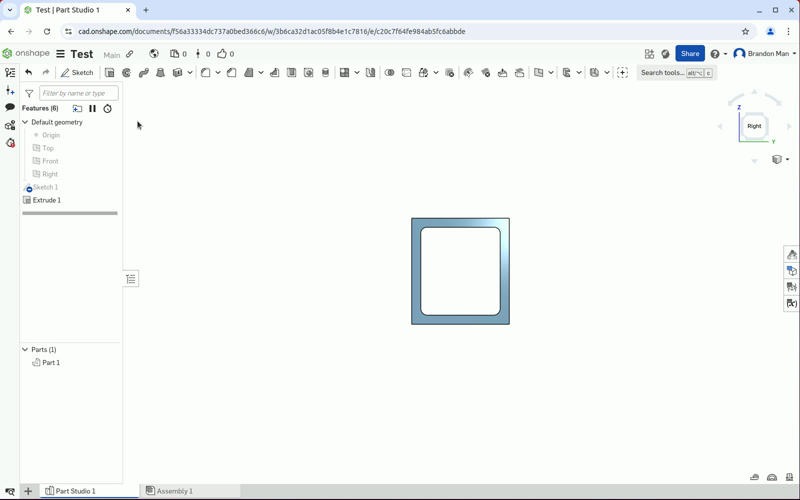
mouse_move(73, 189)
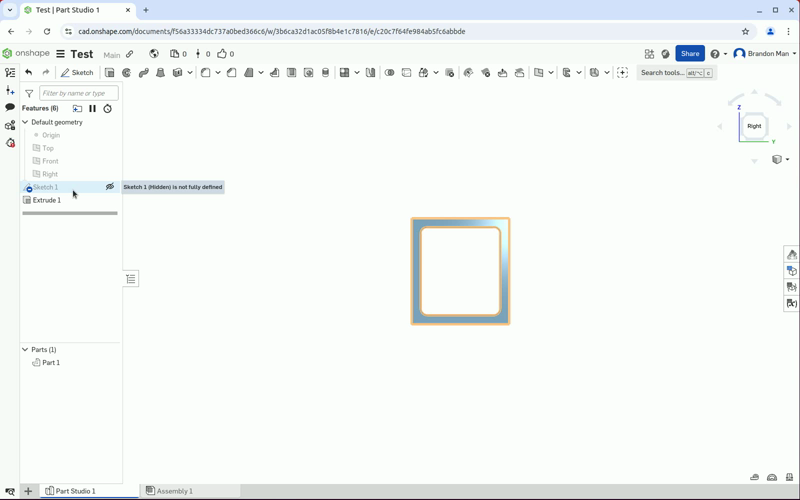
click(73, 189)
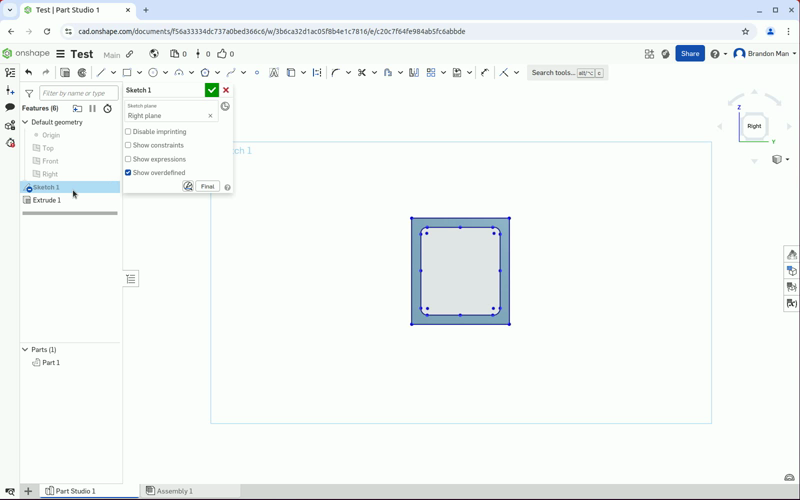
mouse_move(229, 92)
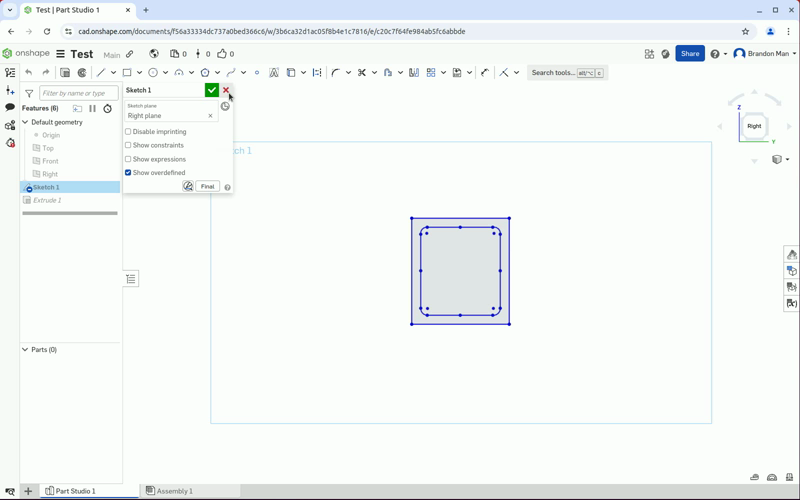
click(229, 92)
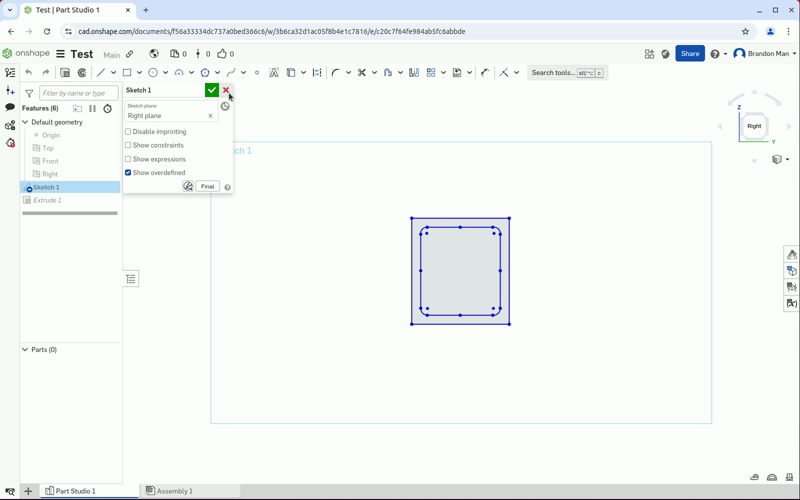
key(shift+s)
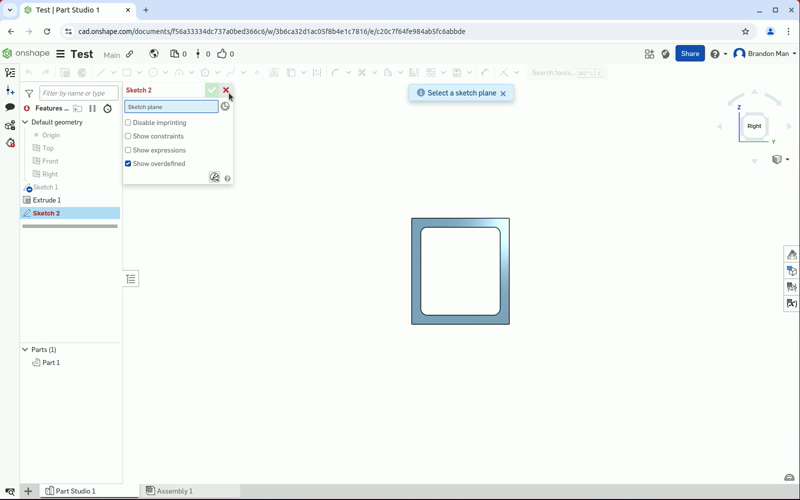
mouse_move(73, 176)
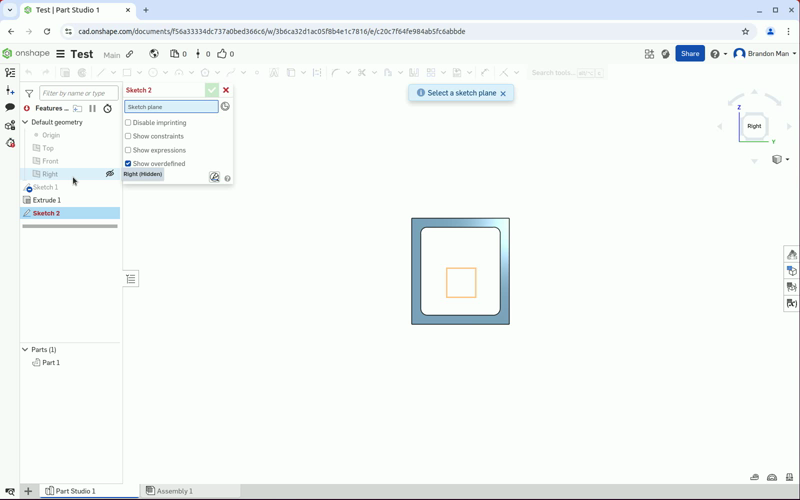
click(73, 176)
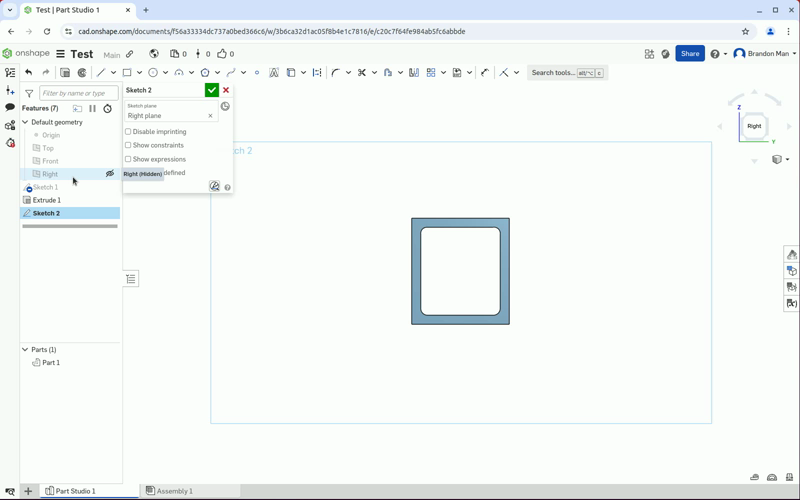
mouse_move(73, 352)
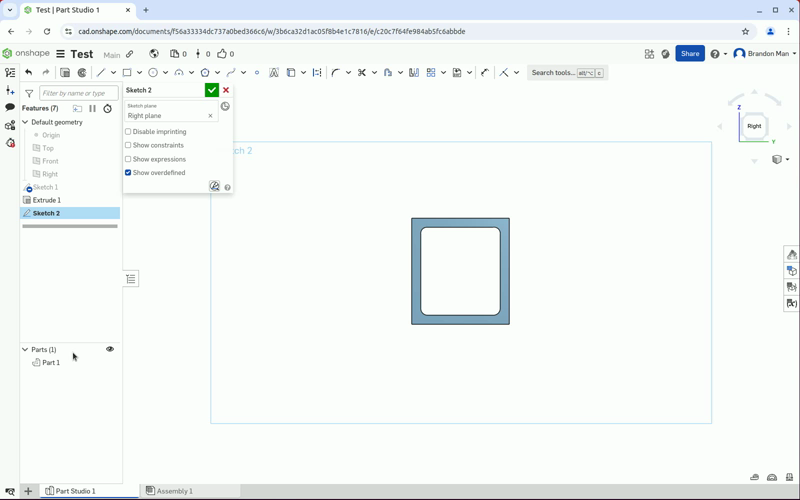
key(y)
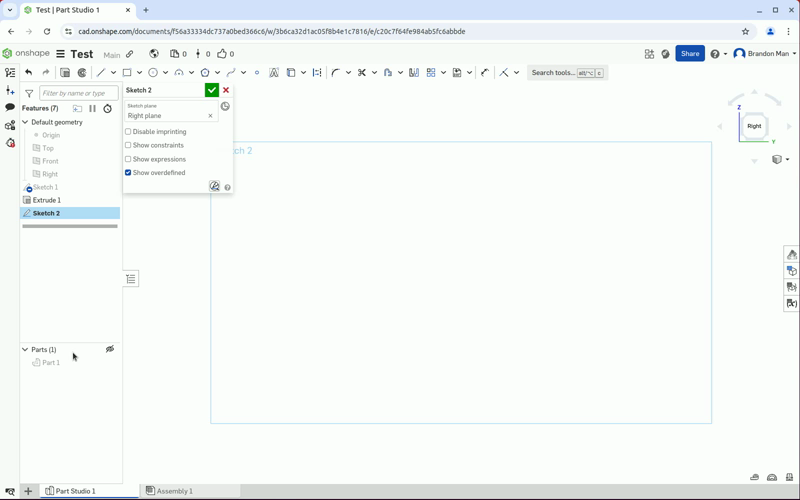
key(l)
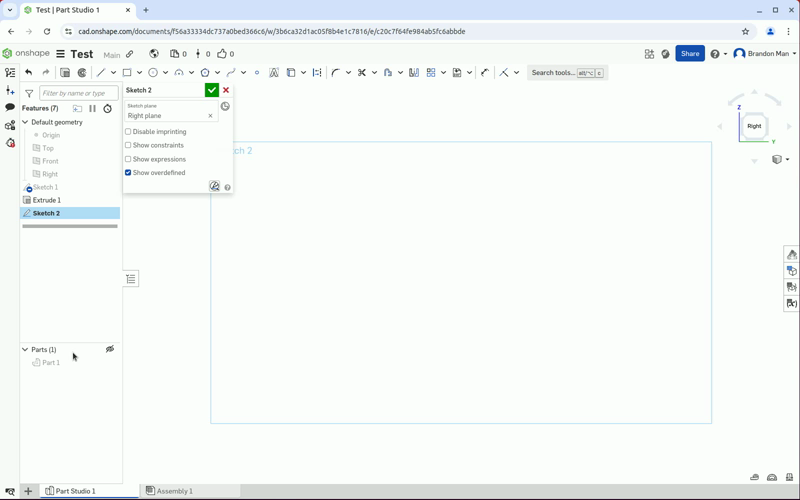
key_down(shift)
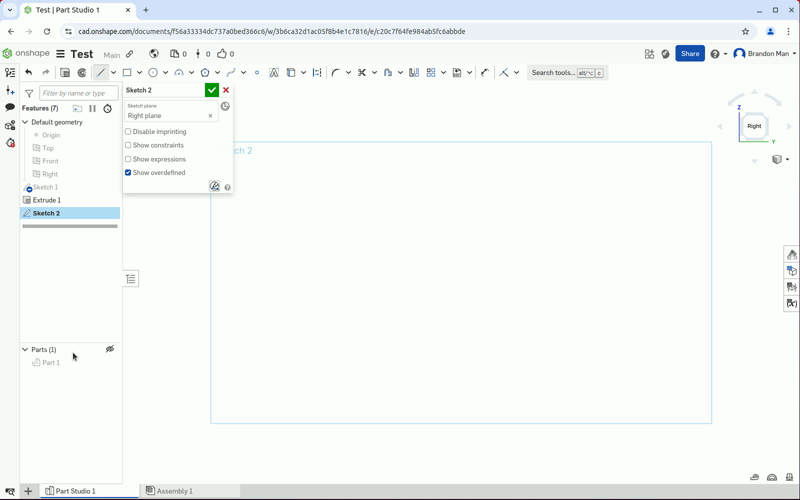
mouse_move(411, 218)
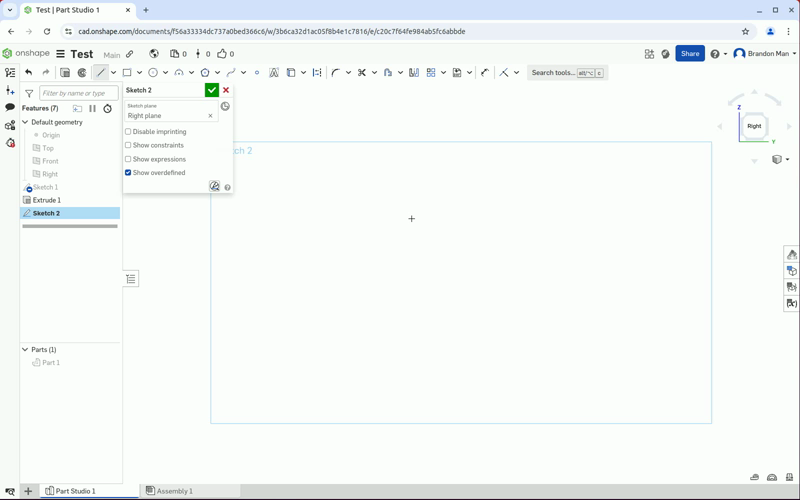
click(411, 218)
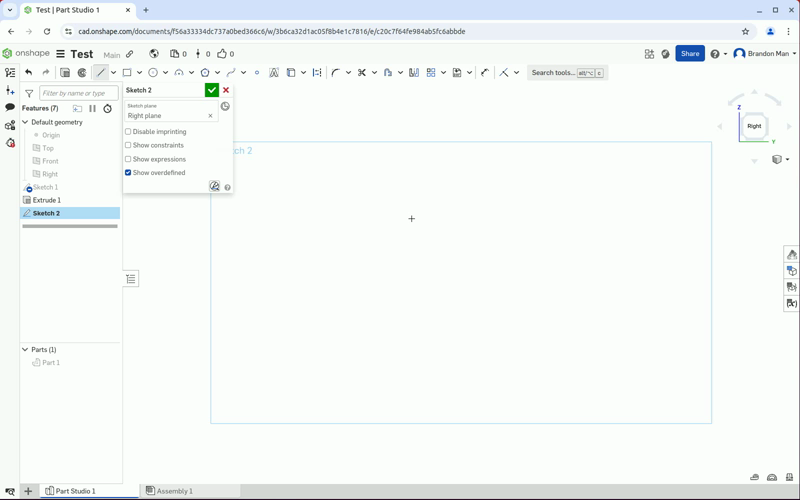
key_up(shift)
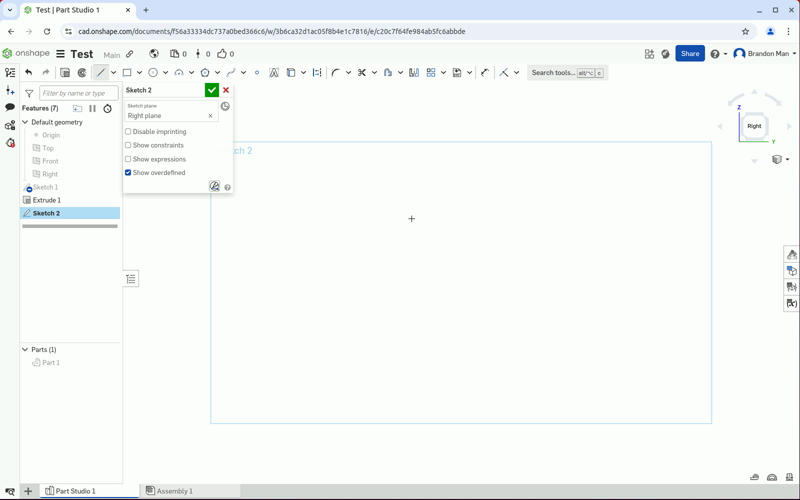
key_down(shift)
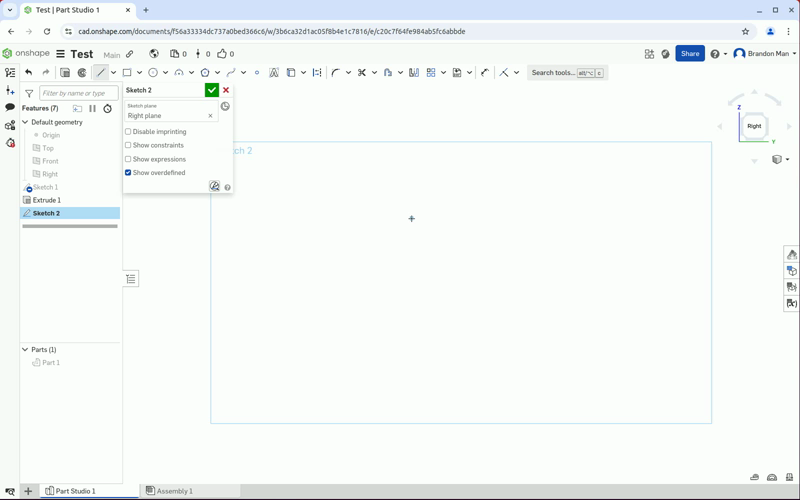
mouse_move(509, 218)
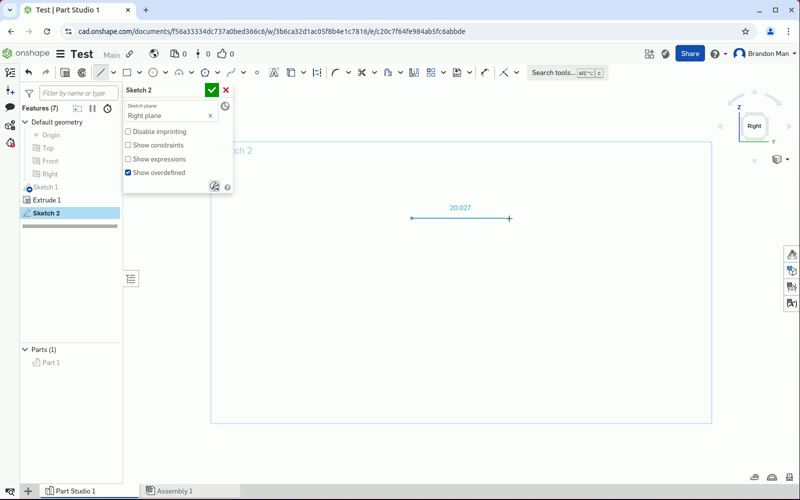
click(509, 218)
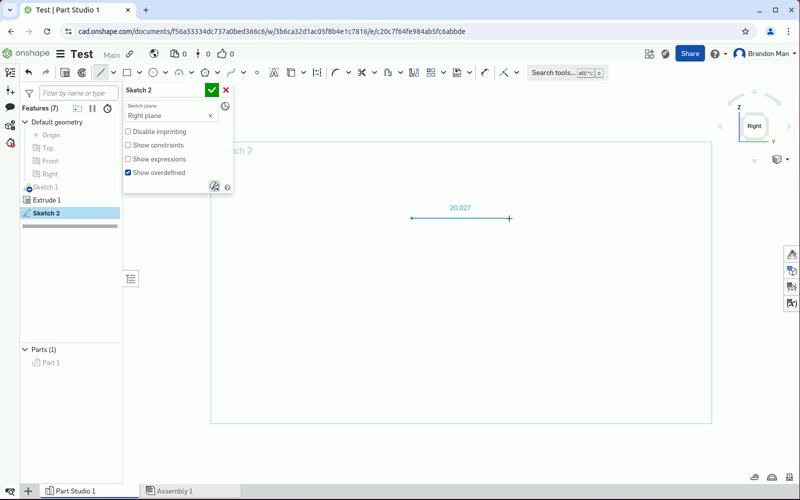
key_up(shift)
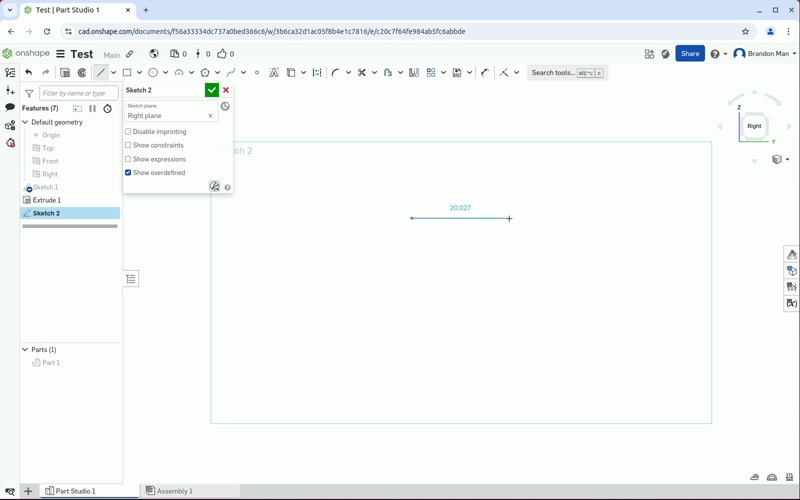
key_down(shift)
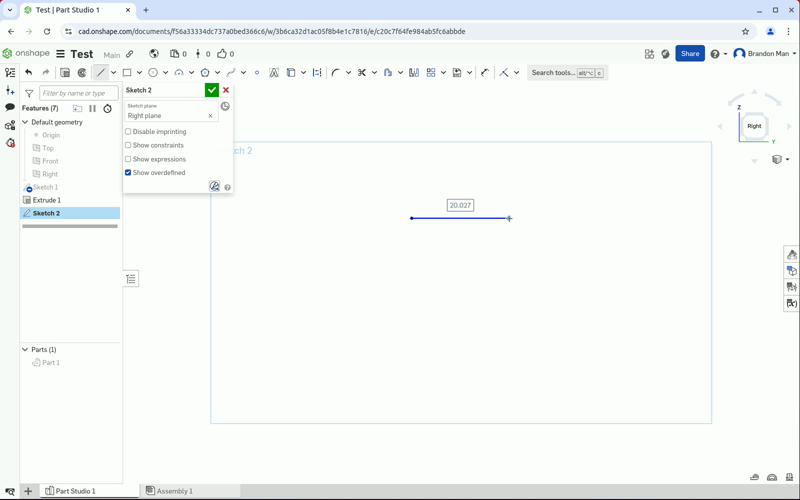
mouse_move(539, 218)
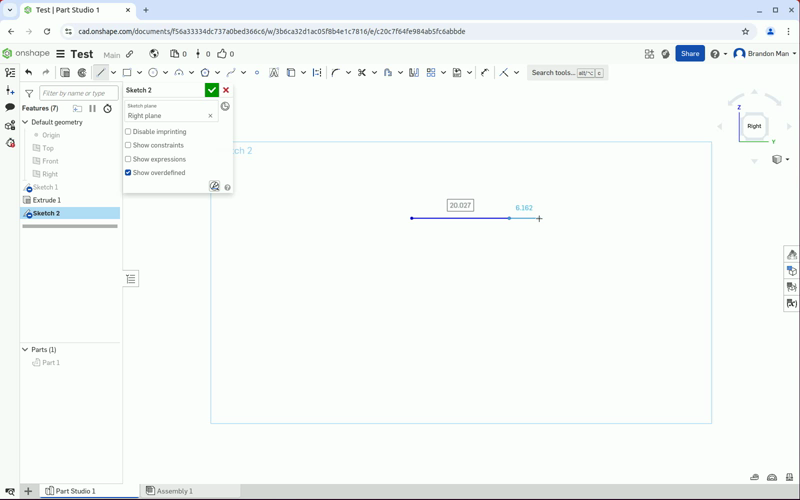
mouse_move(509, 170)
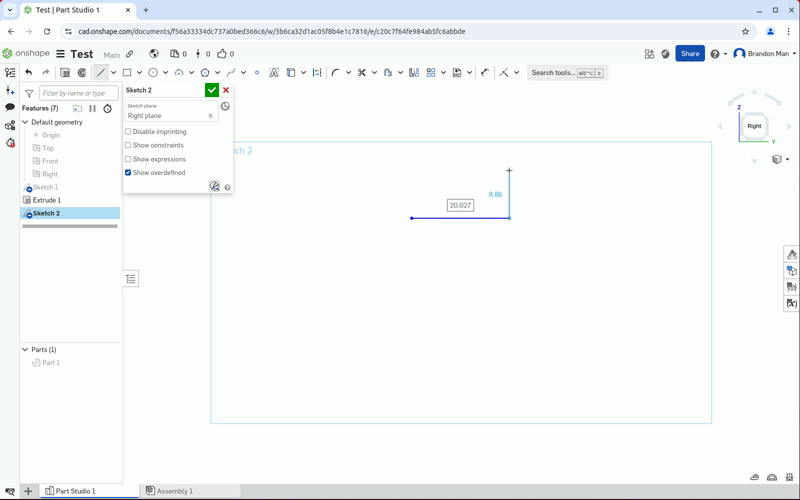
click(509, 170)
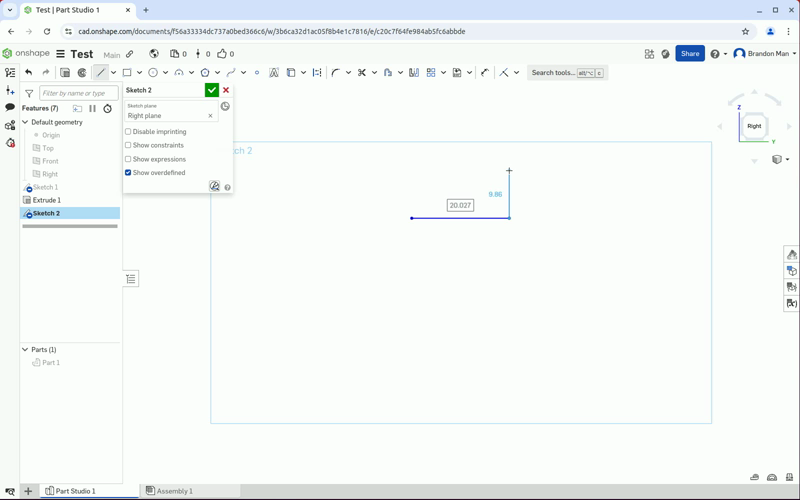
key_up(shift)
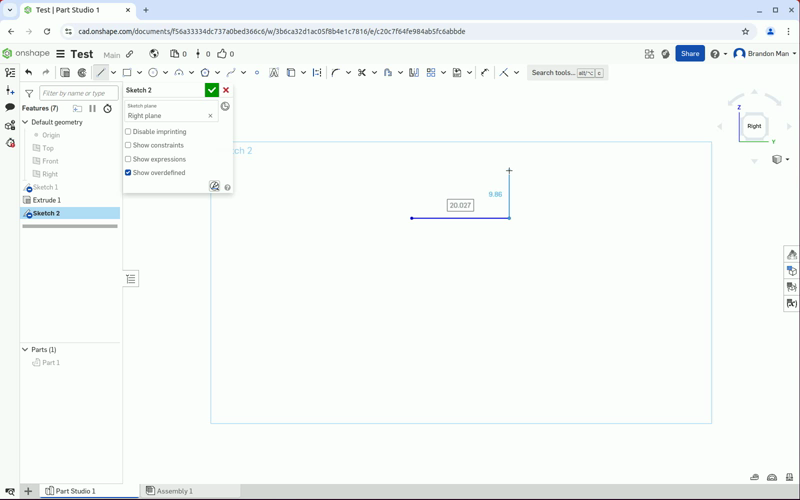
key_down(shift)
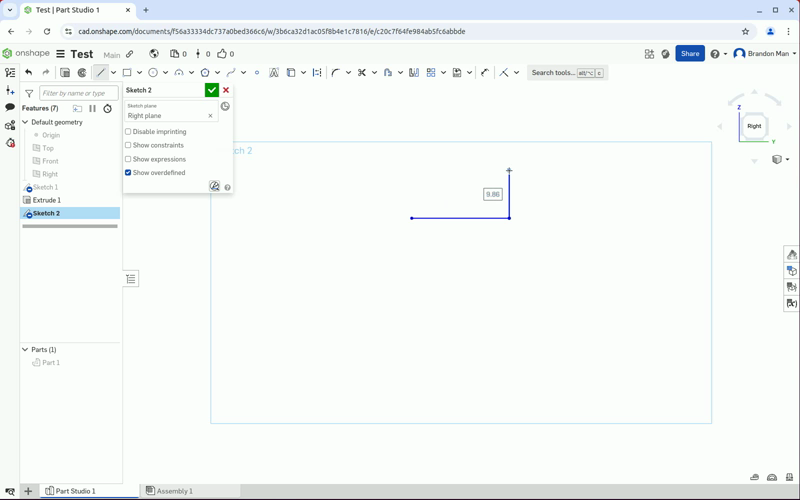
mouse_move(411, 170)
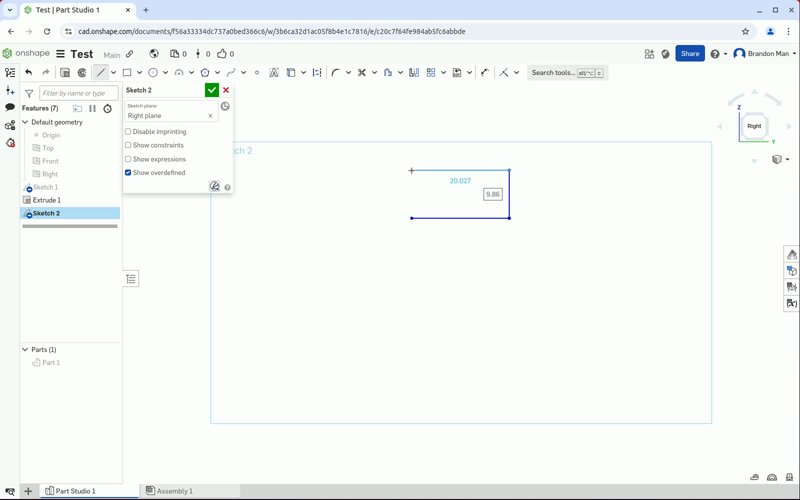
click(411, 170)
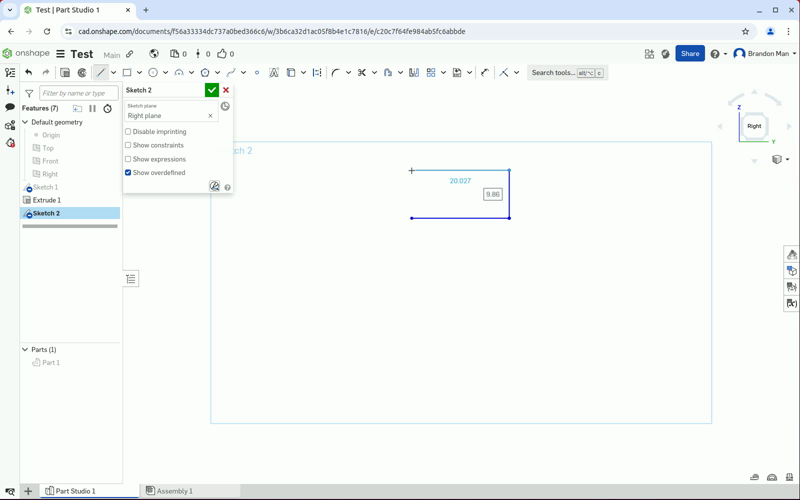
key_up(shift)
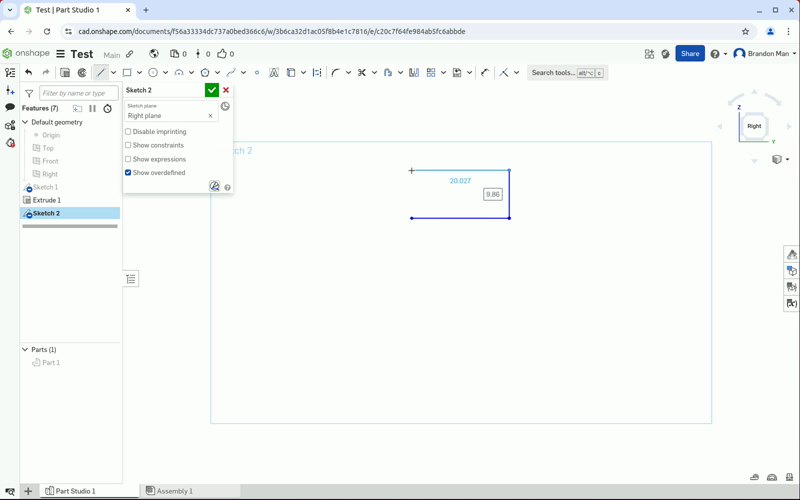
mouse_move(441, 170)
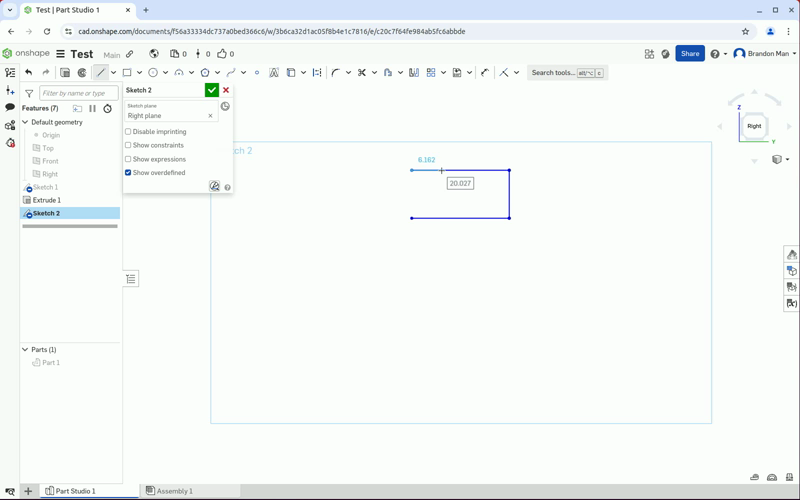
key_down(shift)
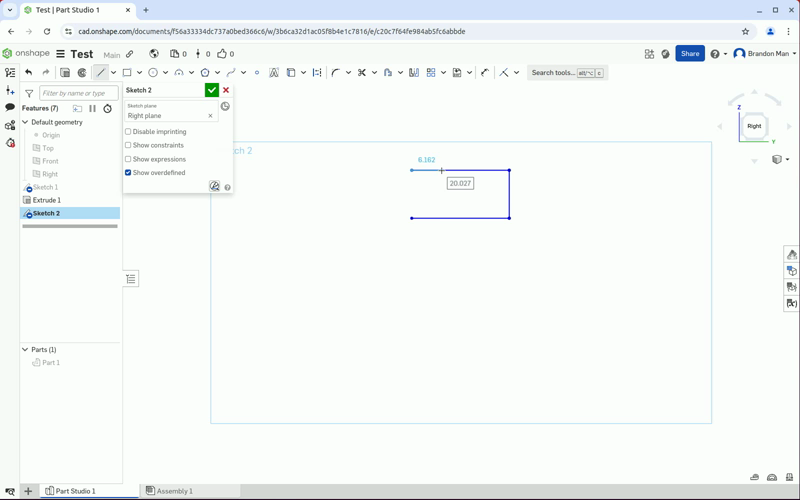
mouse_move(411, 218)
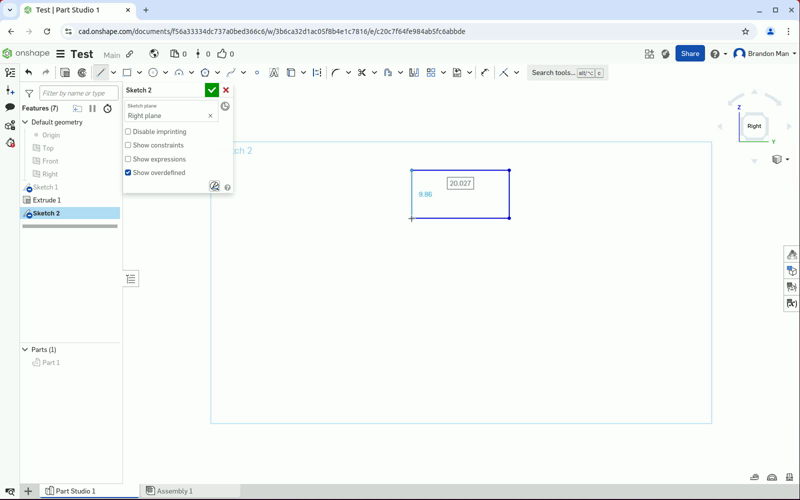
key_up(shift)
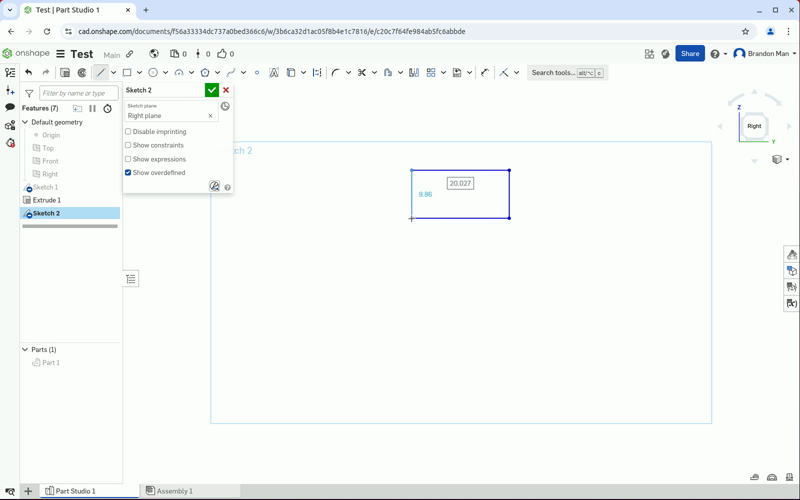
click(411, 218)
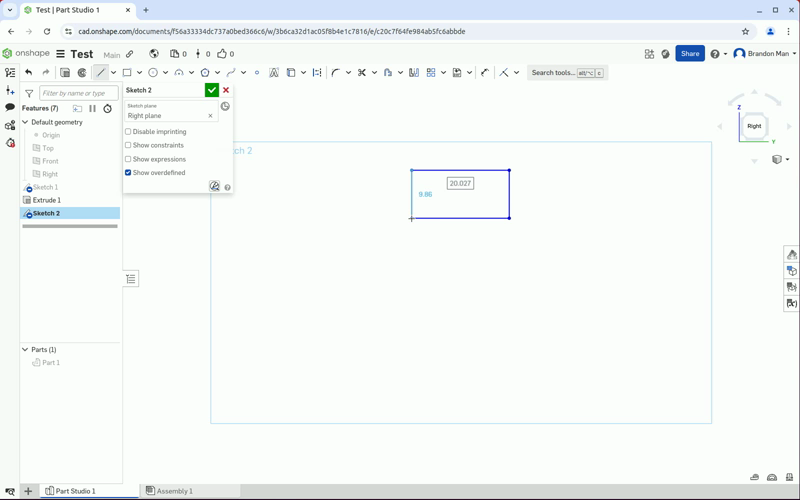
key(esc)
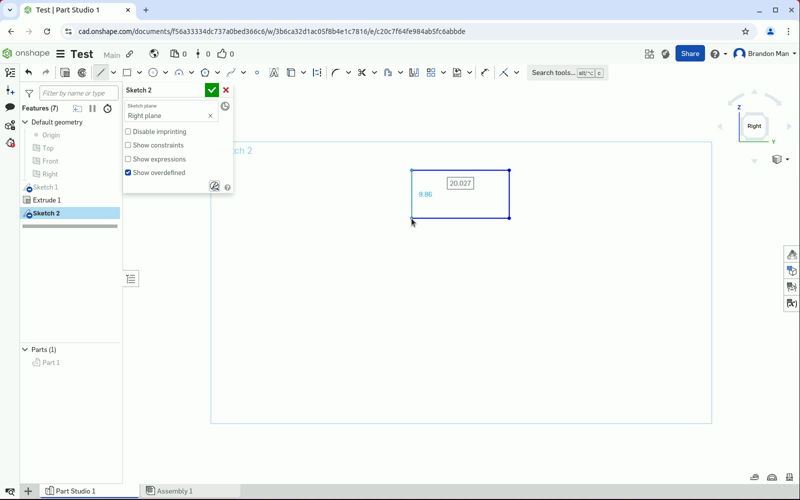
mouse_move(444, 195)
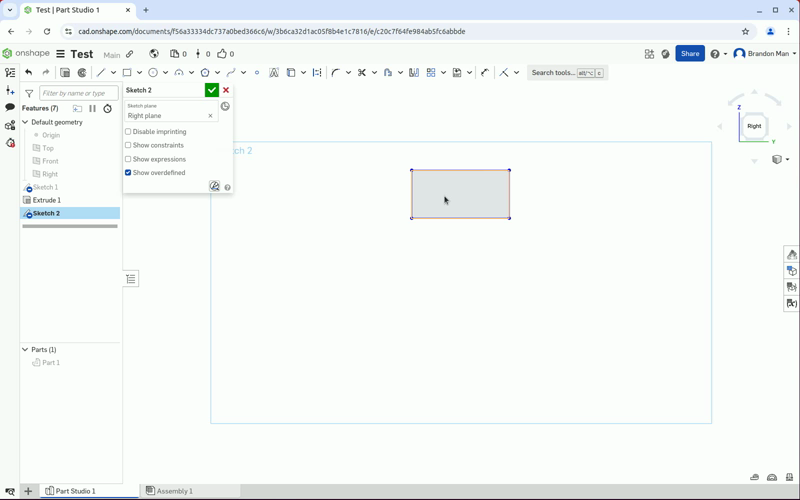
click(444, 195)
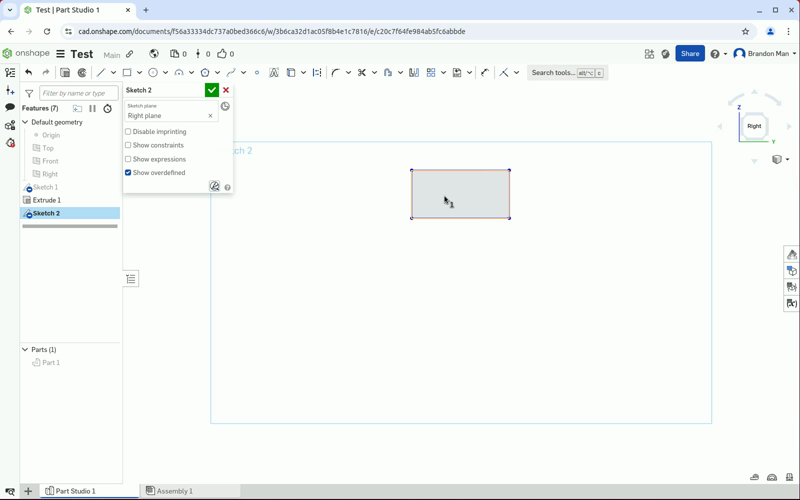
mouse_move(73, 352)
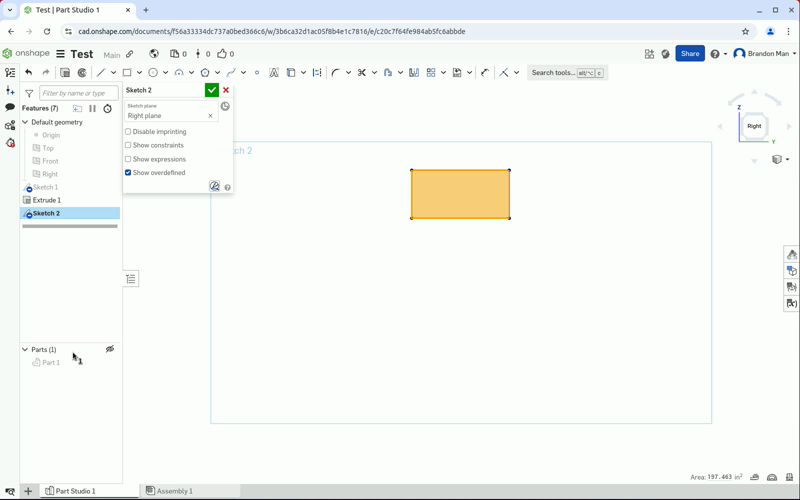
key(shift+y)
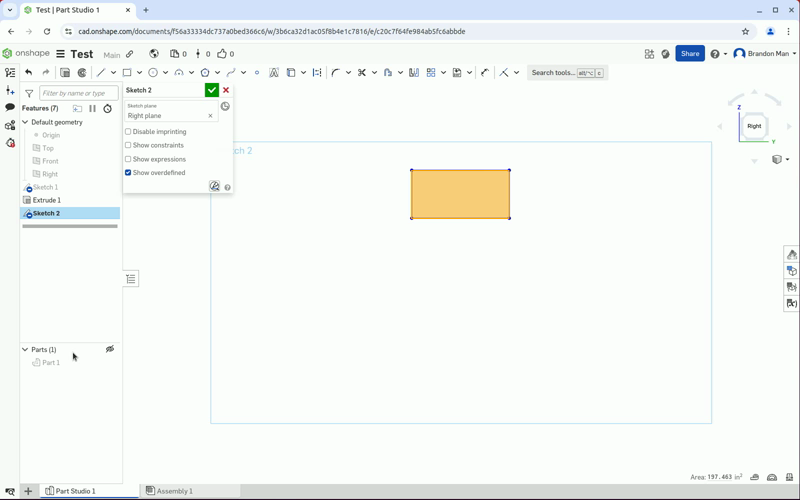
key(shift+e)
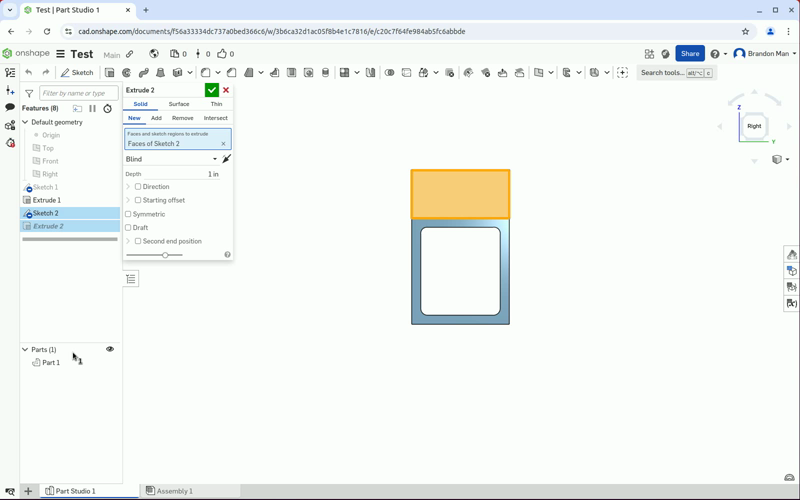
mouse_move(143, 106)
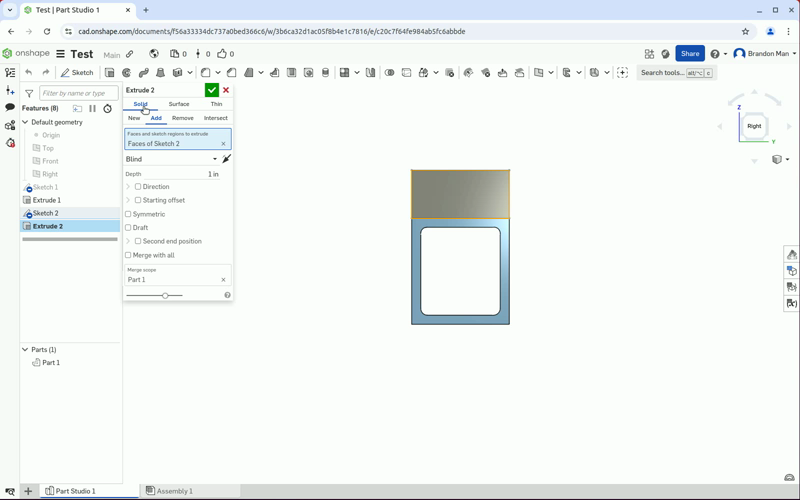
click(143, 106)
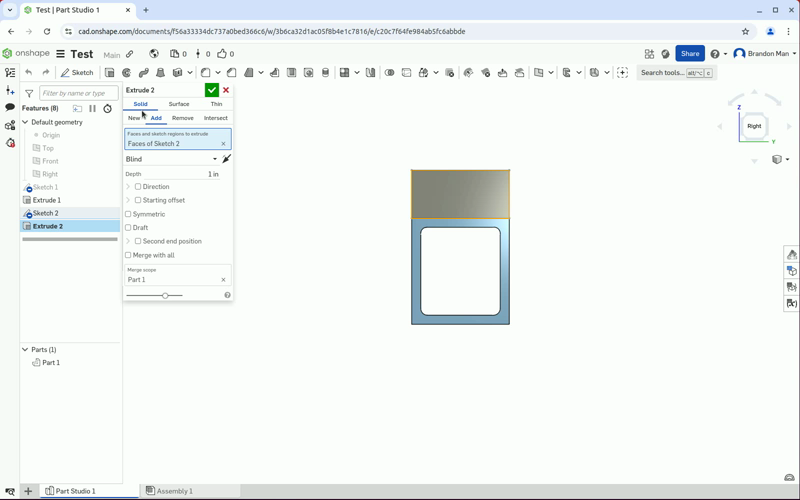
mouse_move(137, 120)
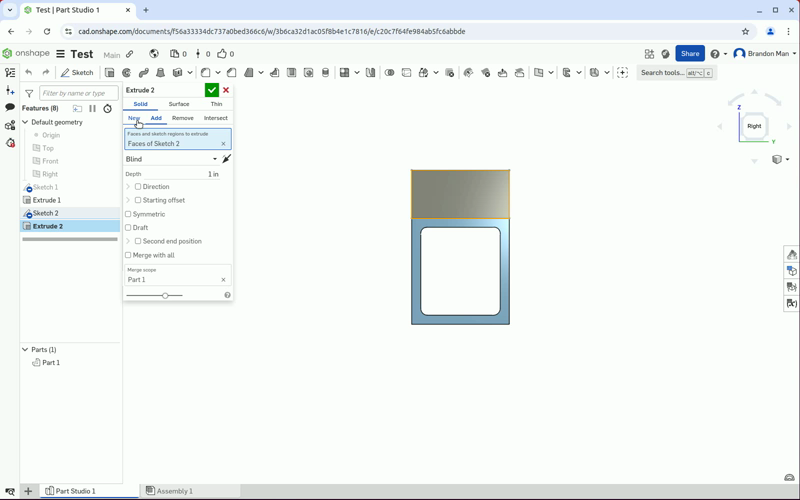
click(137, 120)
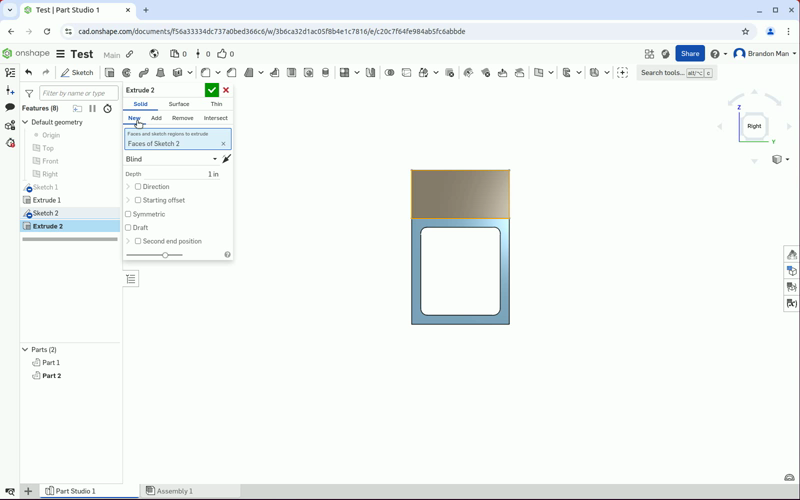
key(tab, 4)
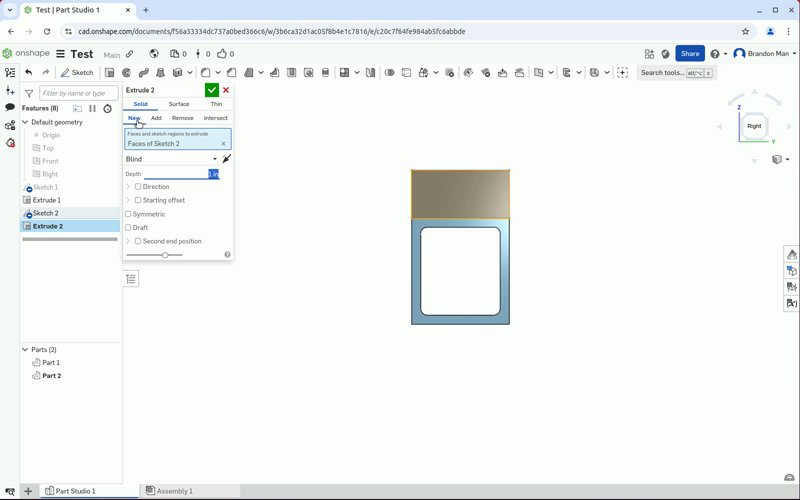
text(0.241)
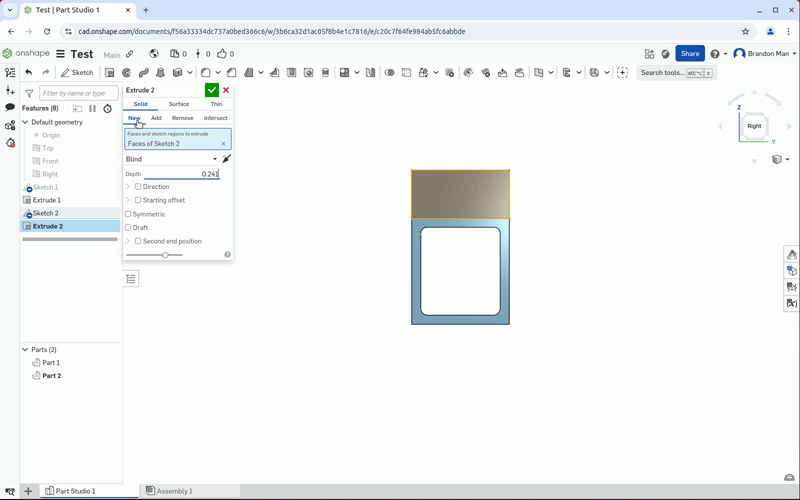
key(enter)
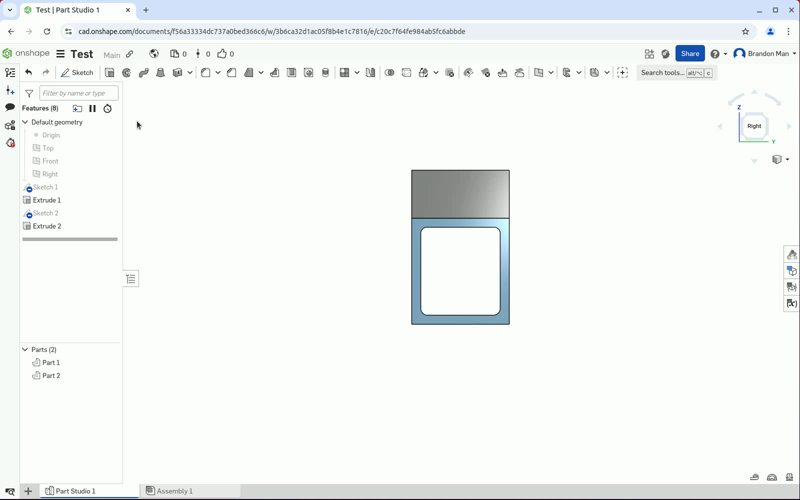
key(shift+h)
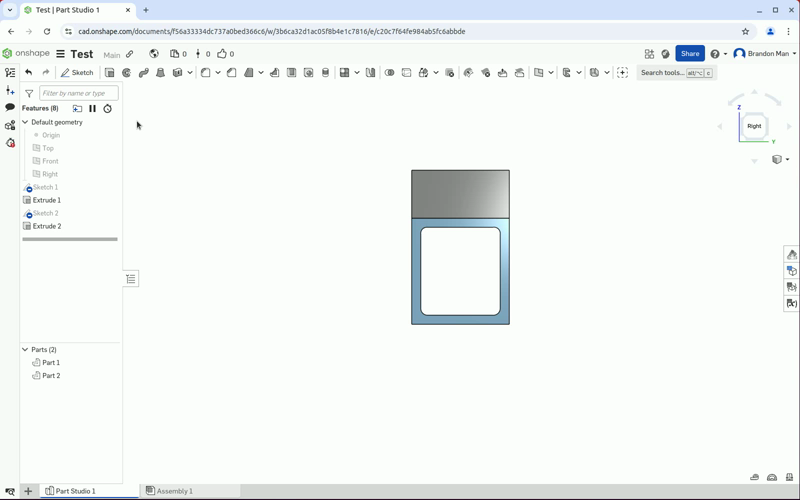
key(shift+h)
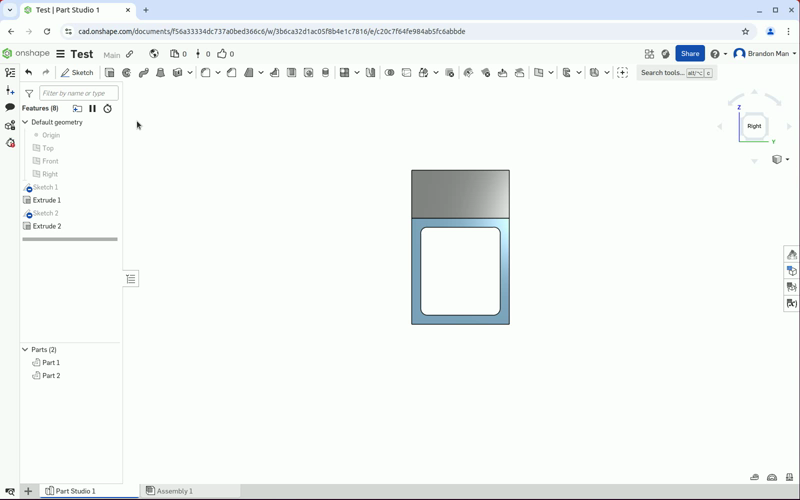
mouse_move(73, 189)
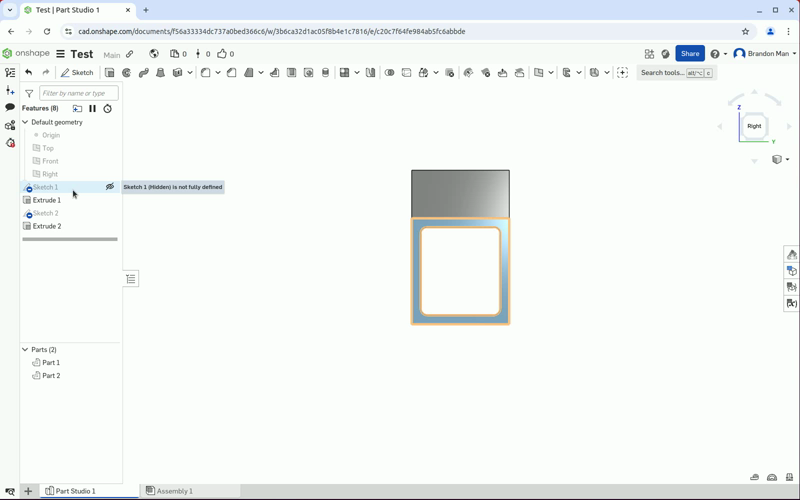
click(73, 189)
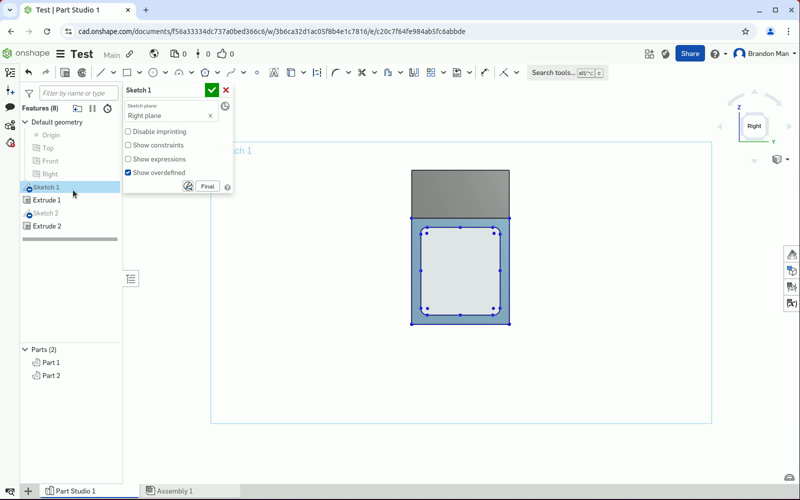
mouse_move(229, 92)
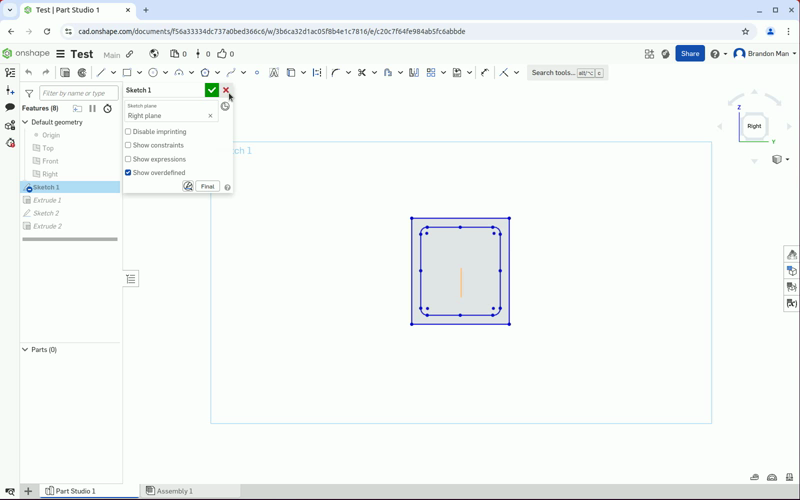
click(229, 92)
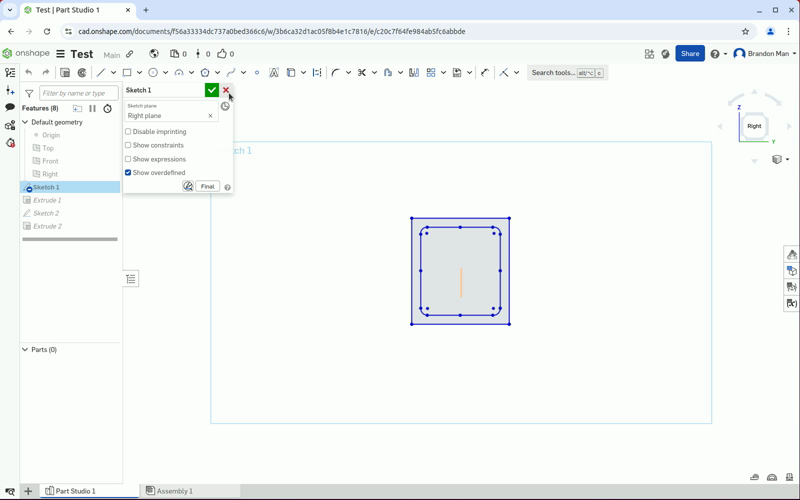
key(shift+s)
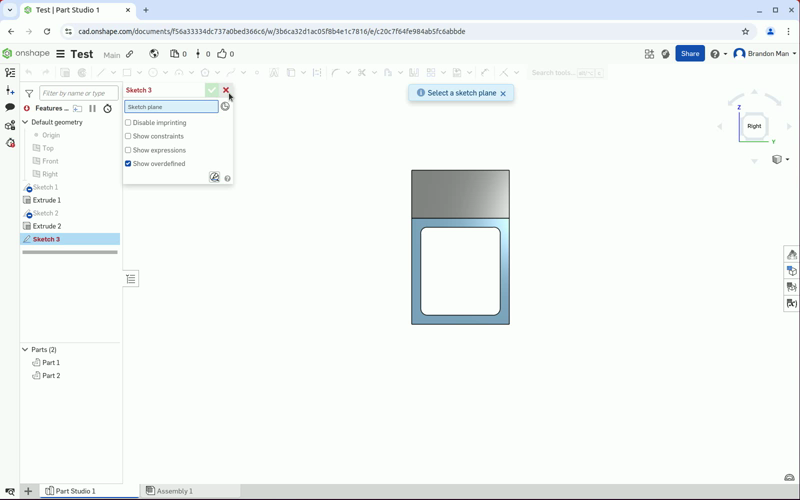
mouse_move(73, 176)
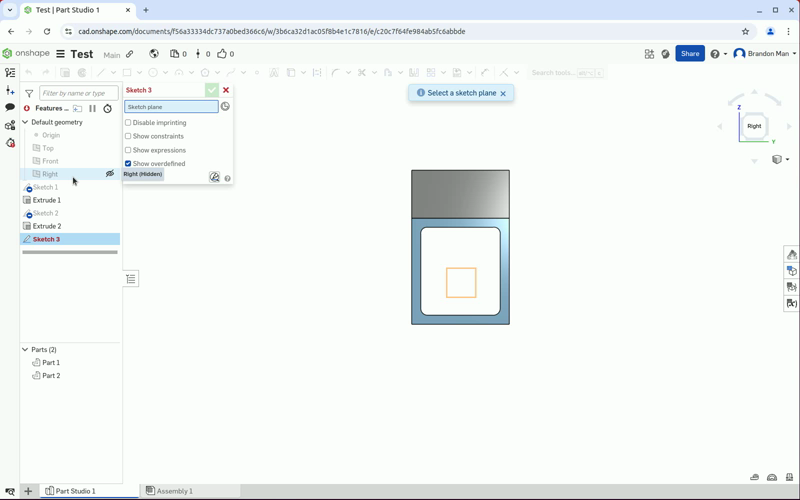
click(73, 176)
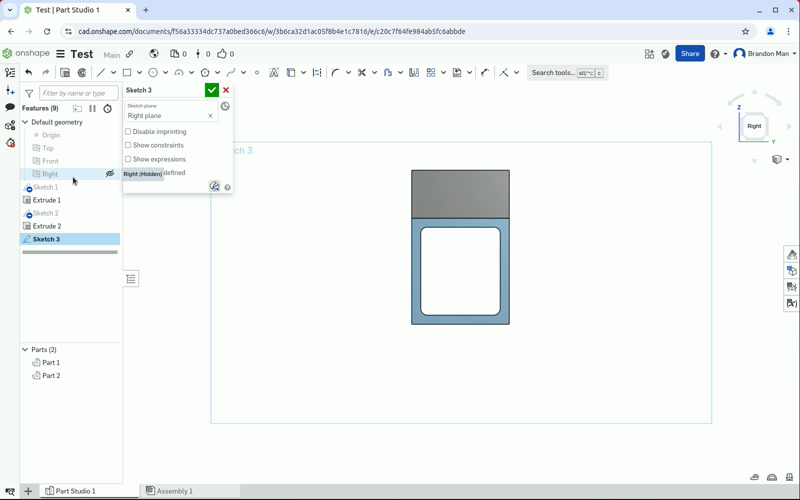
mouse_move(73, 352)
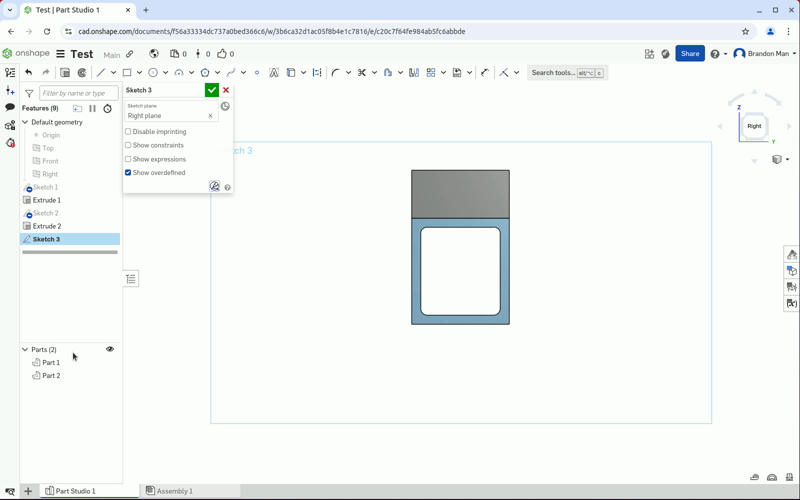
key(y)
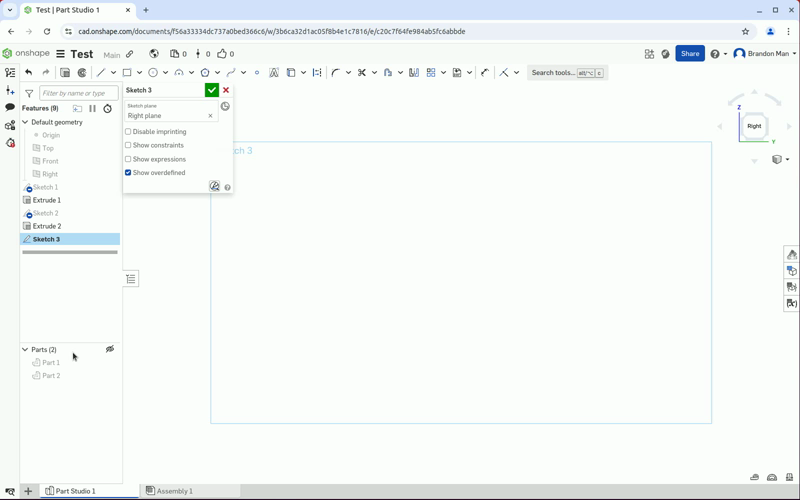
key(l)
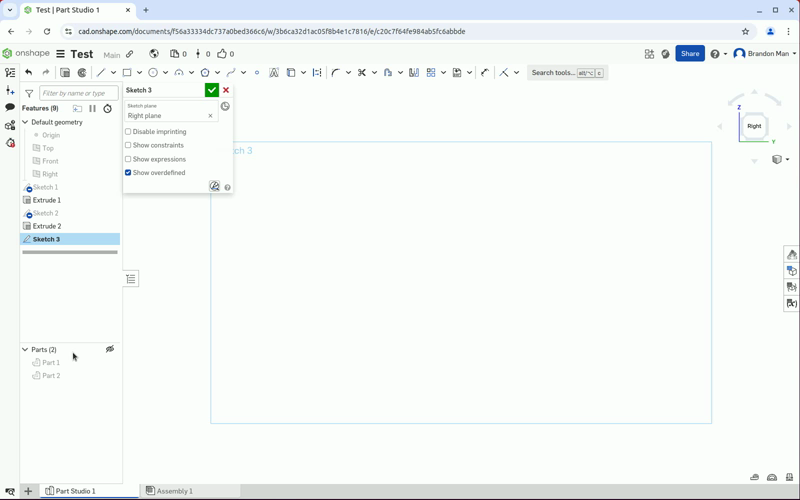
key_down(shift)
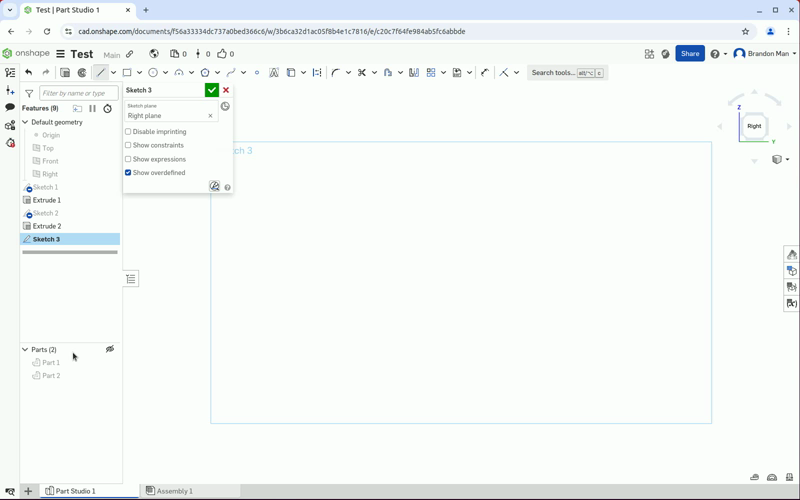
mouse_move(411, 347)
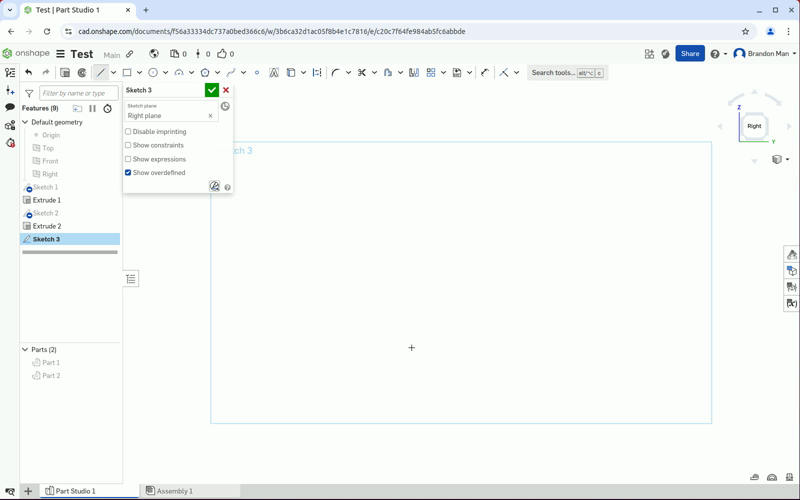
click(411, 347)
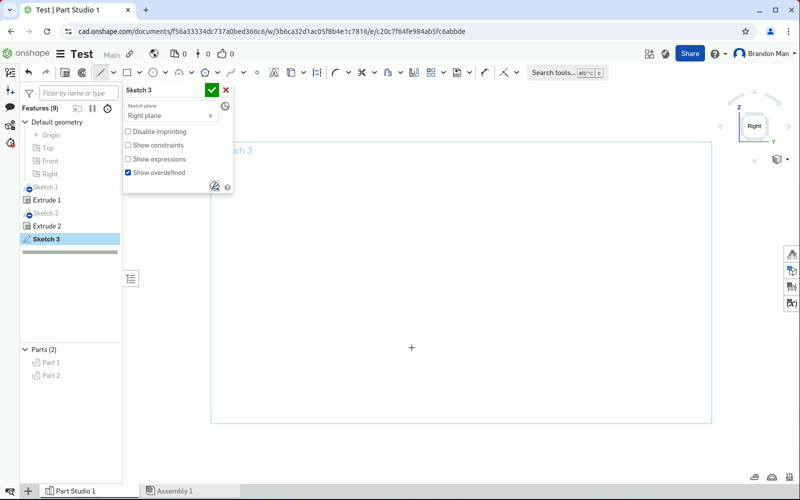
key_up(shift)
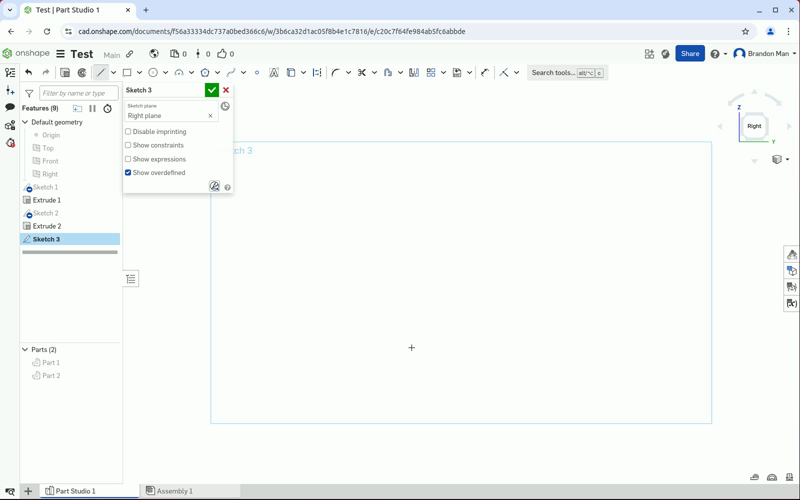
key_down(shift)
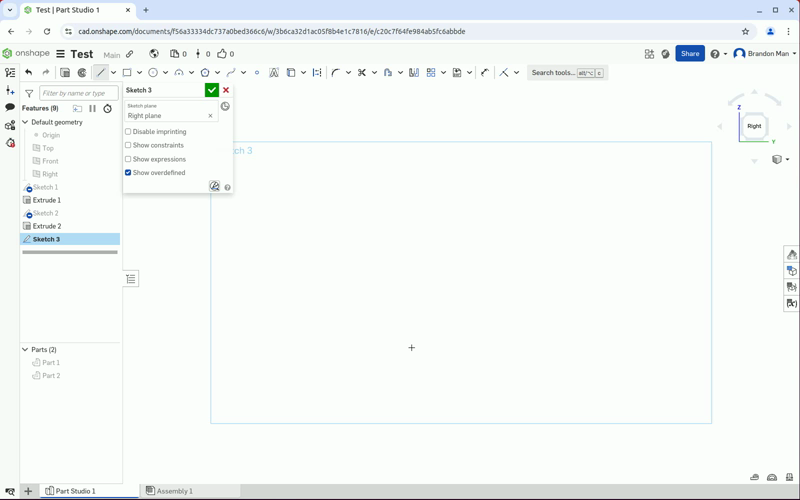
mouse_move(509, 347)
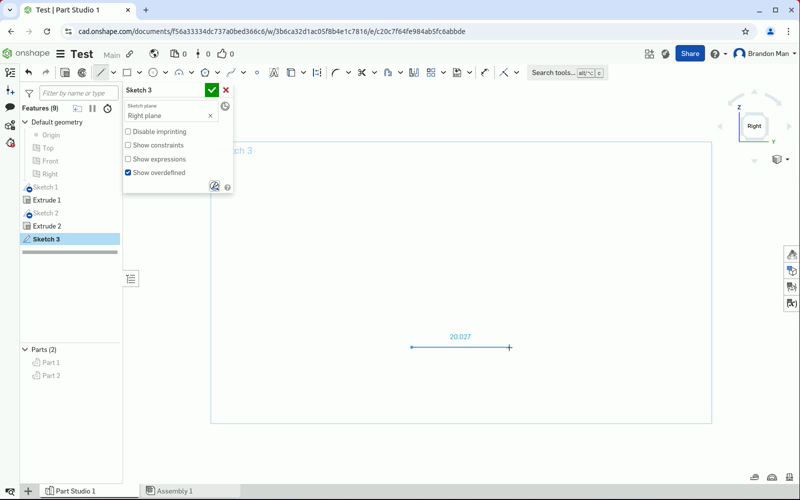
click(509, 347)
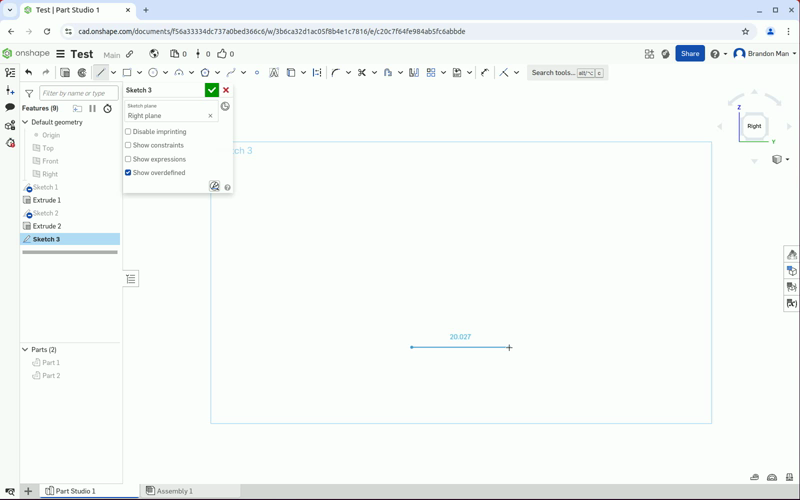
key_up(shift)
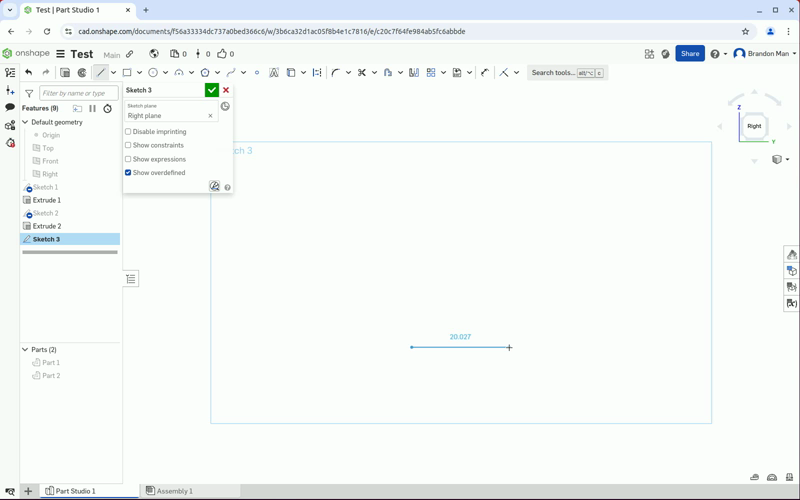
key_down(shift)
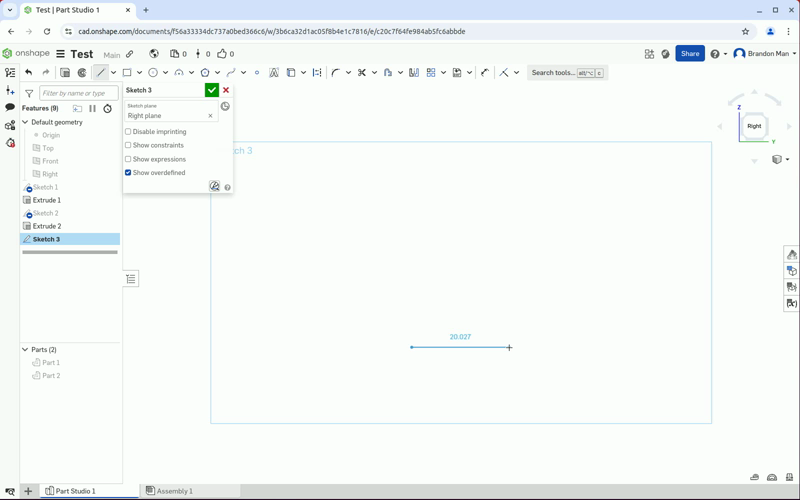
mouse_move(539, 347)
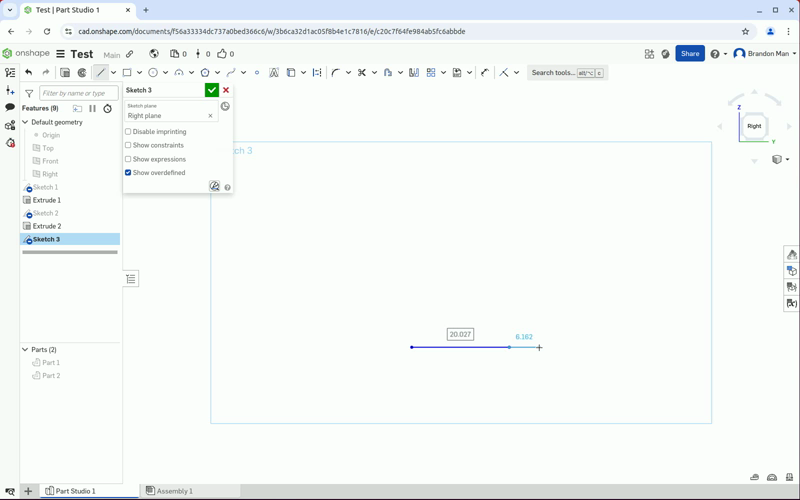
mouse_move(509, 323)
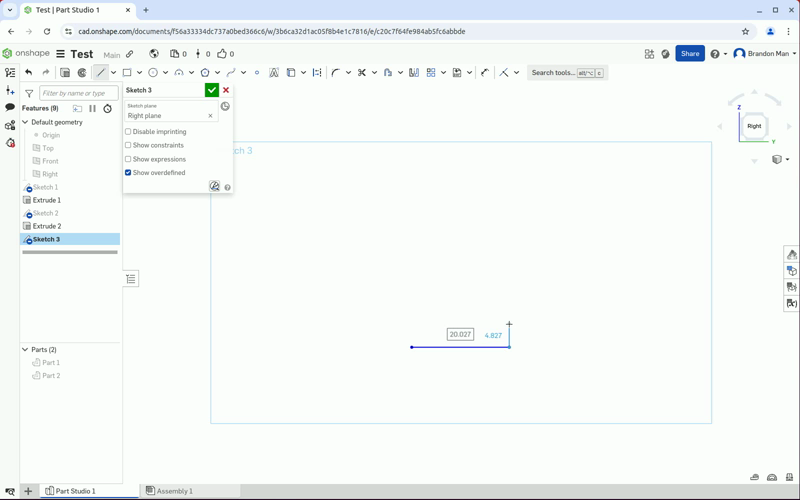
click(509, 323)
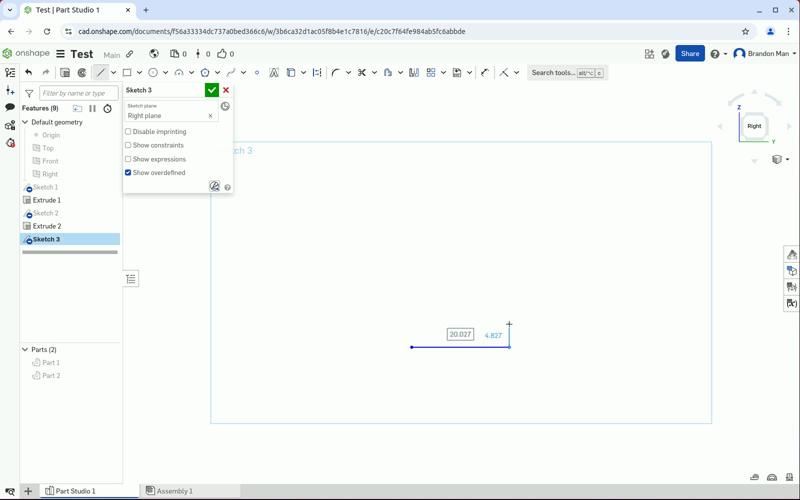
key_up(shift)
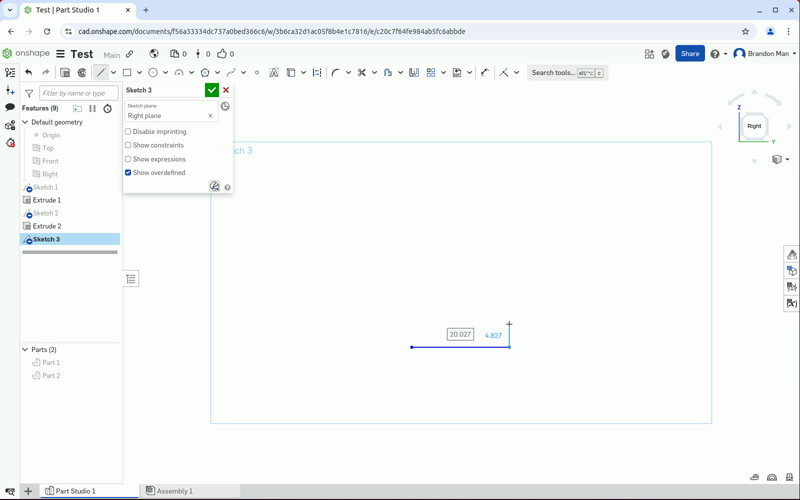
key_down(shift)
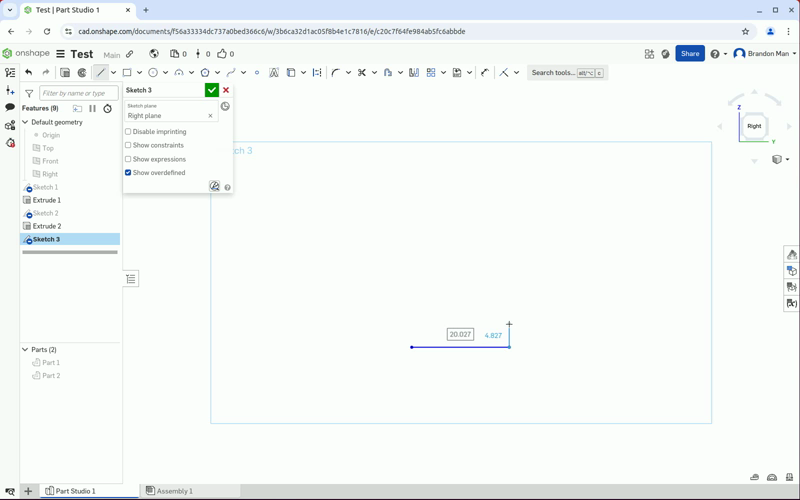
mouse_move(411, 323)
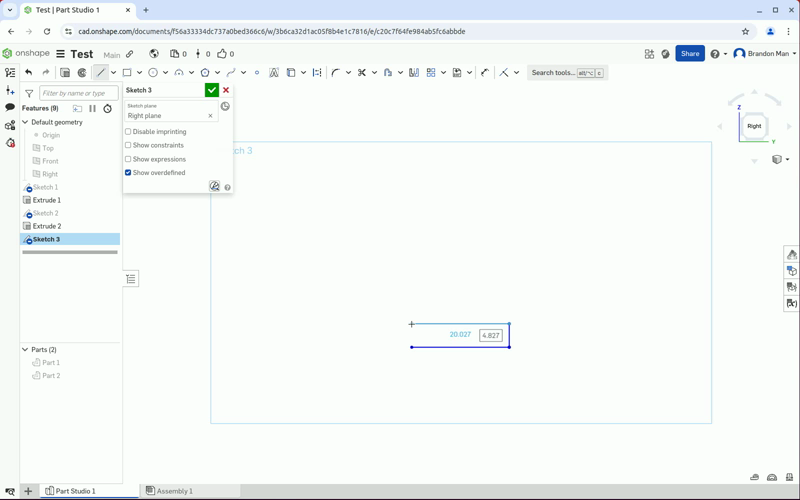
click(411, 323)
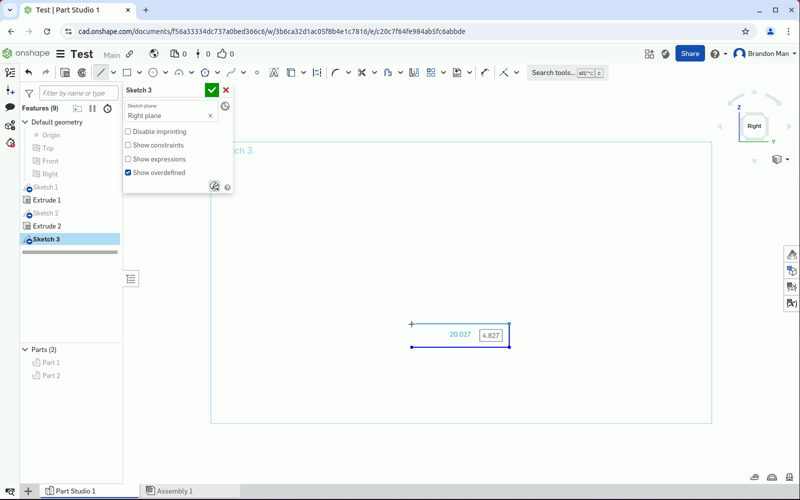
key_up(shift)
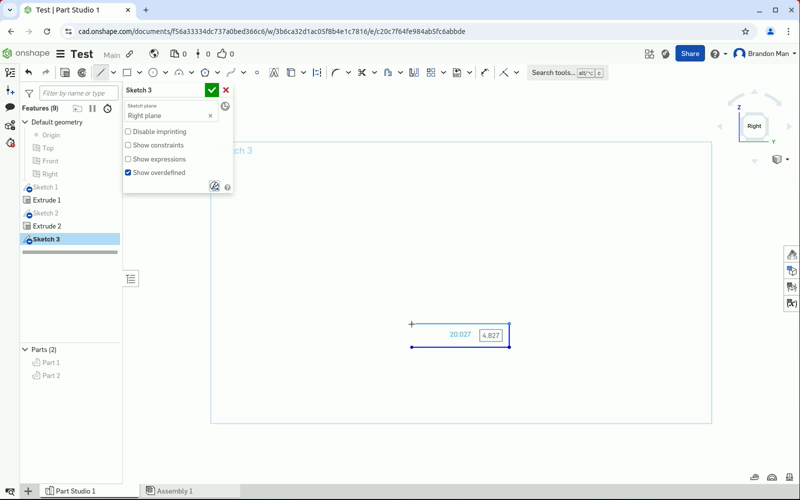
mouse_move(441, 323)
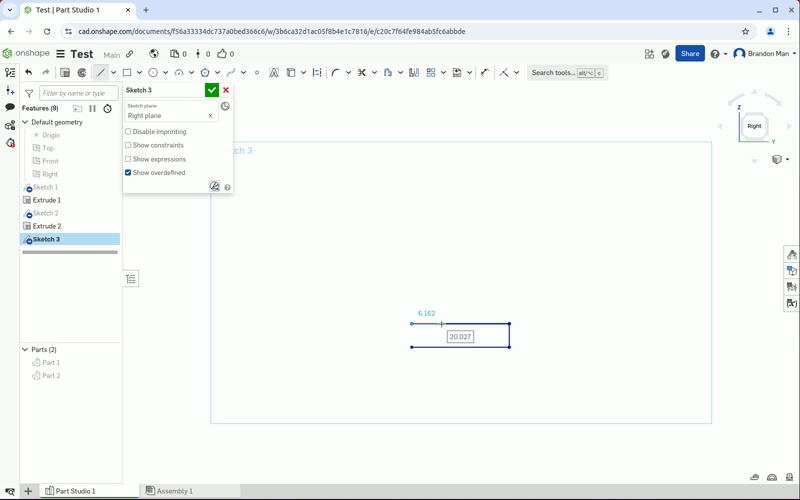
key_down(shift)
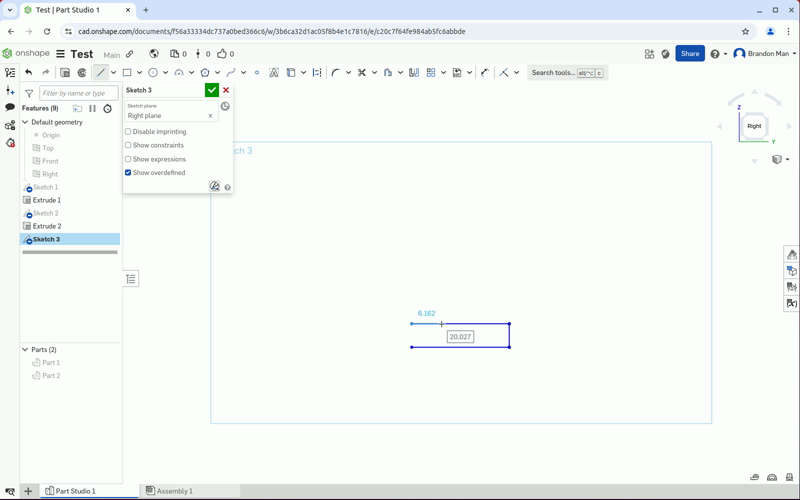
mouse_move(411, 347)
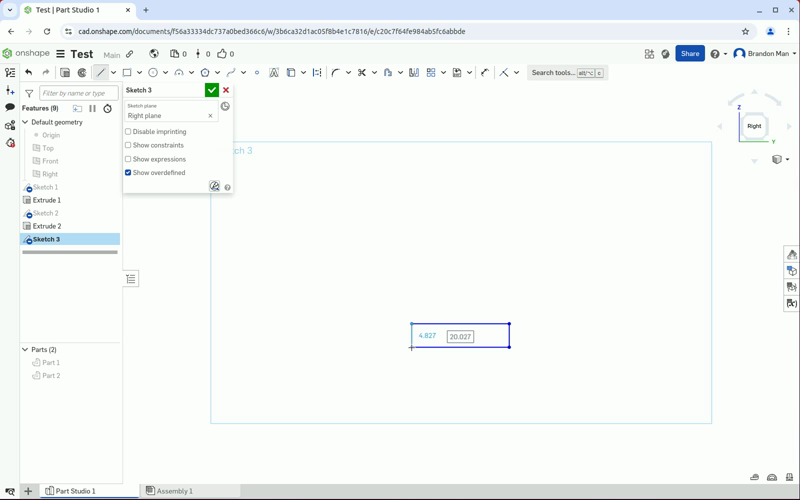
key_up(shift)
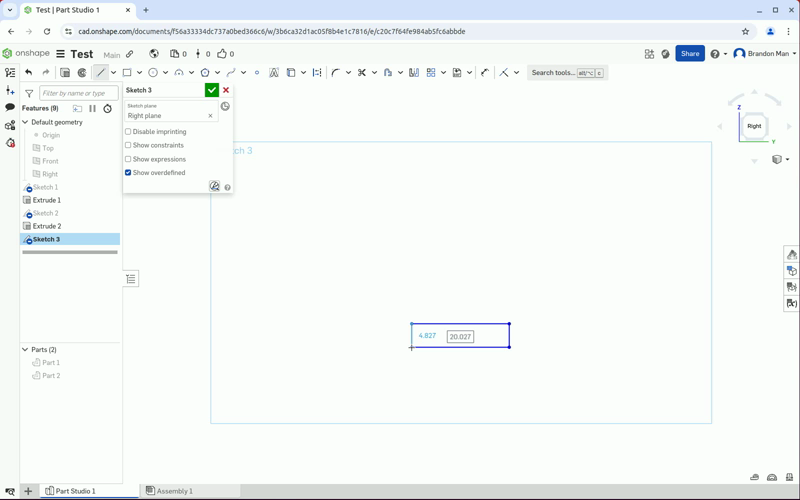
click(411, 347)
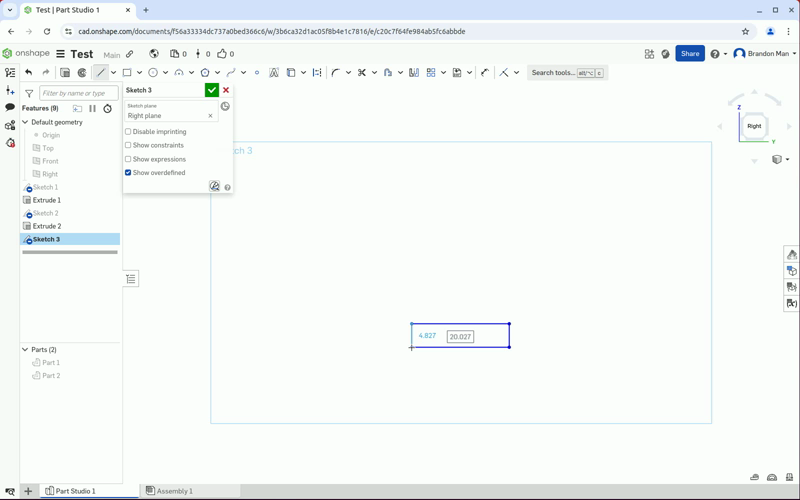
key(esc)
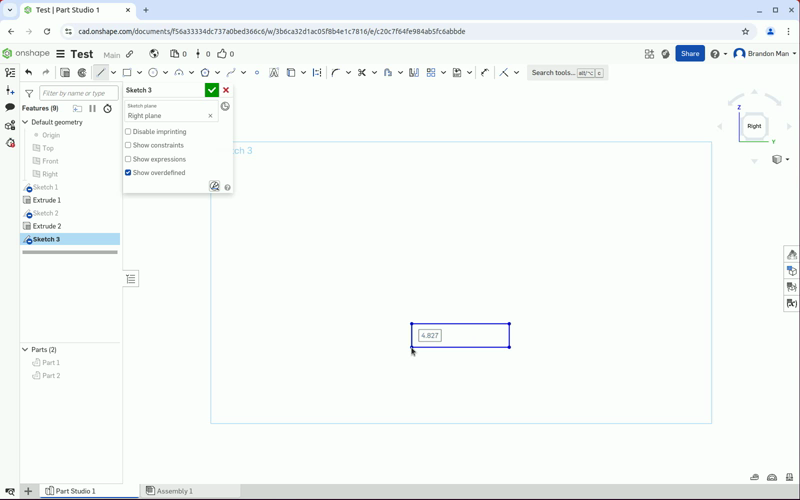
mouse_move(457, 333)
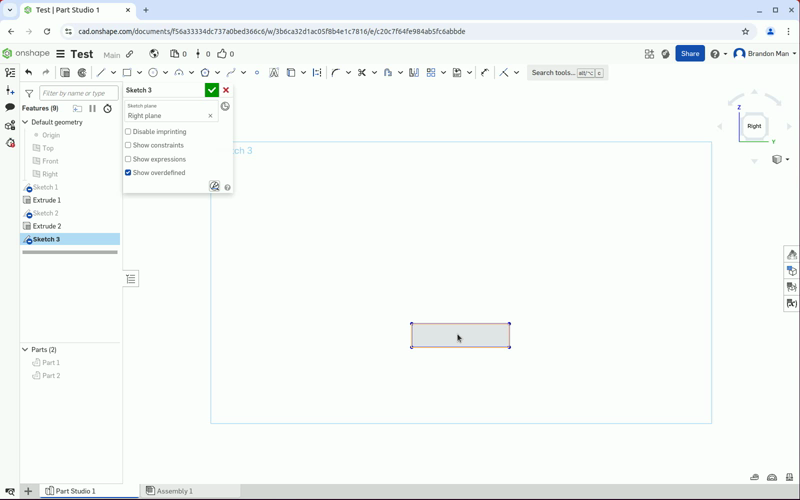
click(457, 333)
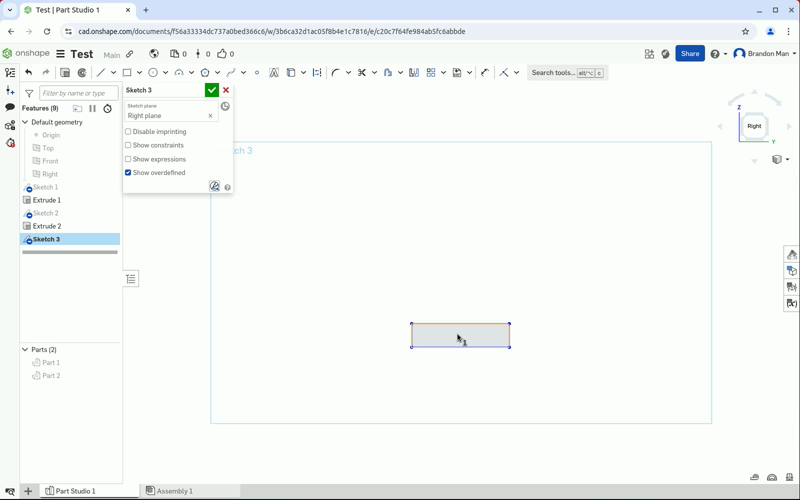
mouse_move(73, 352)
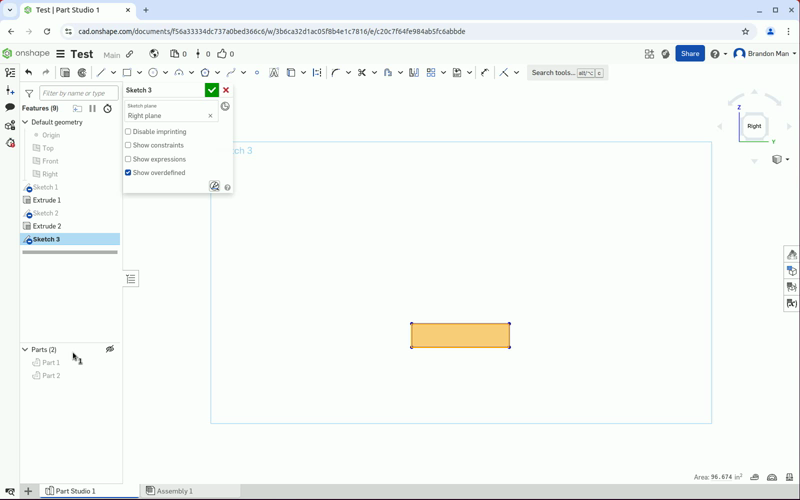
key(shift+y)
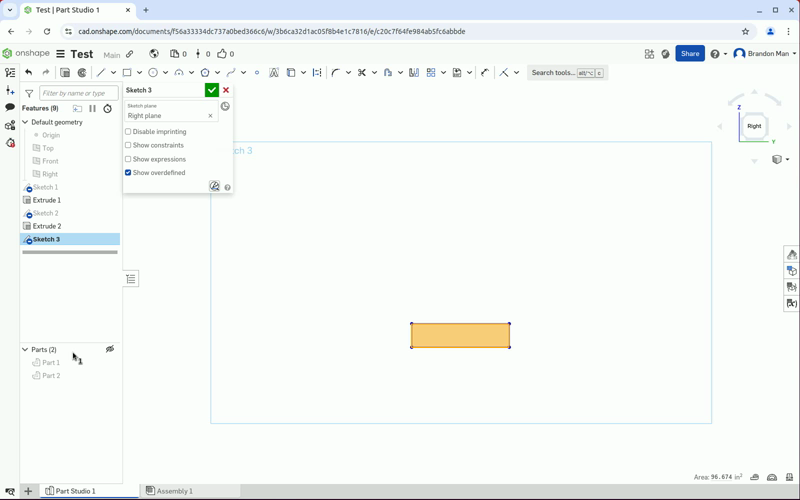
key(shift+e)
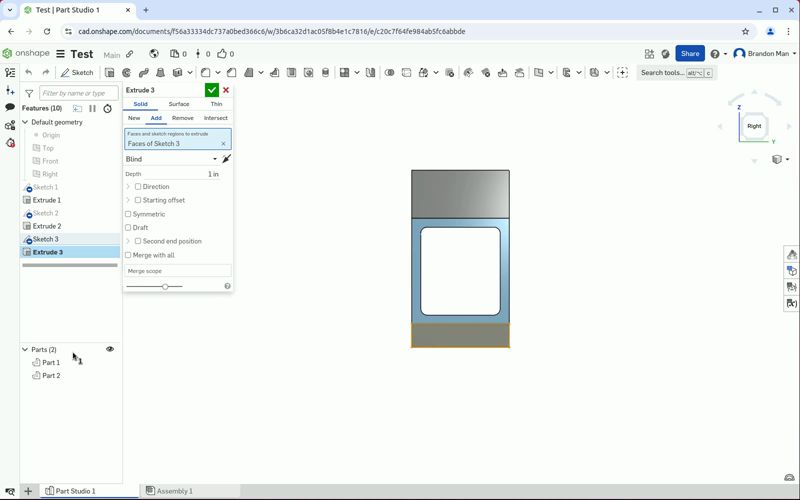
mouse_move(143, 106)
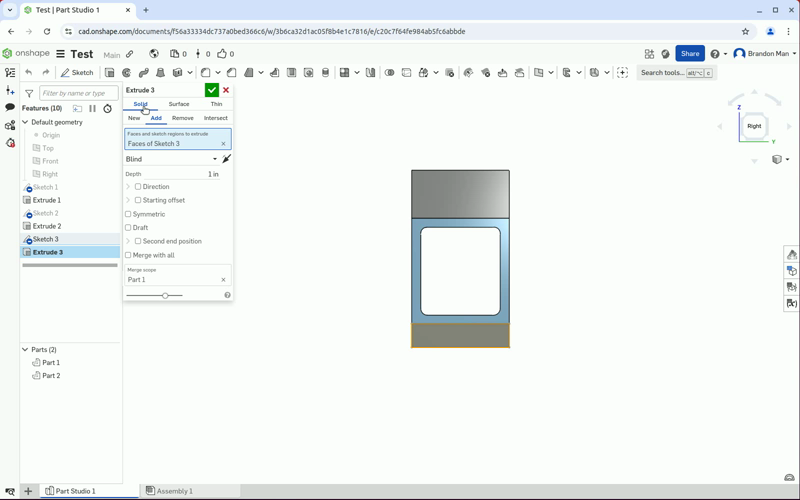
click(143, 106)
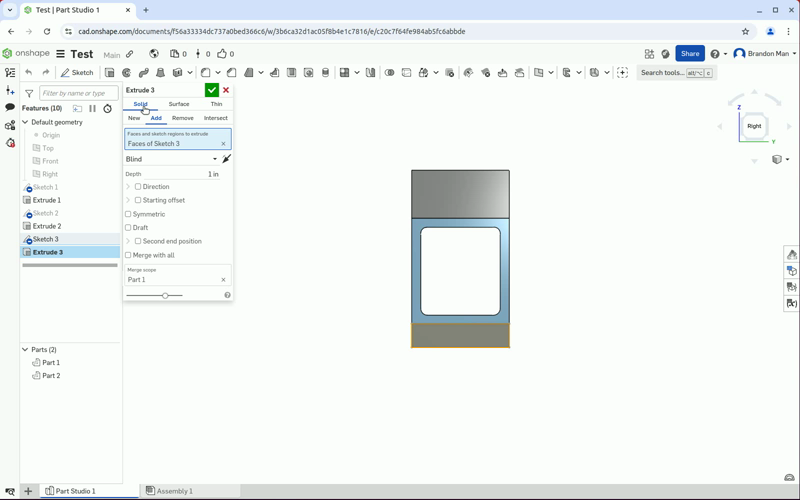
mouse_move(137, 120)
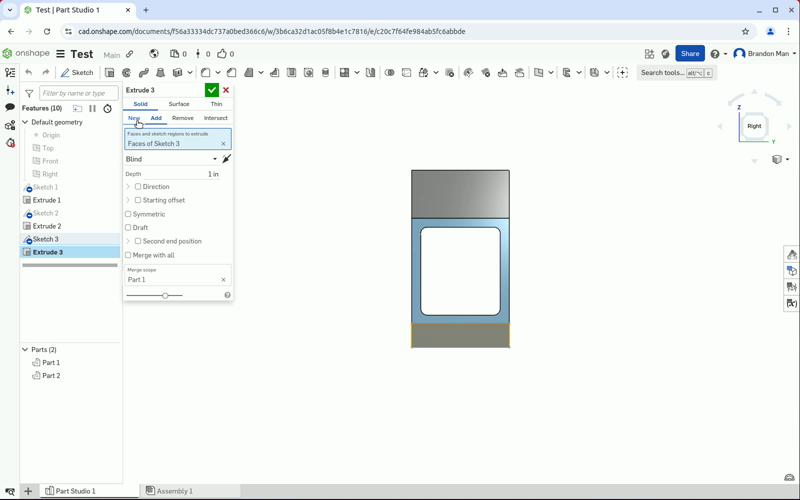
click(137, 120)
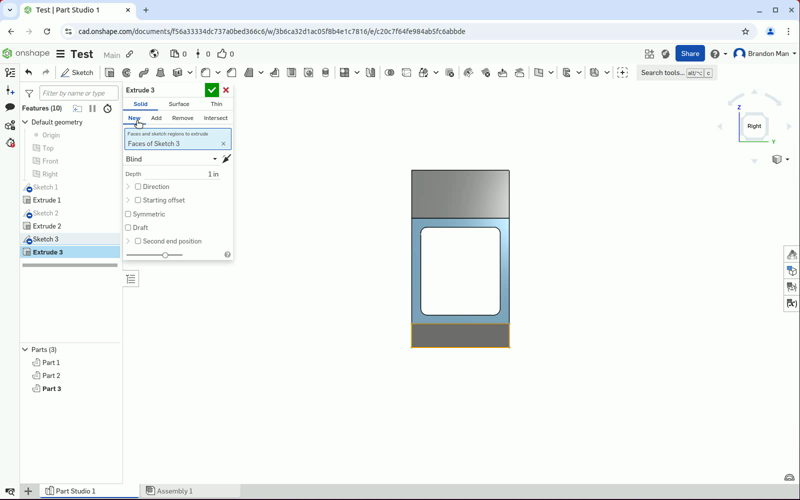
key(tab, 4)
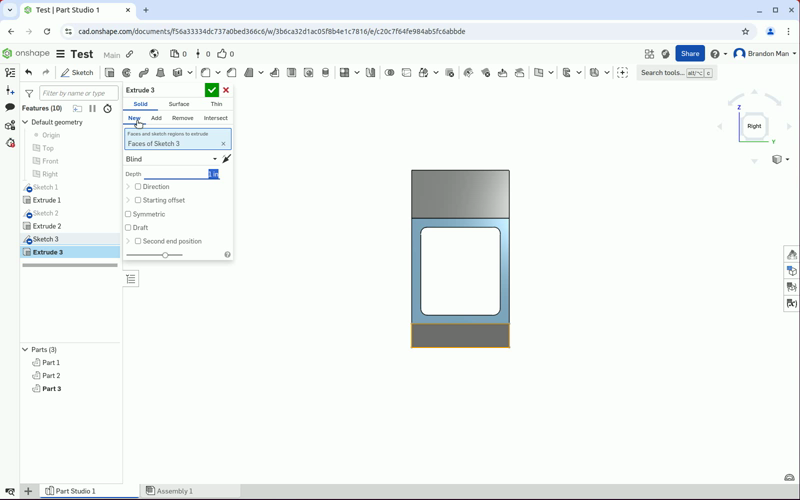
text(0.241)
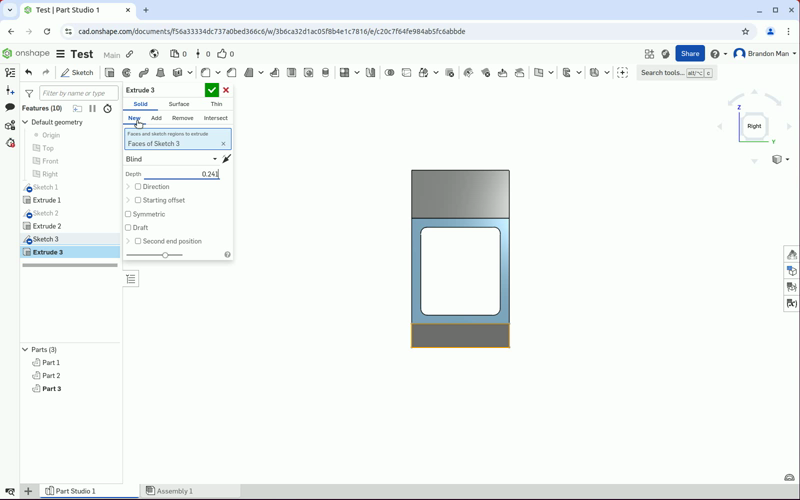
key(enter)
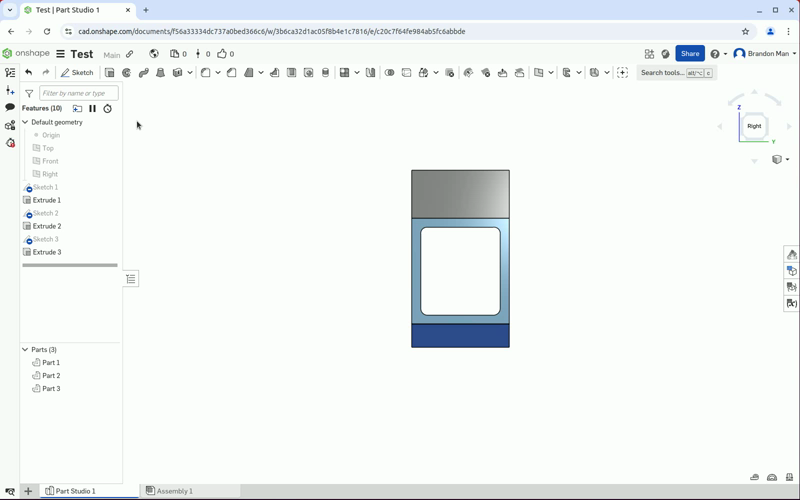
key(shift+h)
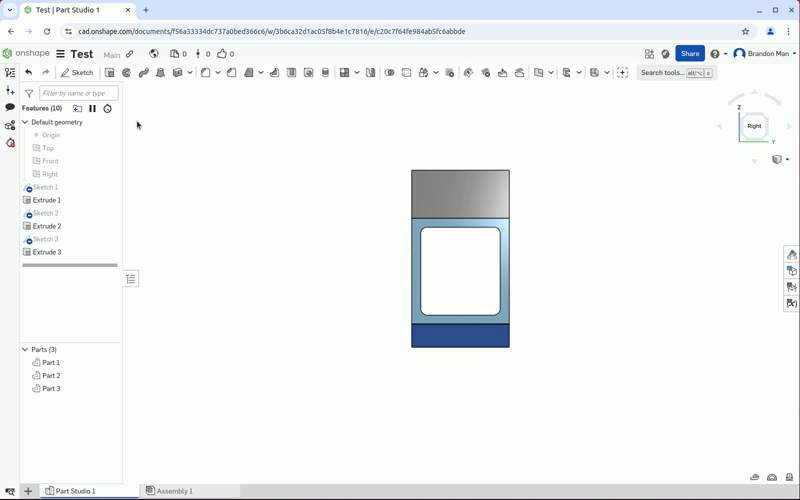
key(shift+h)
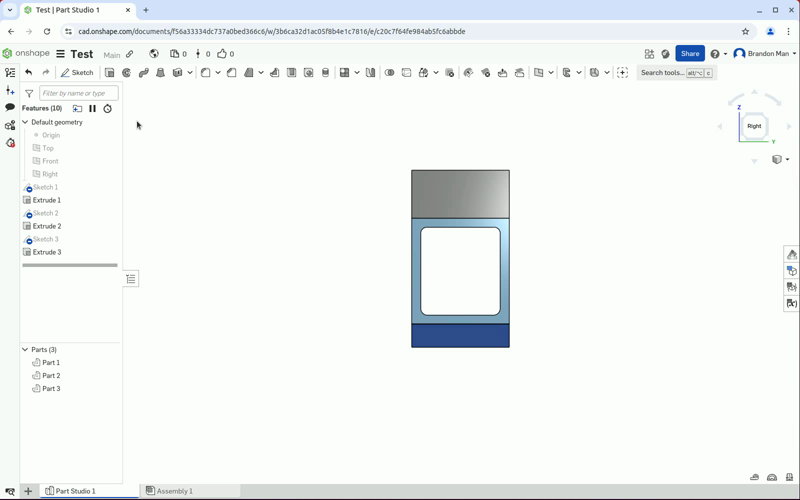
key(shift+7)
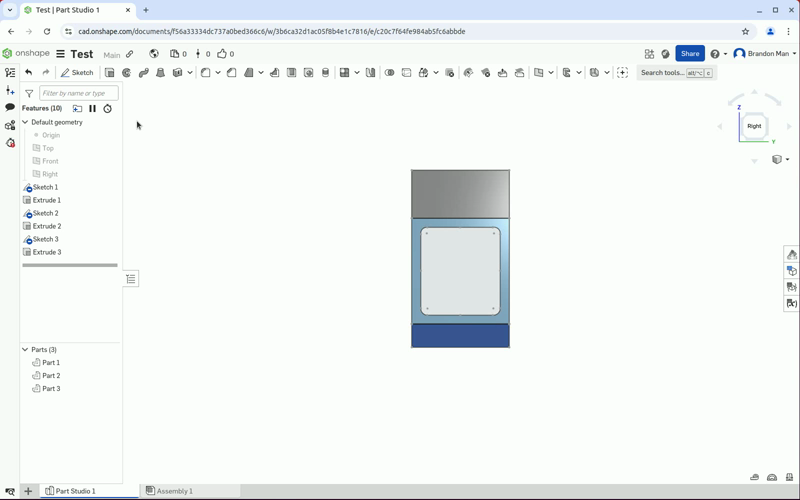
key(right, 2)
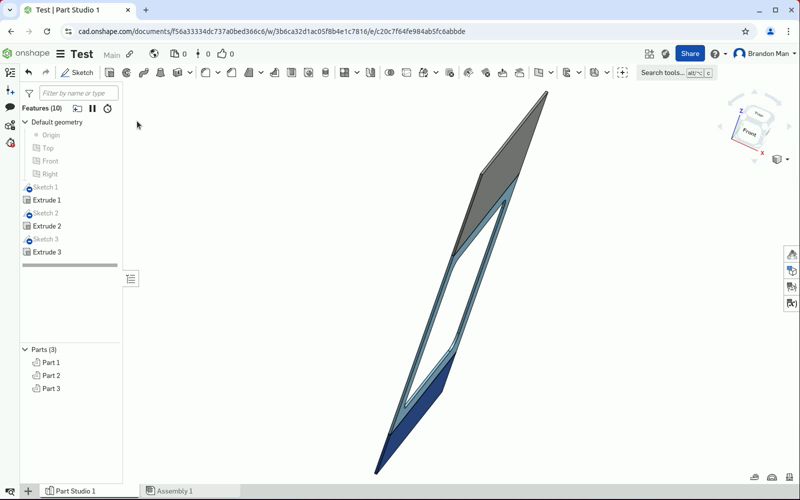
key(down, 2)
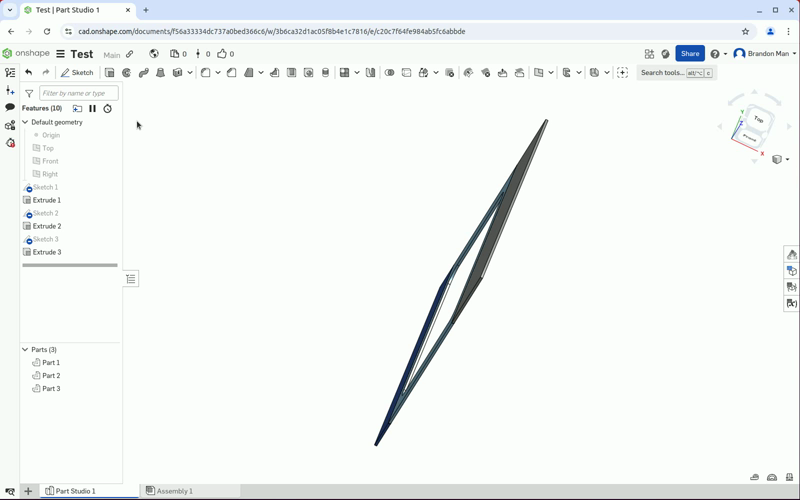
key(up, 2)
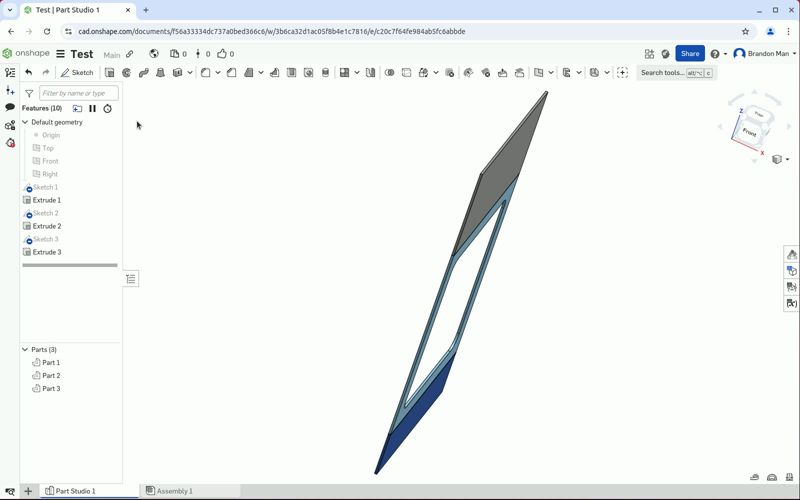
key(left, 2)
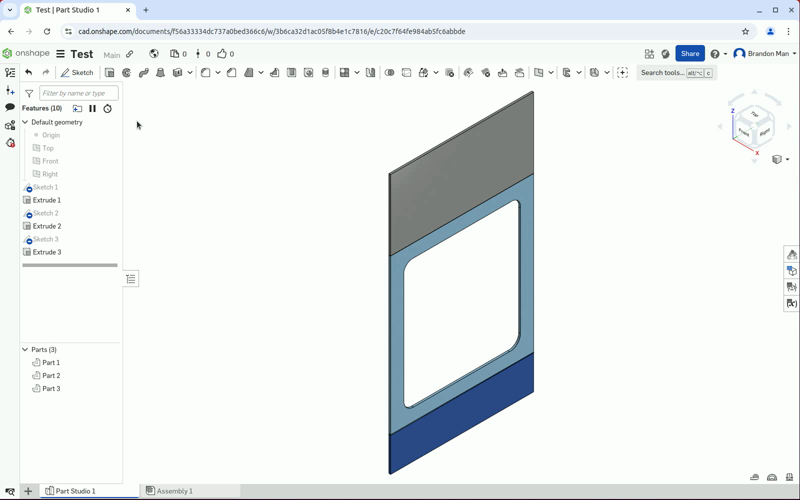
mouse_move(73, 189)
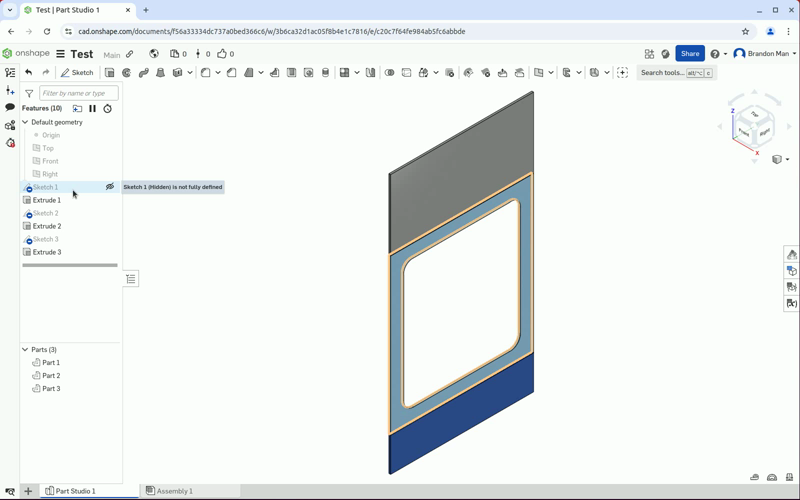
click(73, 189)